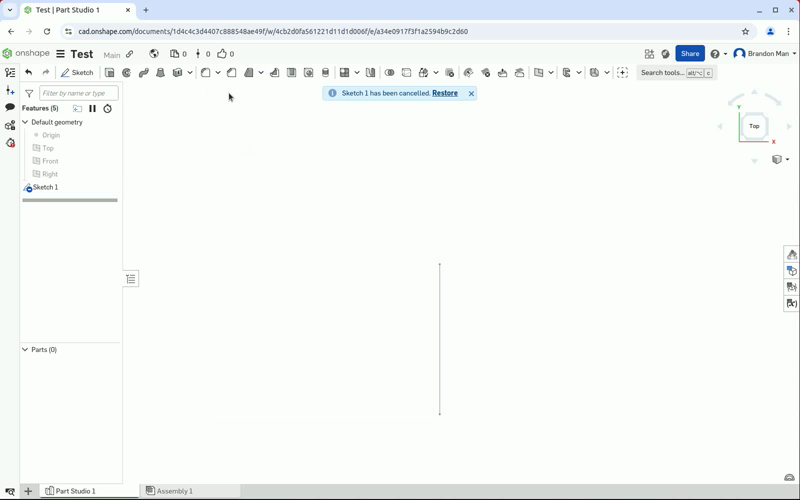
key(shift+h)
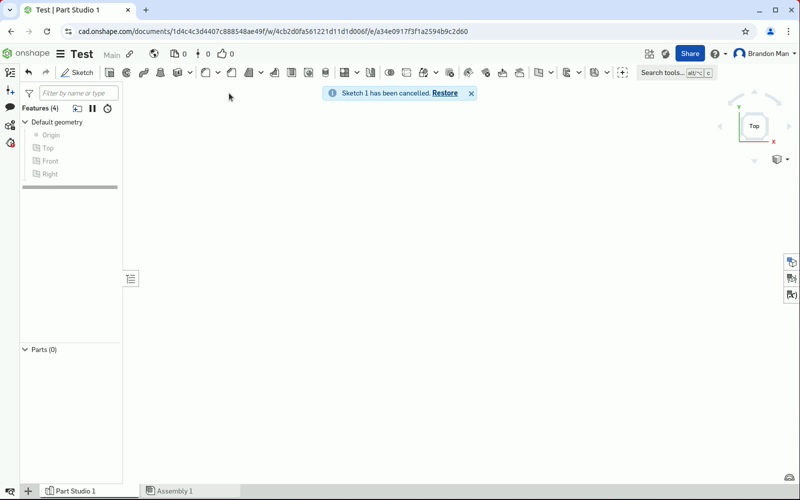
mouse_move(73, 352)
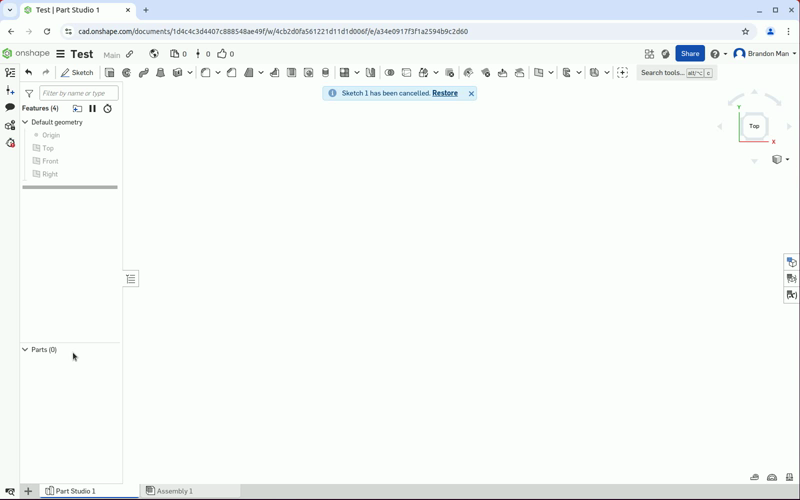
key(y)
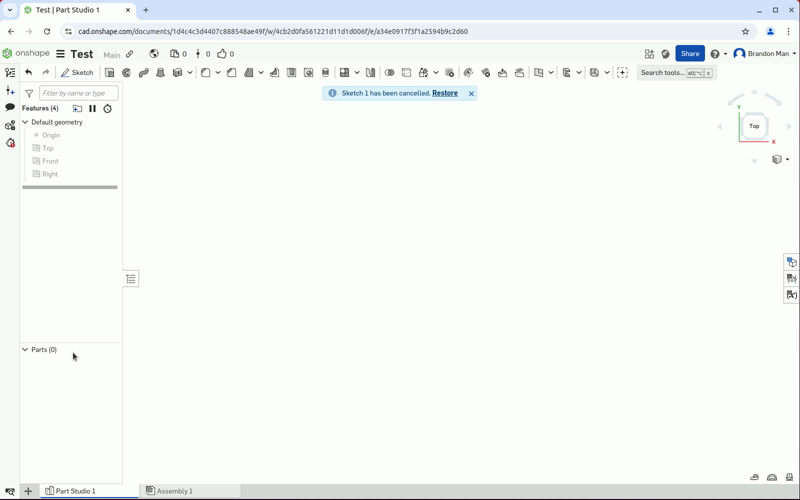
key(shift+p)
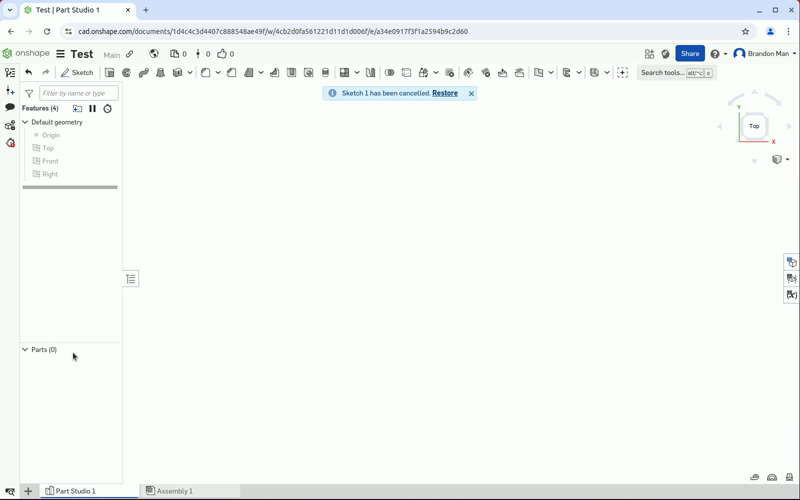
key(space)
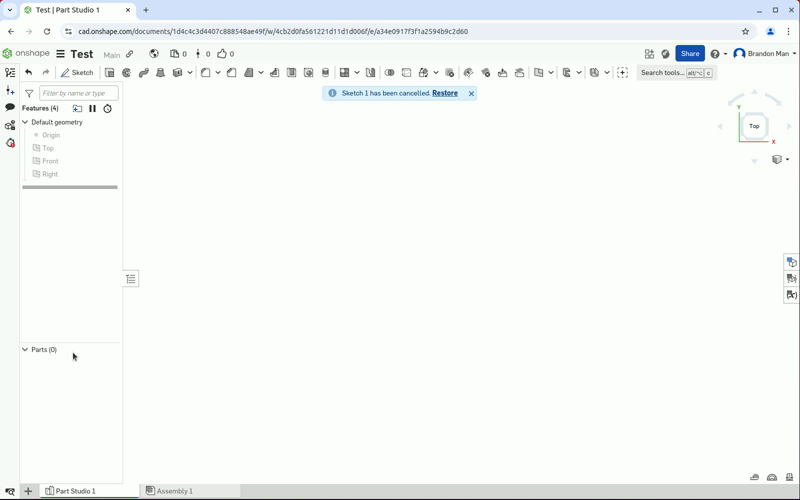
key_down(shift)
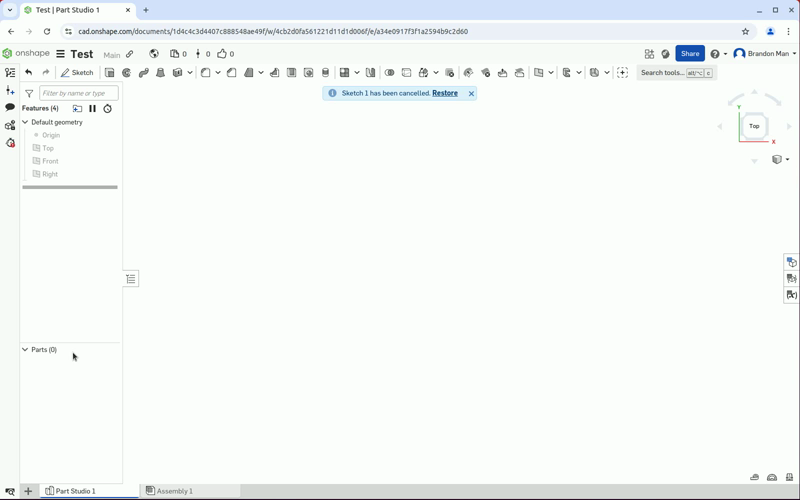
key(up)
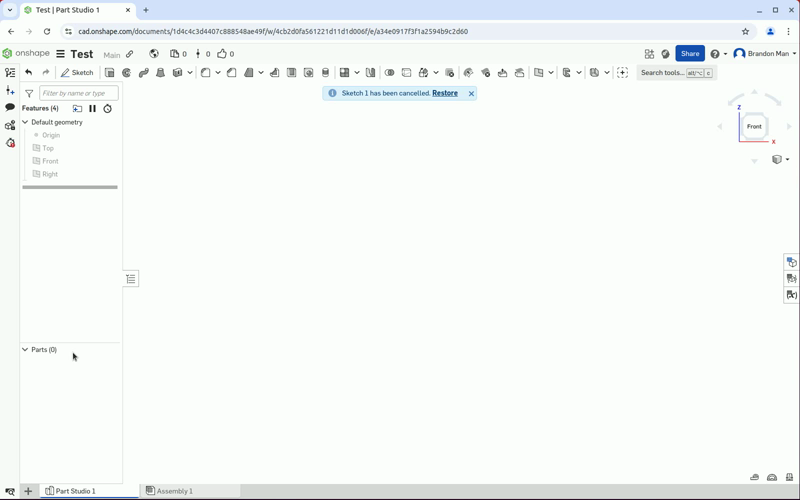
key_up(shift)
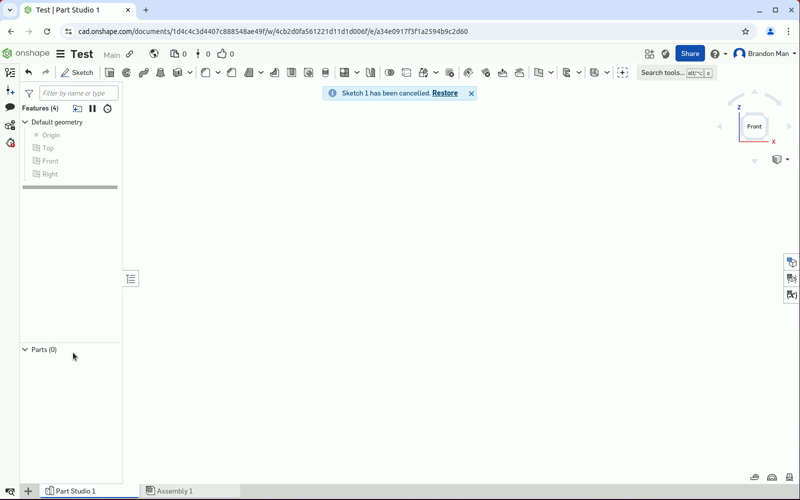
key(space)
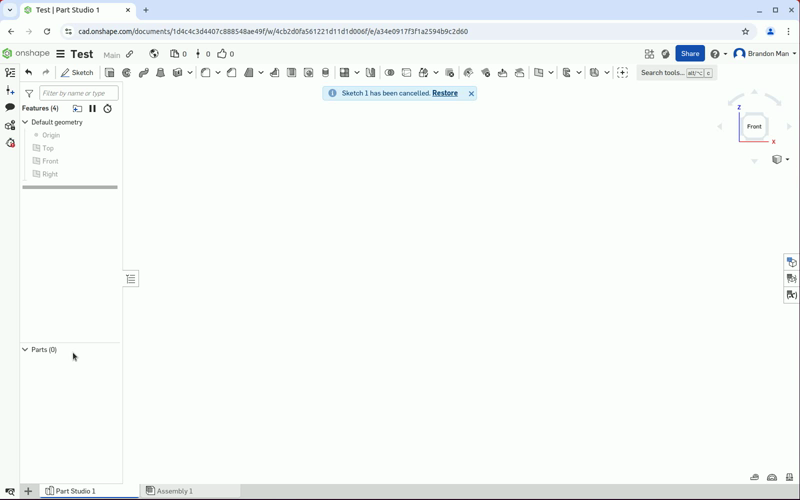
key_down(shift)
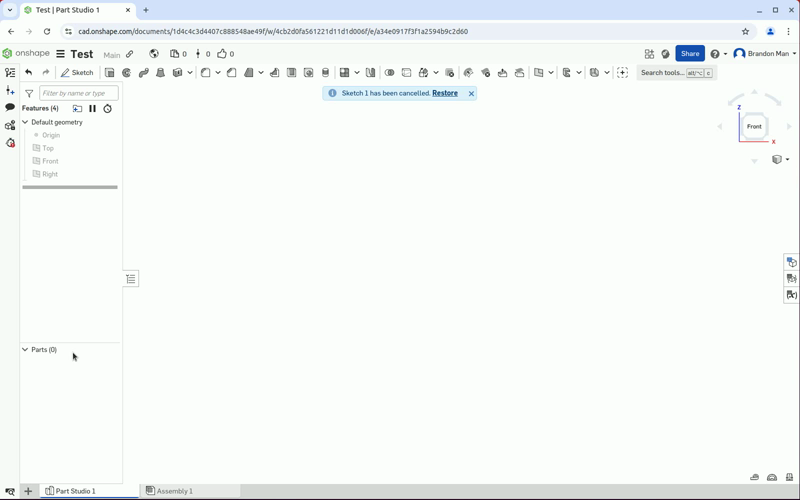
key(left)
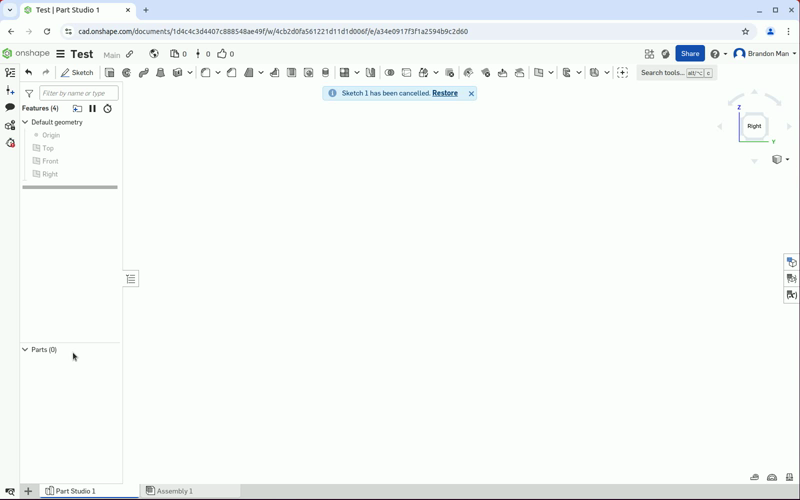
key_up(shift)
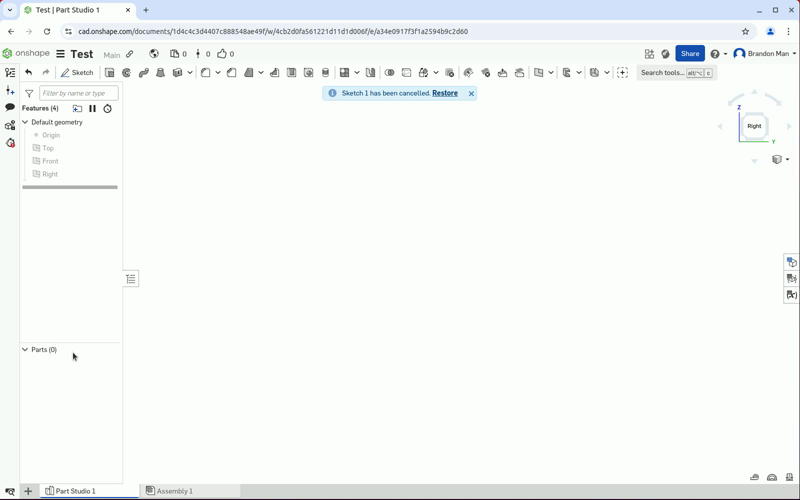
mouse_move(73, 352)
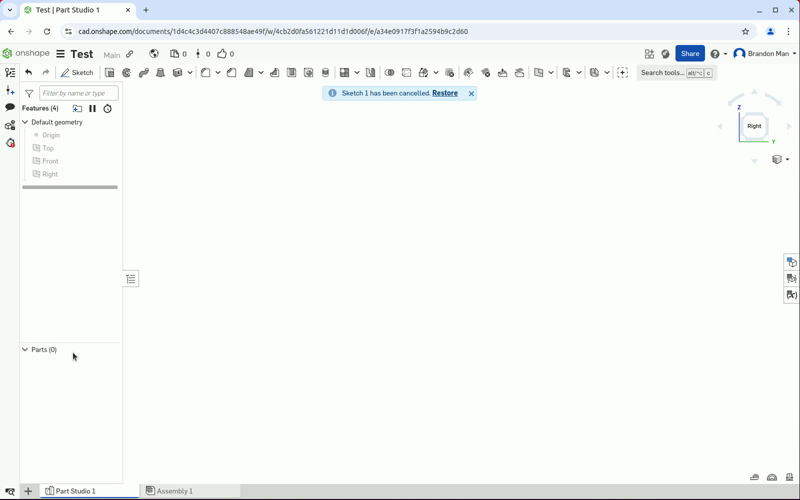
key(shift+y)
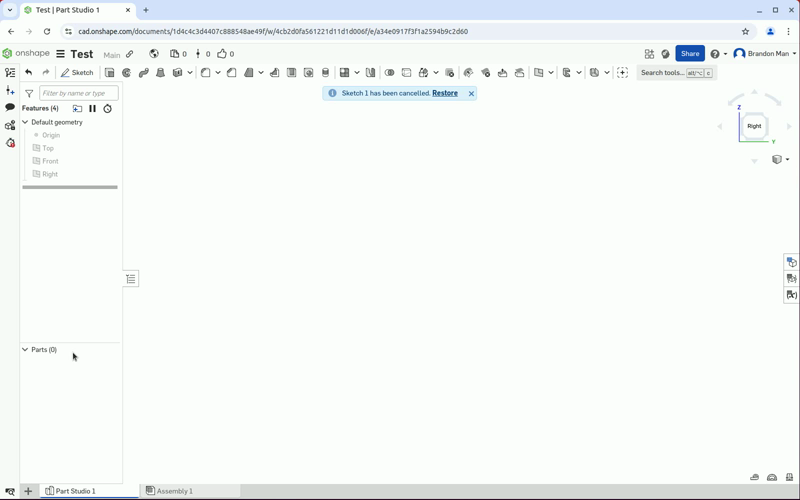
key(shift+s)
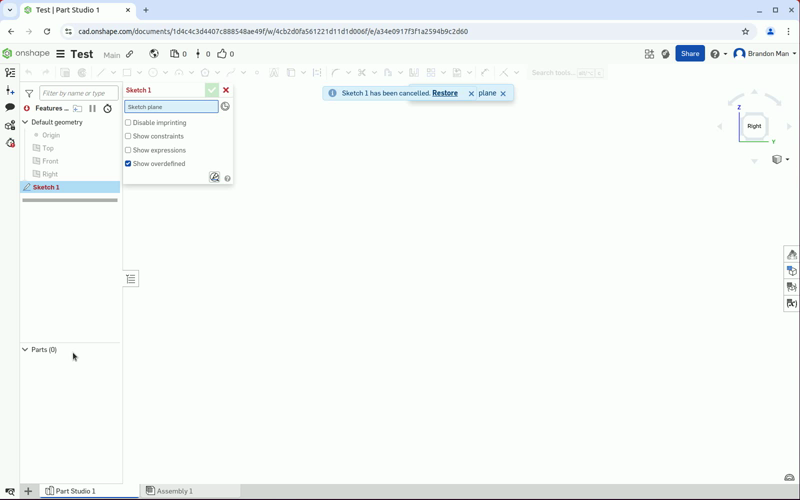
mouse_move(73, 176)
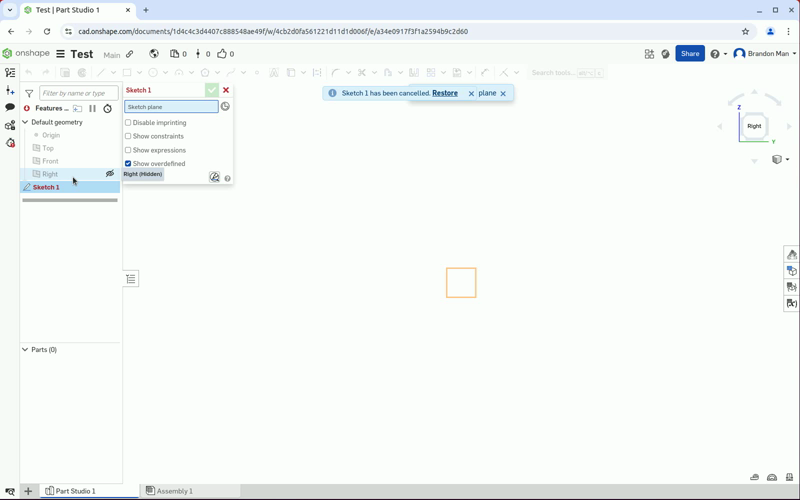
click(73, 176)
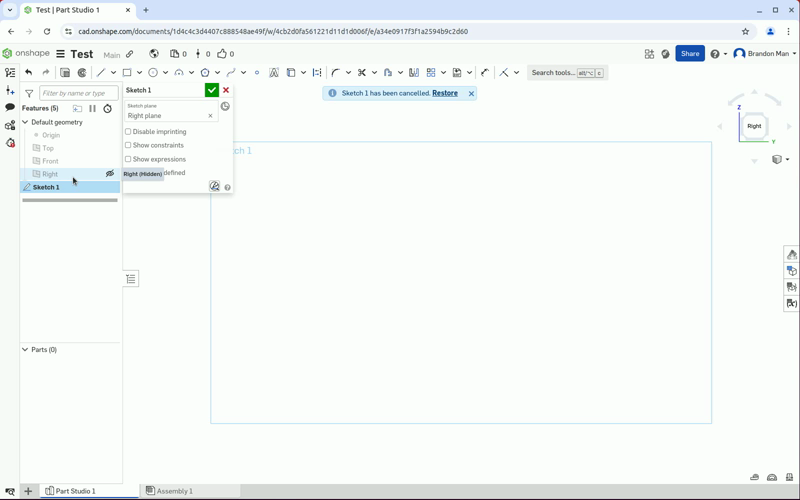
mouse_move(73, 352)
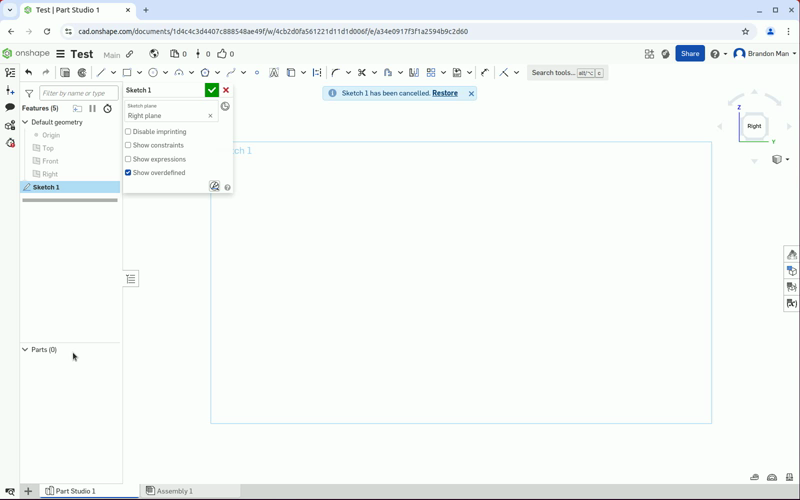
key(y)
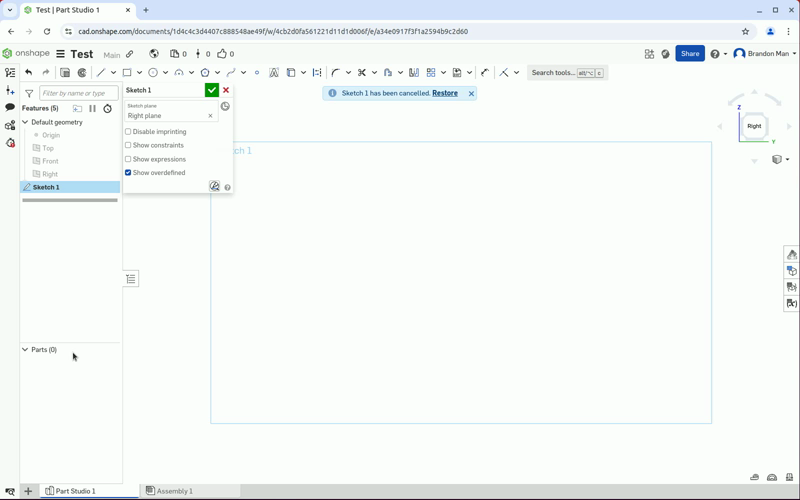
key(l)
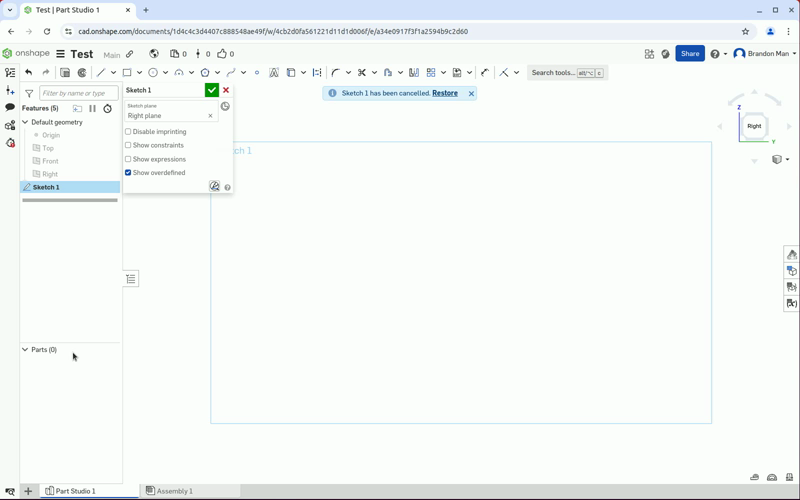
key_down(shift)
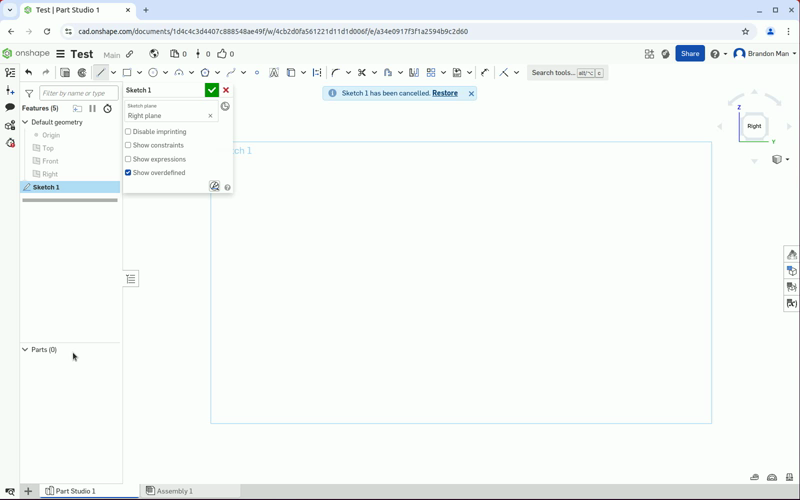
mouse_move(418, 282)
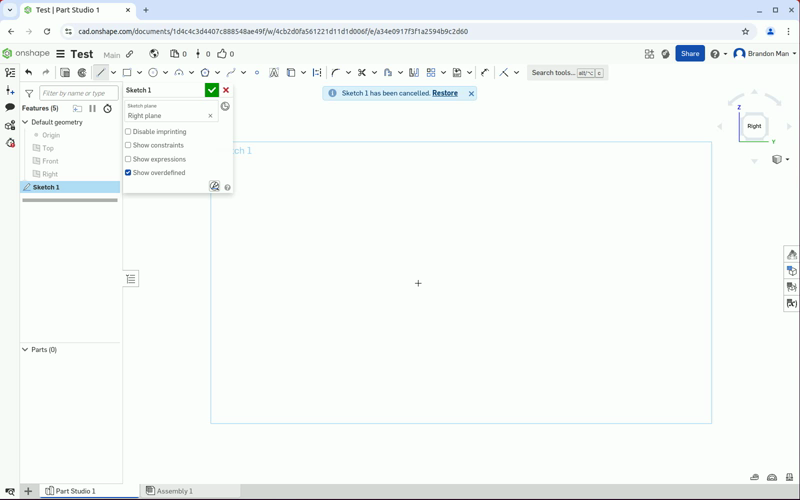
click(418, 282)
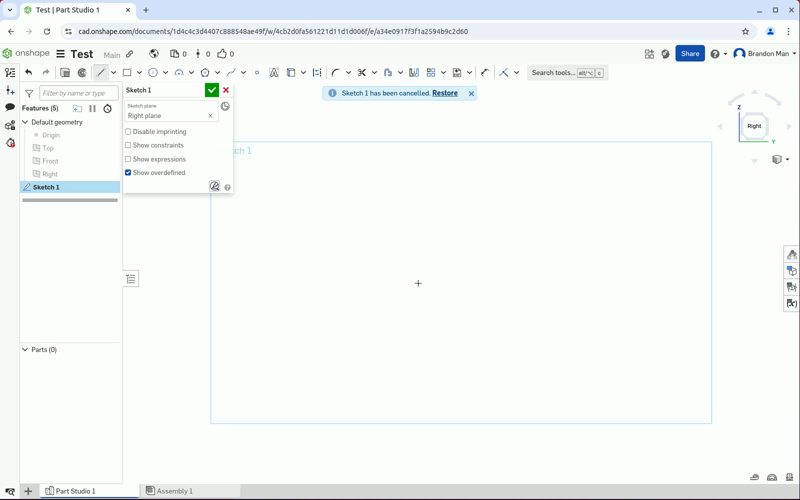
key_up(shift)
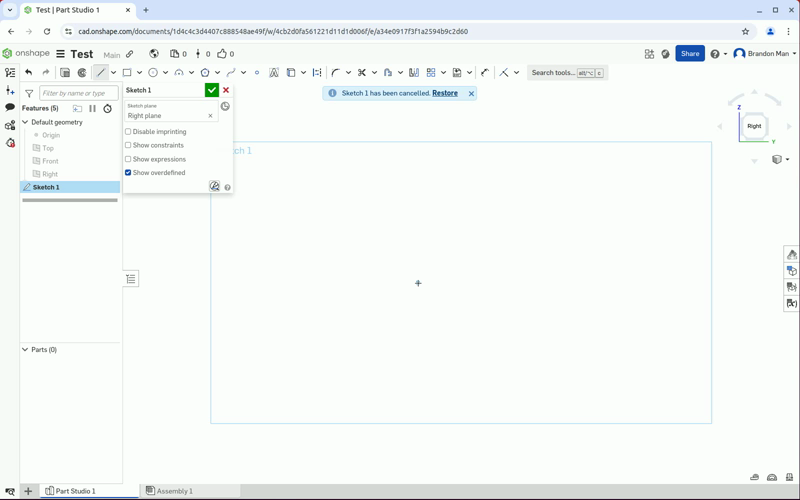
key_down(shift)
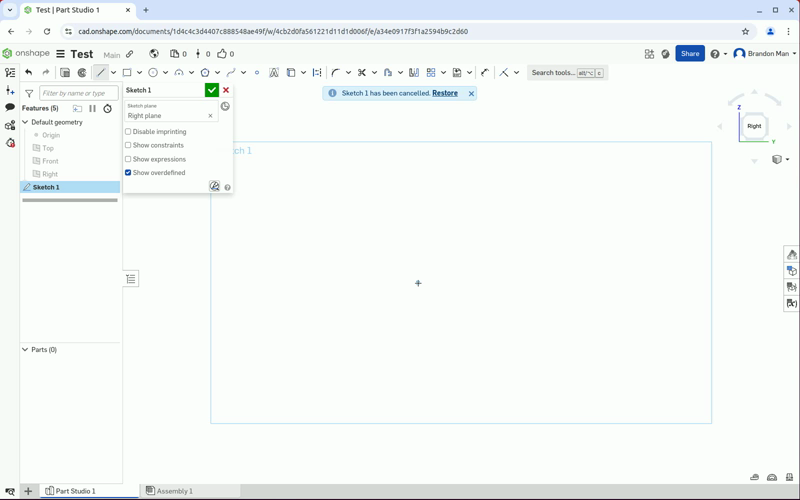
mouse_move(448, 282)
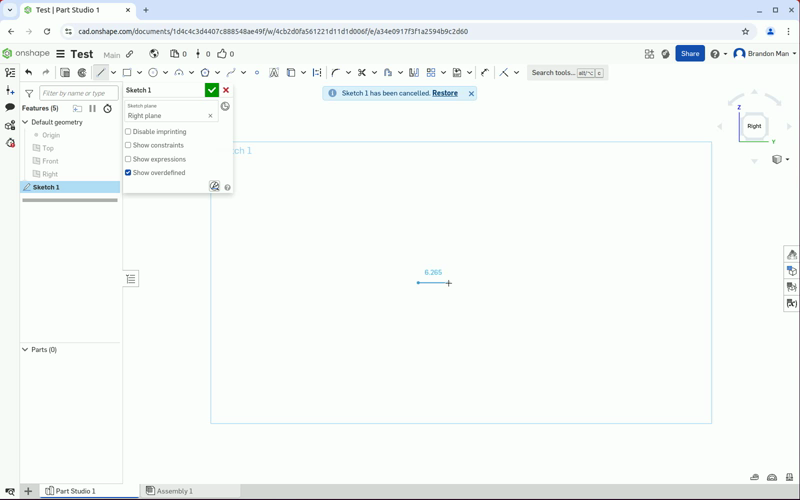
mouse_move(461, 282)
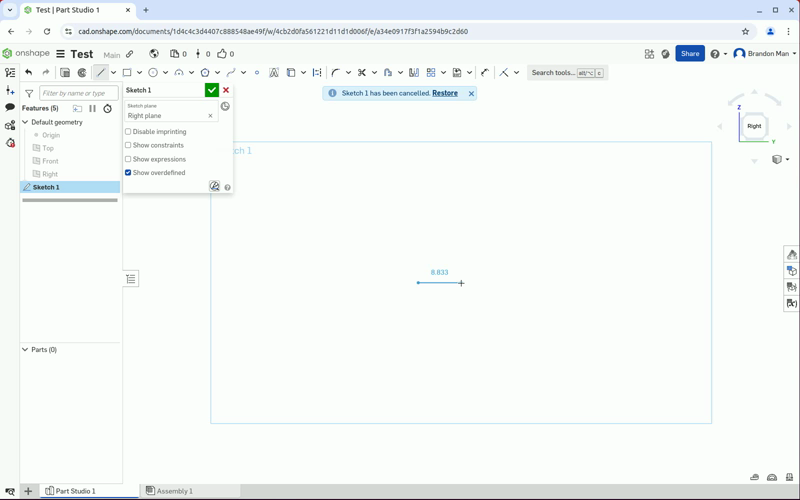
click(461, 282)
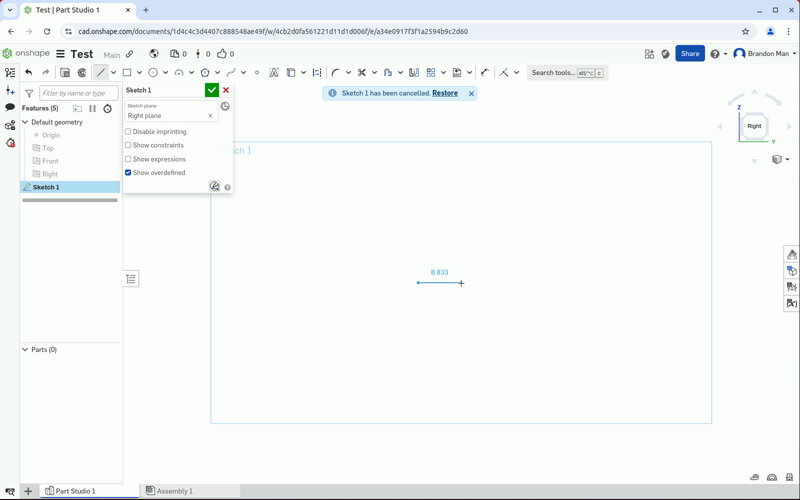
key_up(shift)
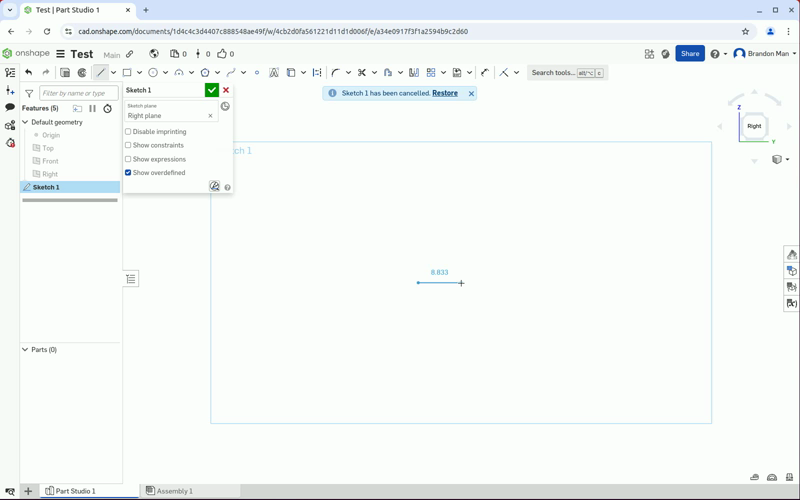
key_down(shift)
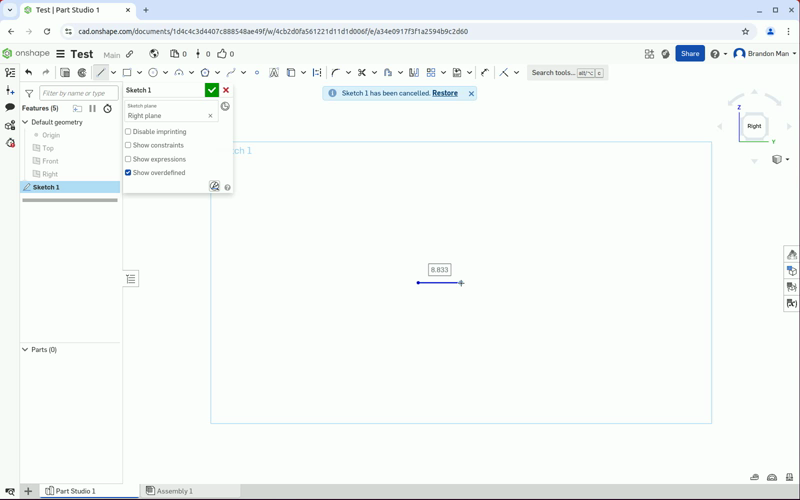
mouse_move(491, 282)
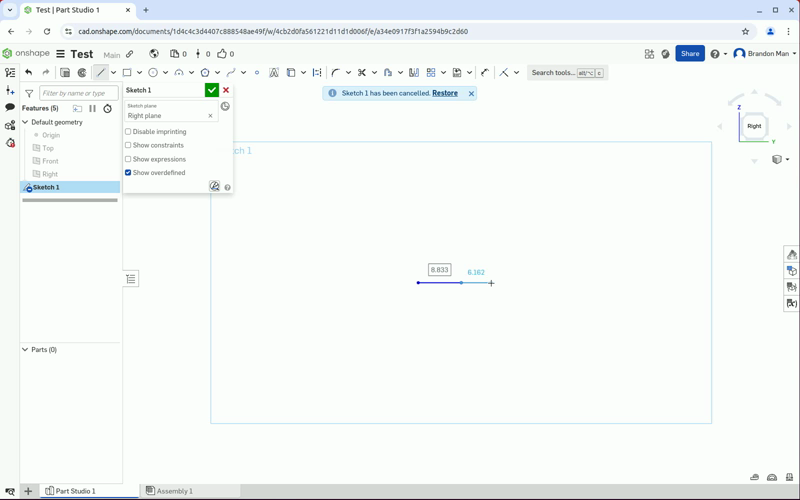
mouse_move(461, 226)
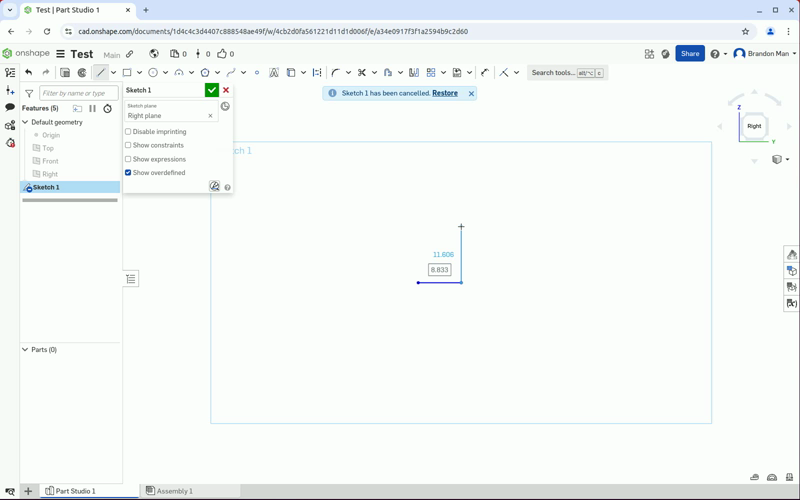
click(461, 226)
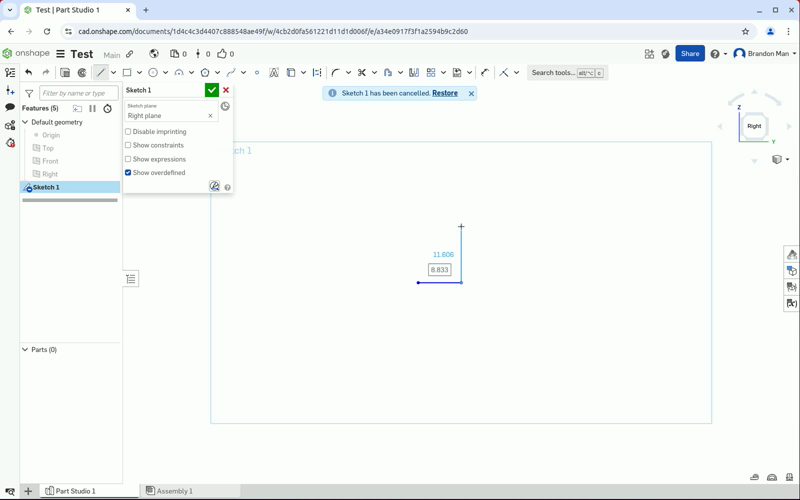
key_up(shift)
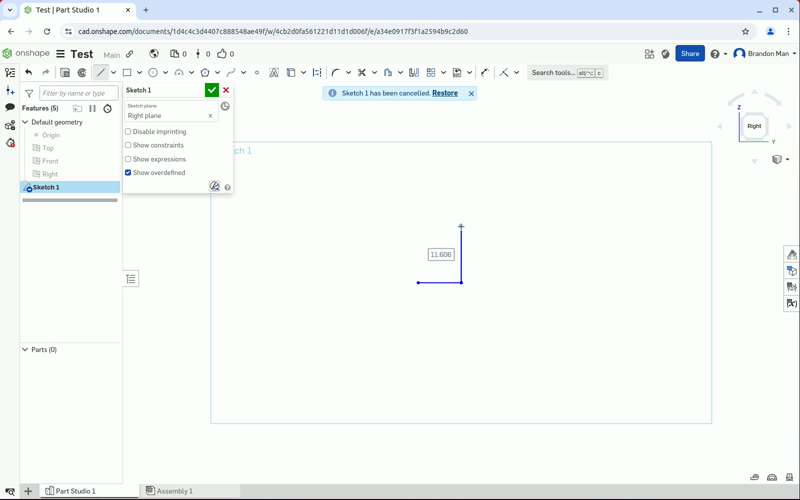
key_down(shift)
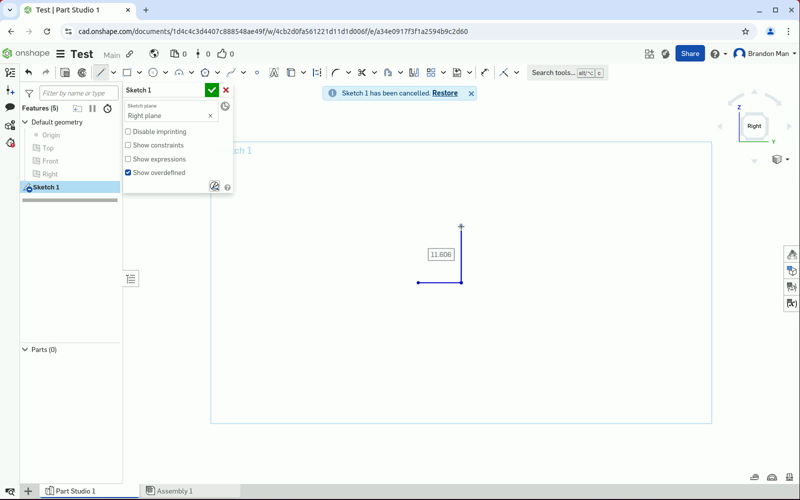
mouse_move(491, 226)
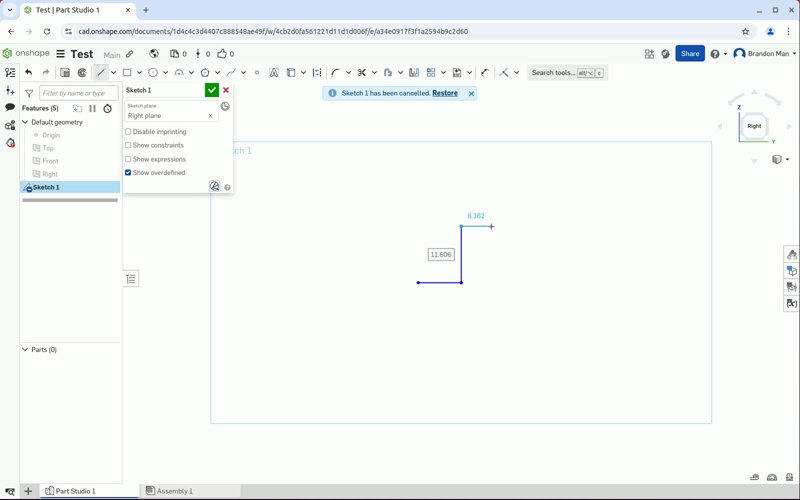
mouse_move(453, 226)
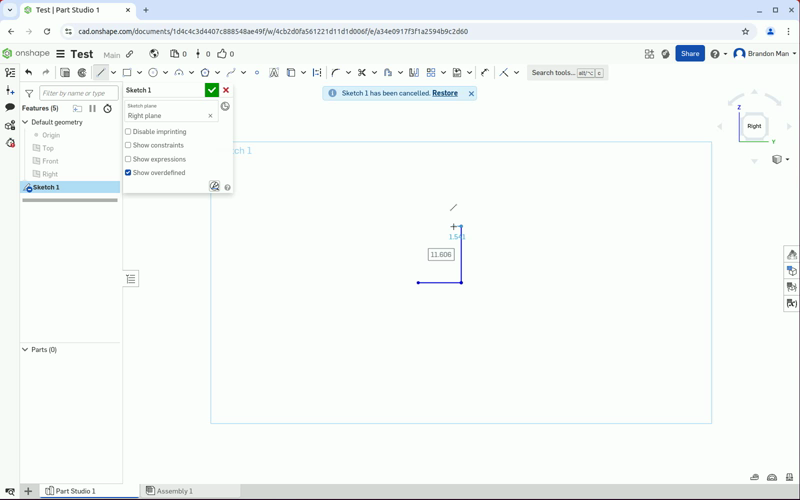
scroll(6)
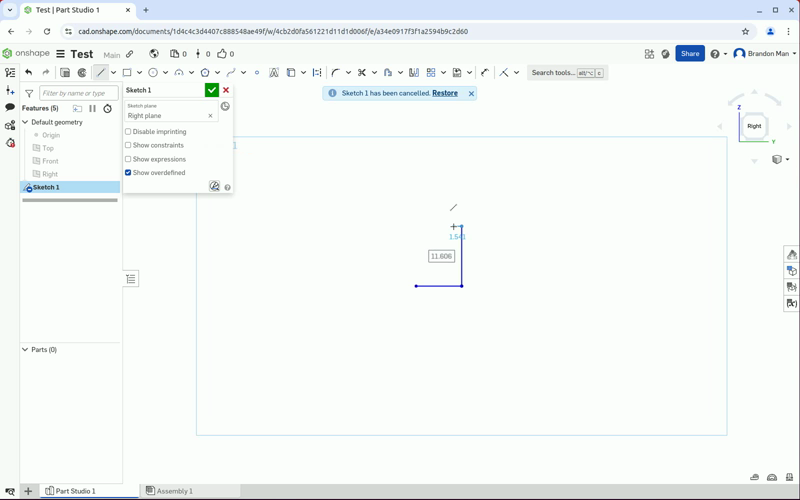
scroll(6)
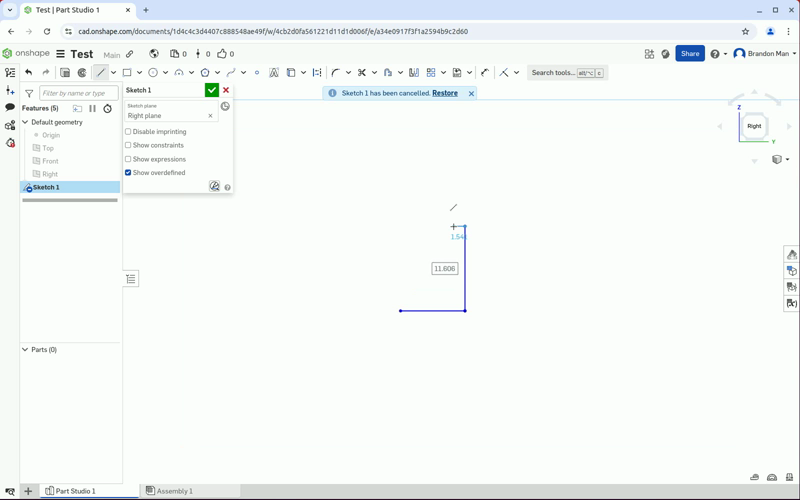
scroll(6)
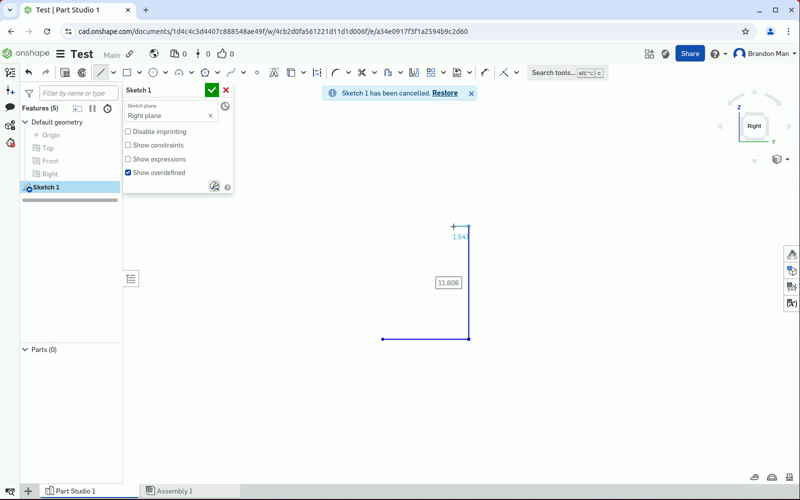
scroll(6)
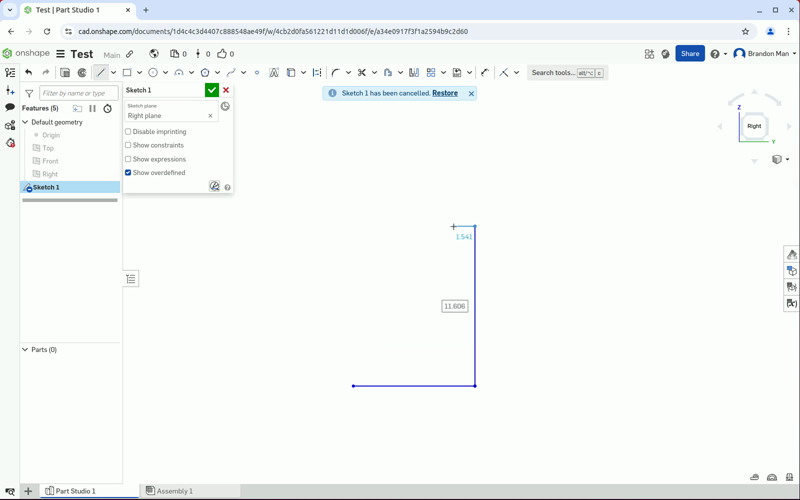
scroll(6)
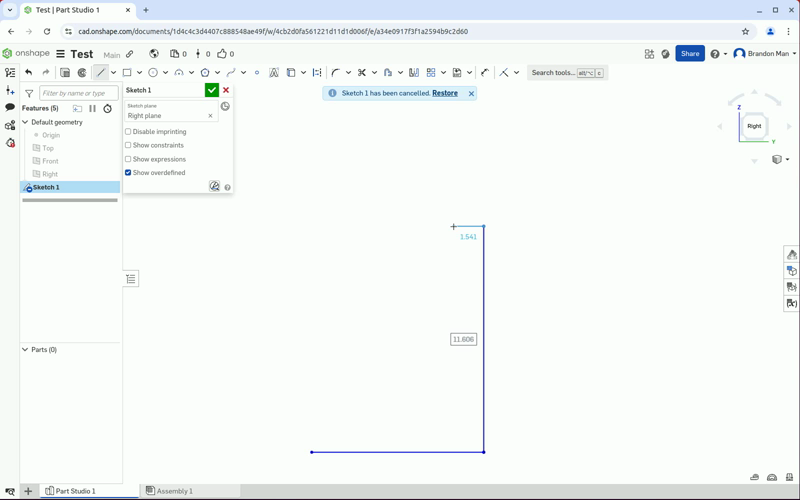
scroll(6)
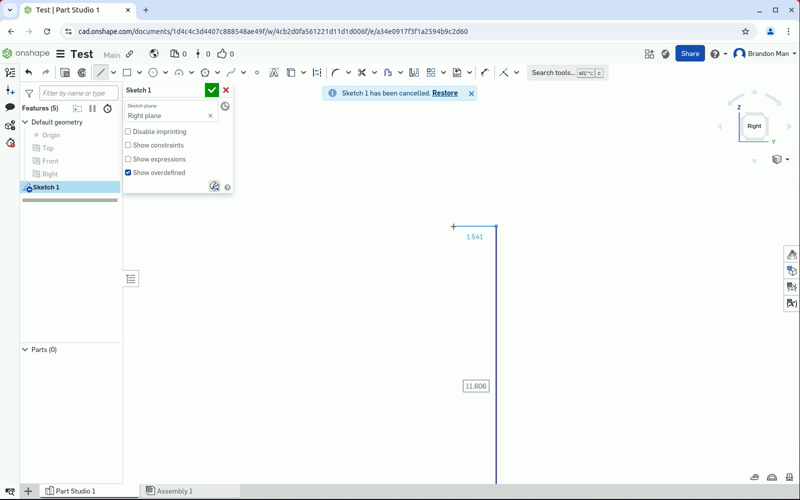
scroll(6)
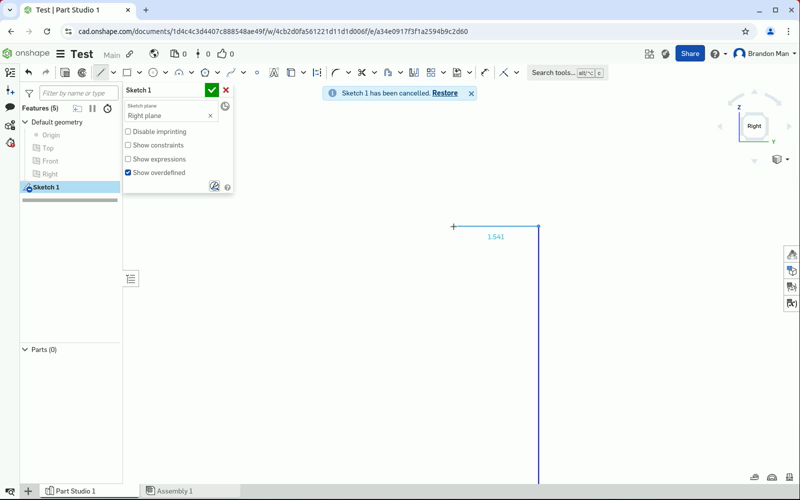
click(453, 226)
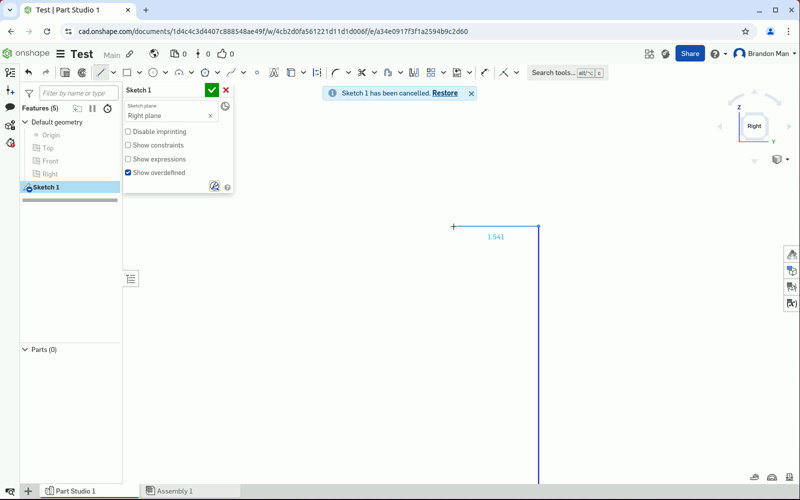
scroll(-6)
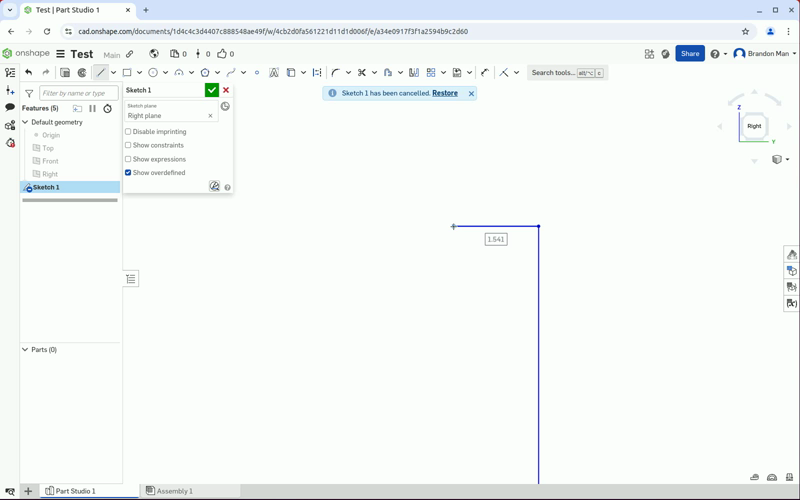
scroll(-6)
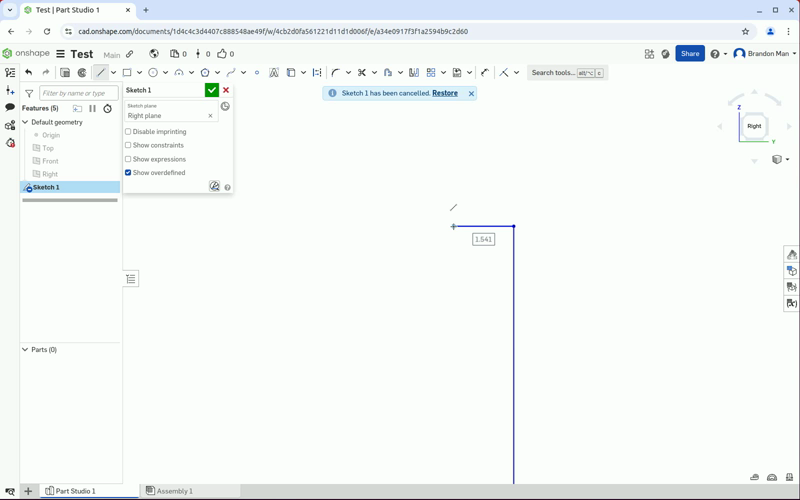
scroll(-6)
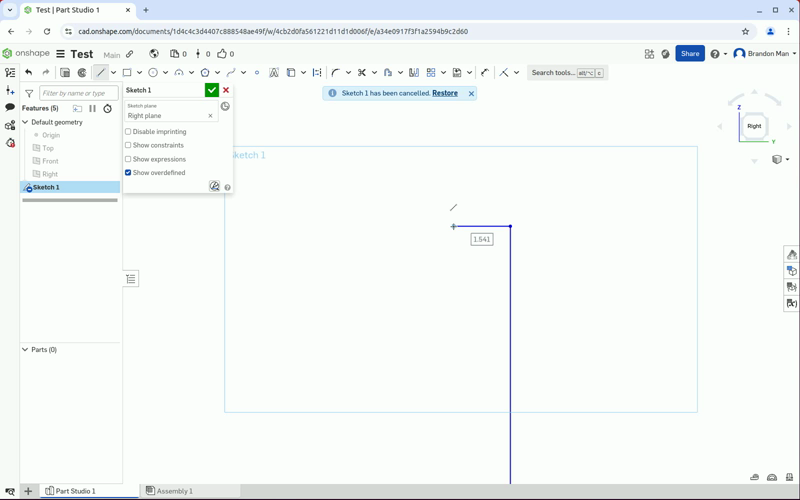
scroll(-6)
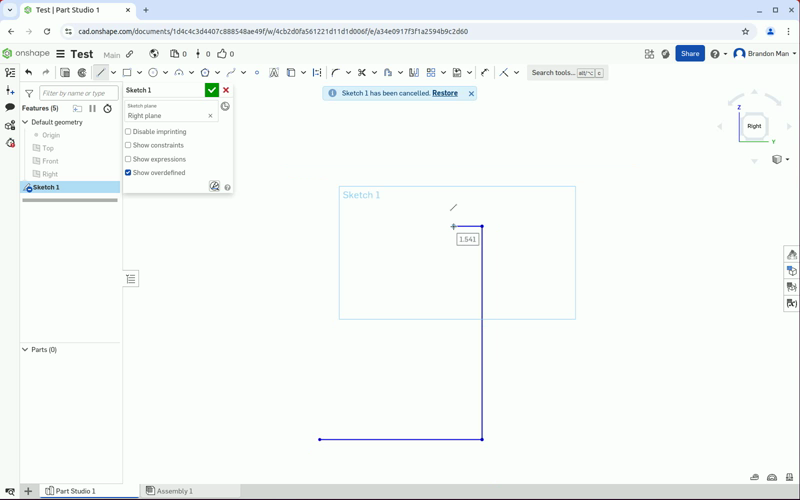
scroll(-6)
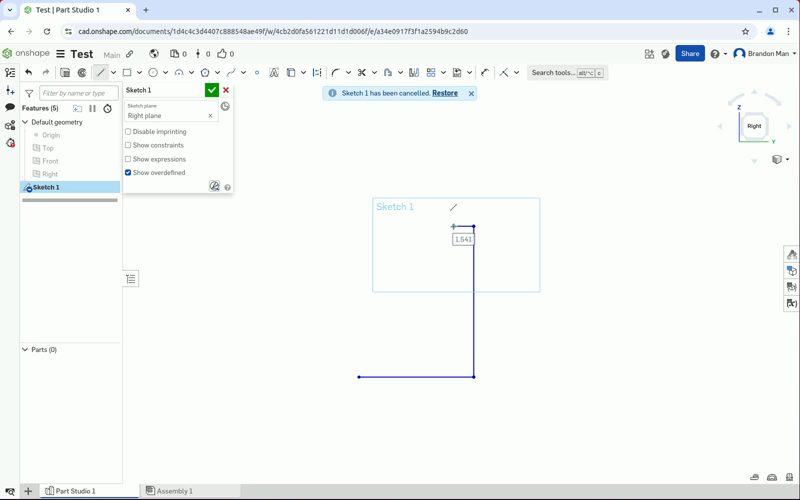
scroll(-6)
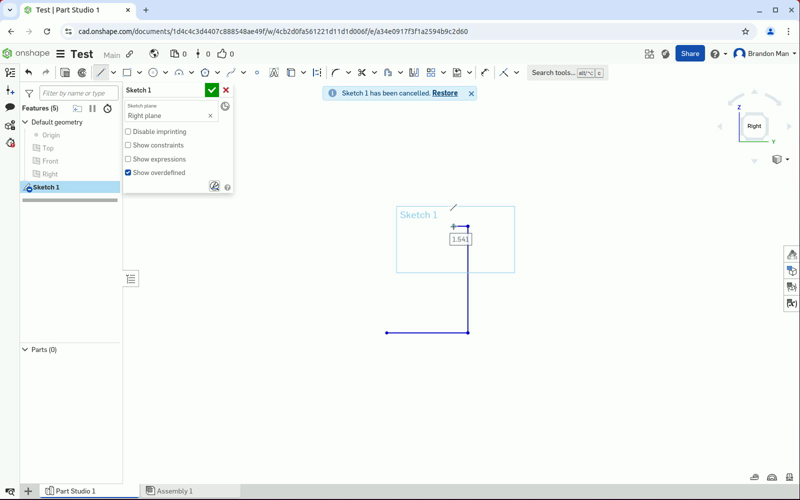
scroll(-6)
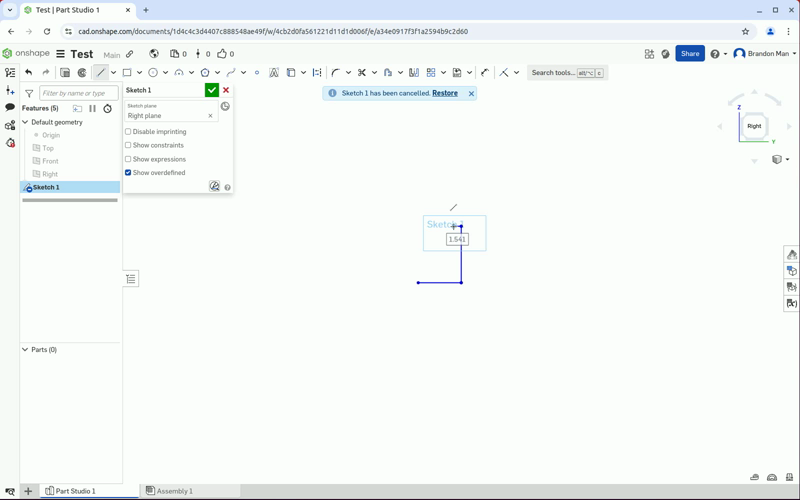
key_up(shift)
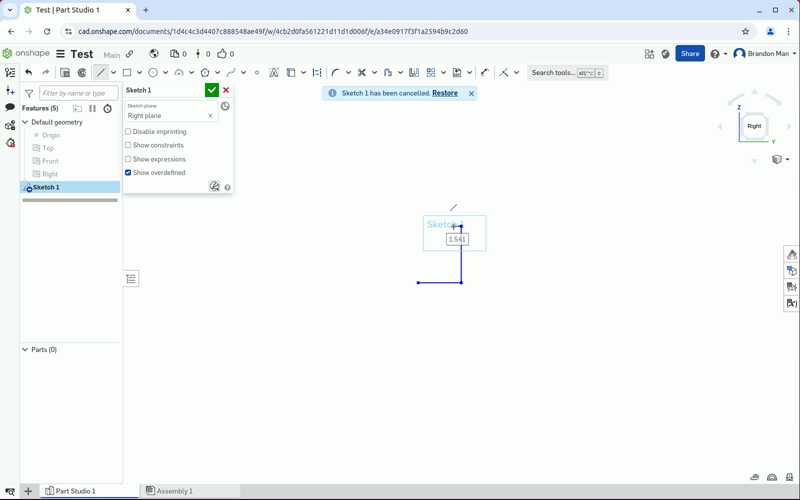
key_down(shift)
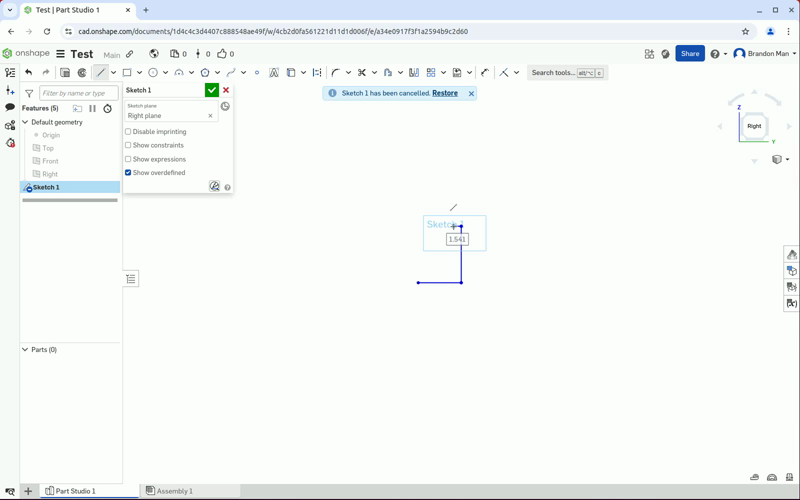
mouse_move(483, 226)
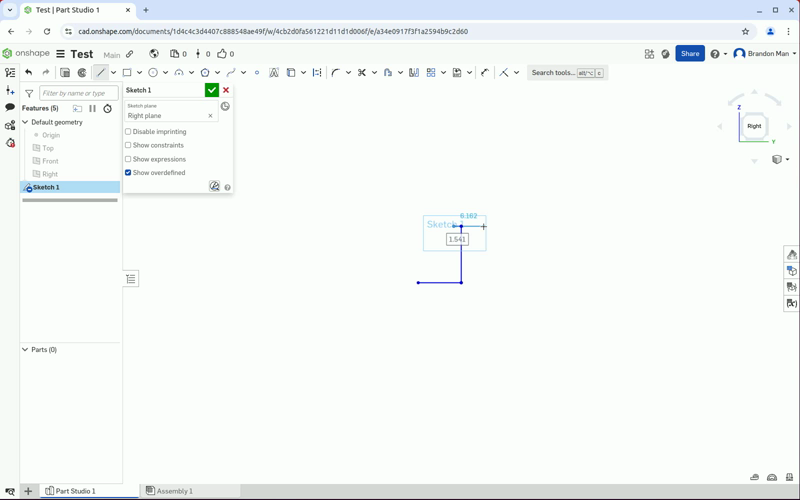
mouse_move(453, 275)
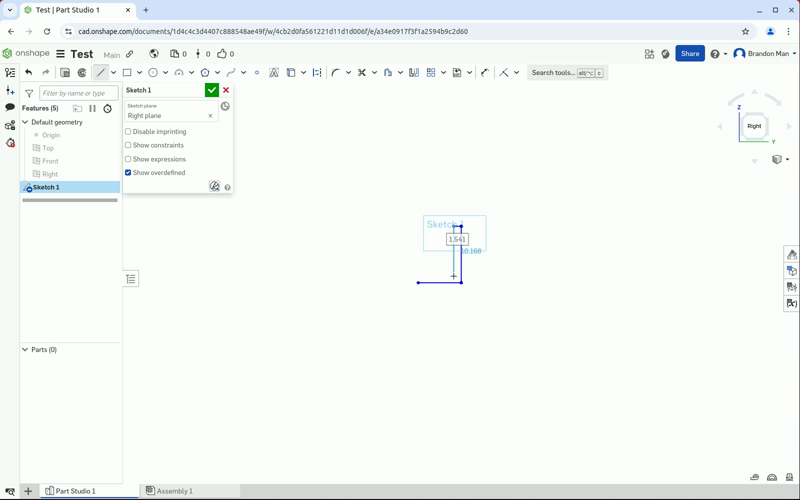
click(453, 275)
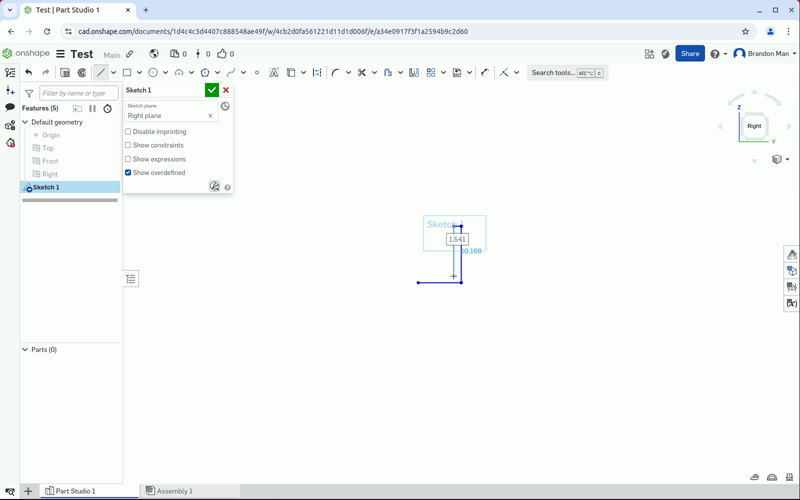
key_up(shift)
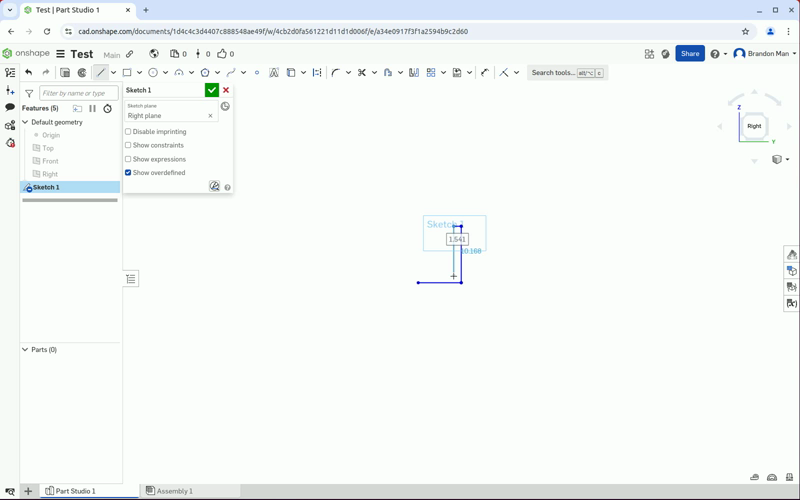
key_down(shift)
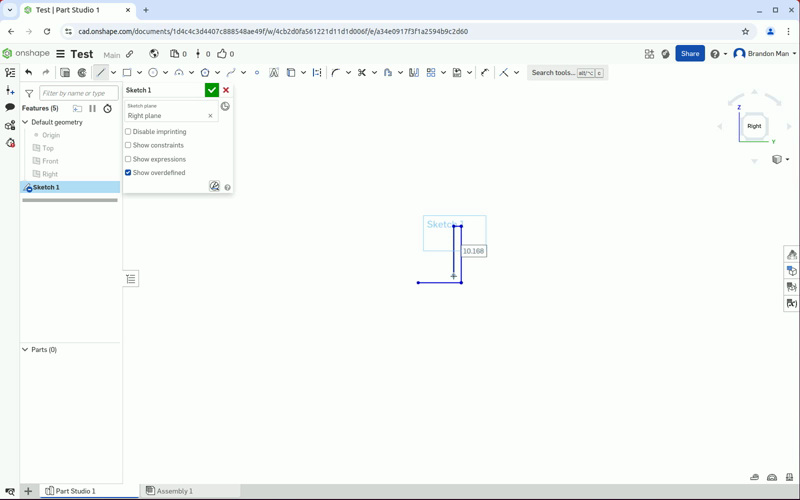
mouse_move(483, 275)
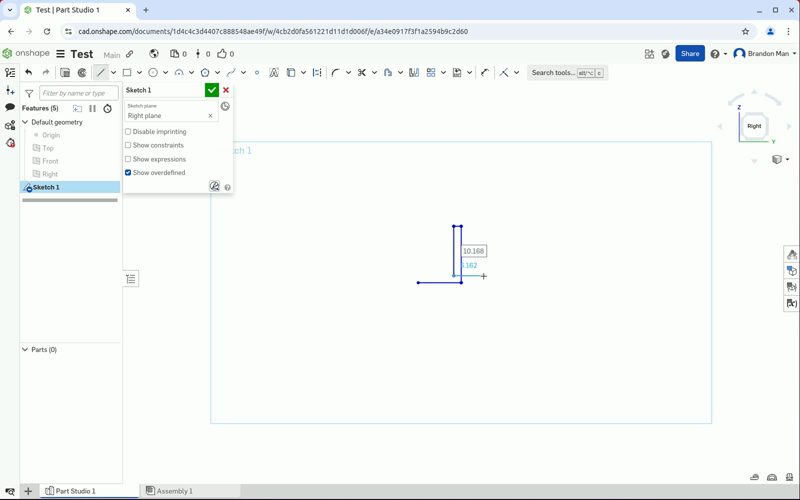
mouse_move(418, 275)
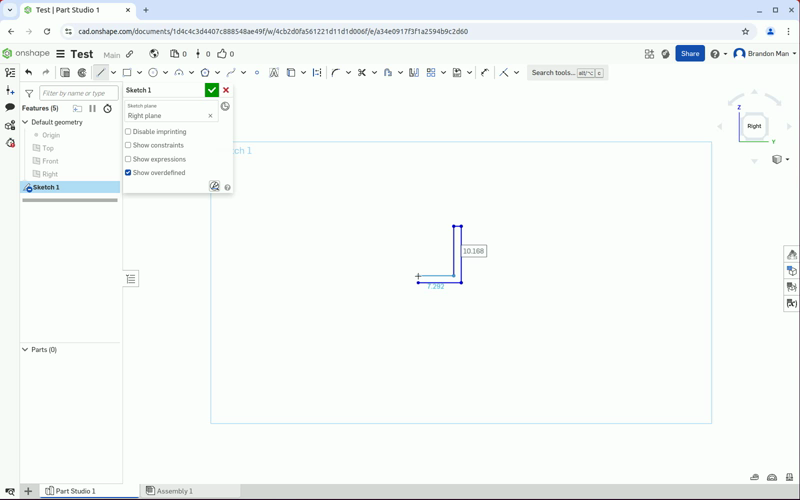
click(418, 275)
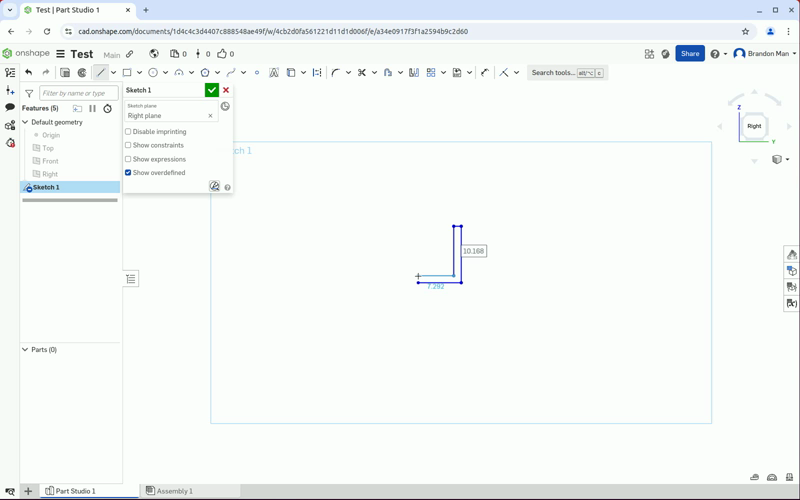
key_up(shift)
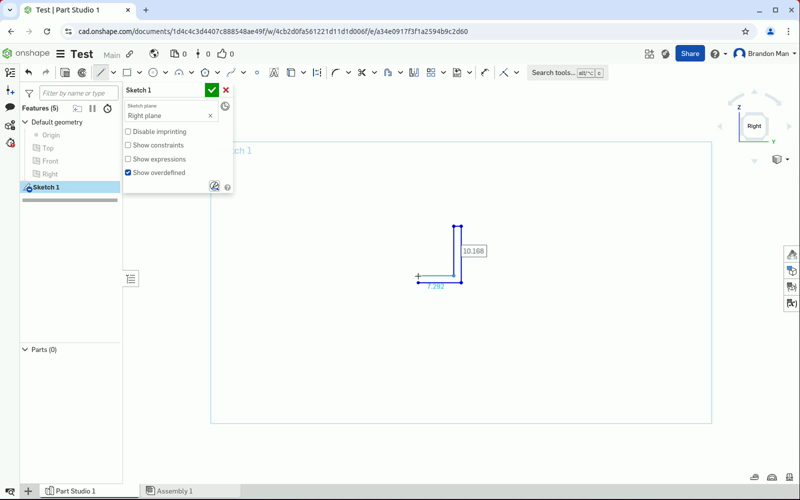
mouse_move(448, 275)
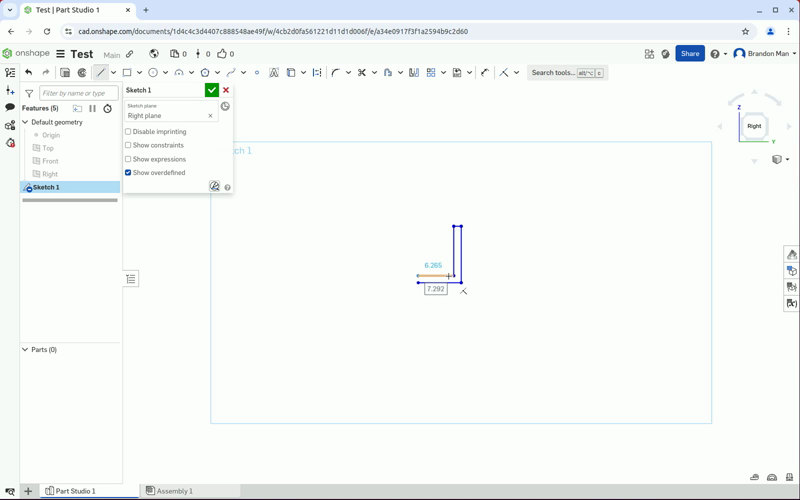
key_down(shift)
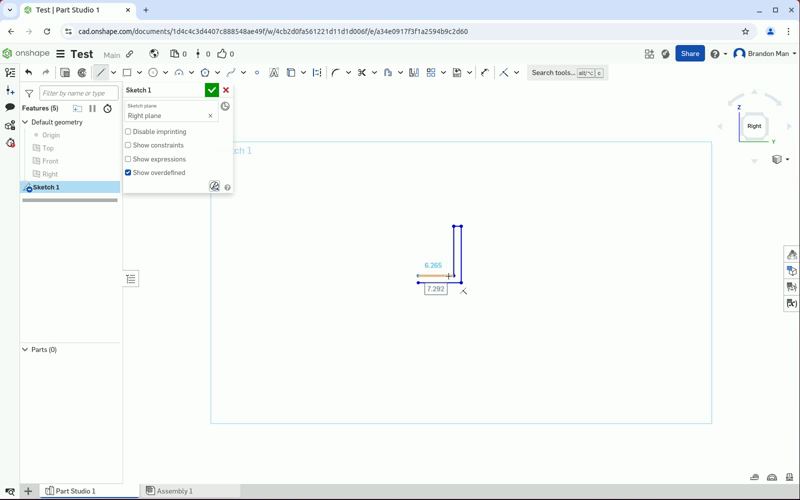
mouse_move(418, 282)
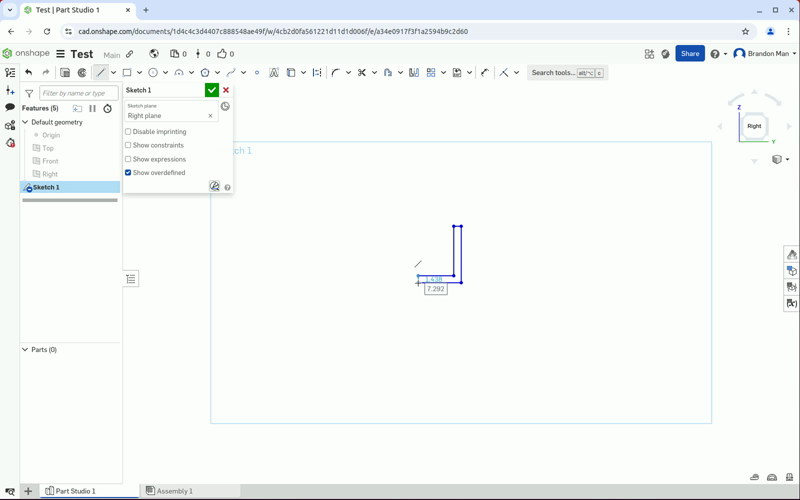
scroll(6)
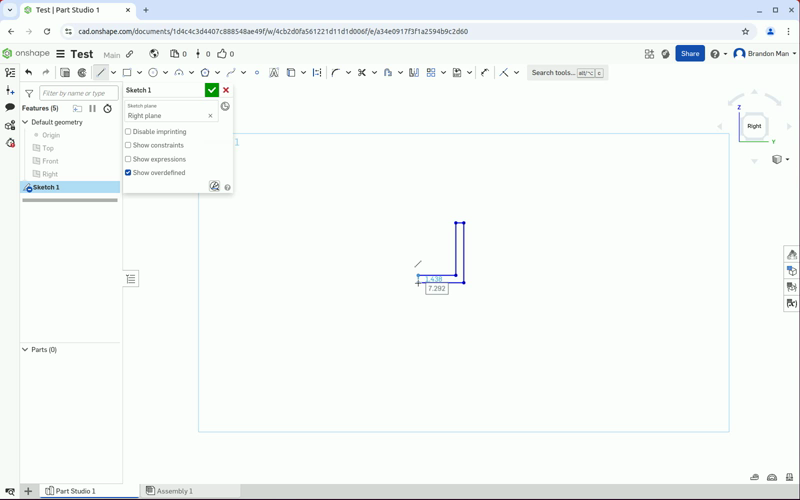
scroll(6)
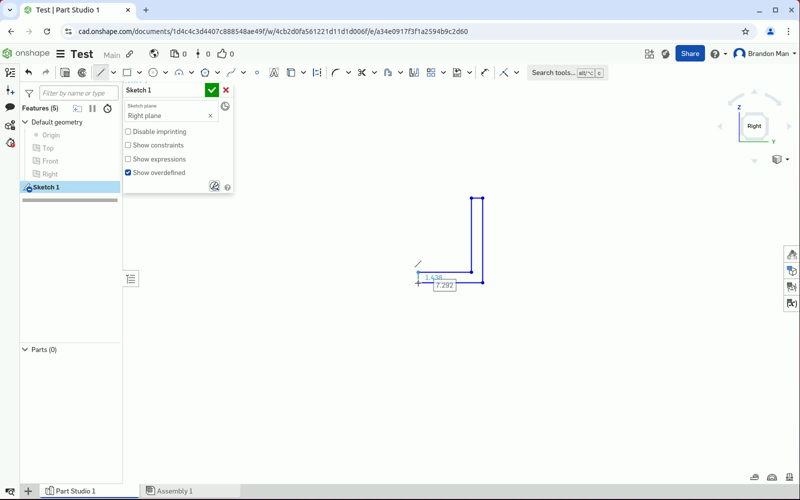
scroll(6)
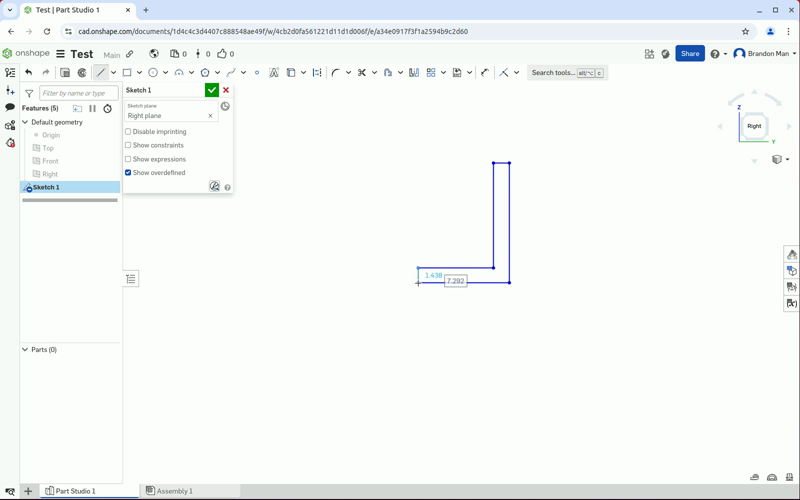
scroll(6)
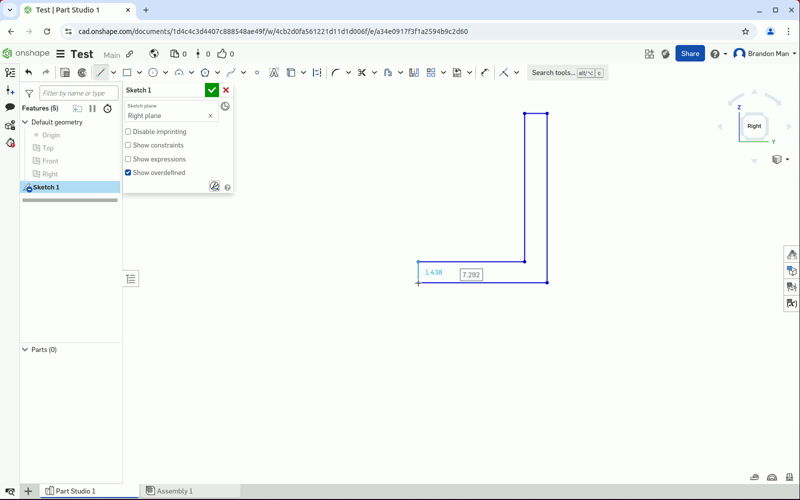
scroll(6)
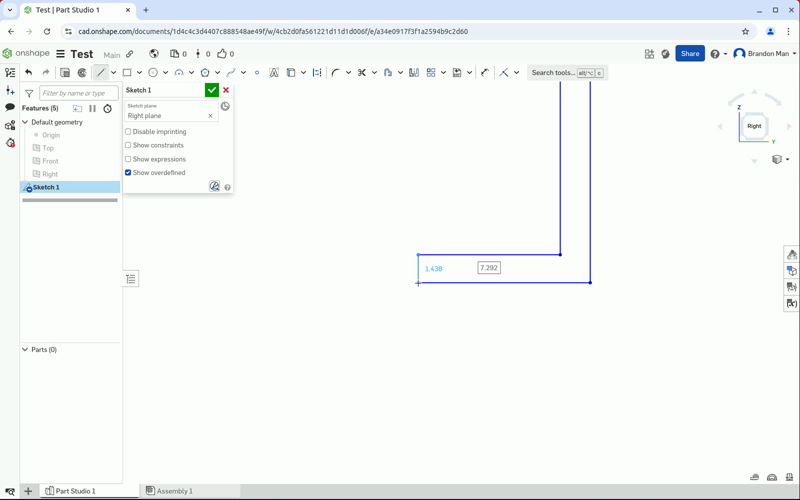
scroll(6)
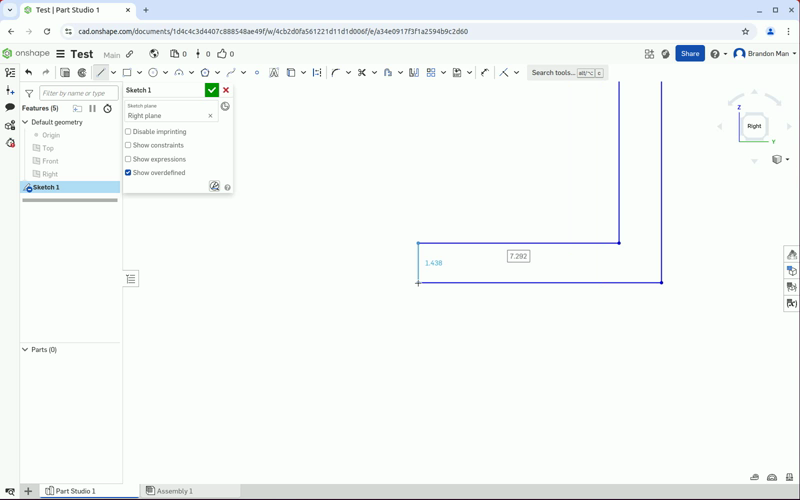
scroll(6)
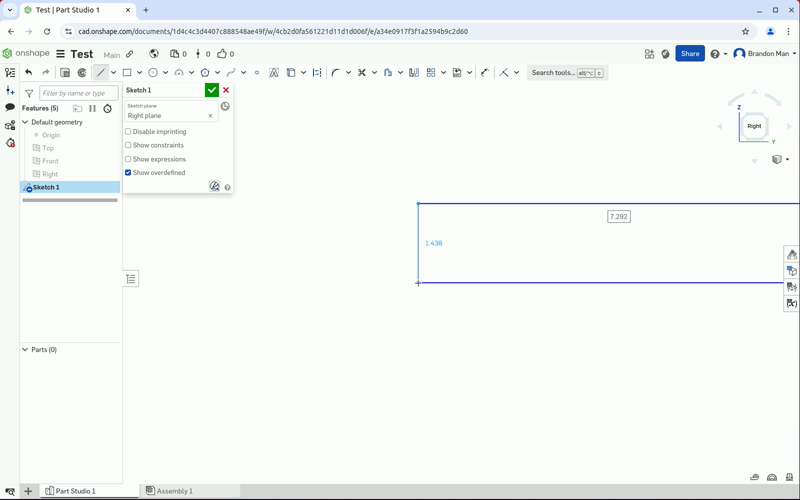
key_up(shift)
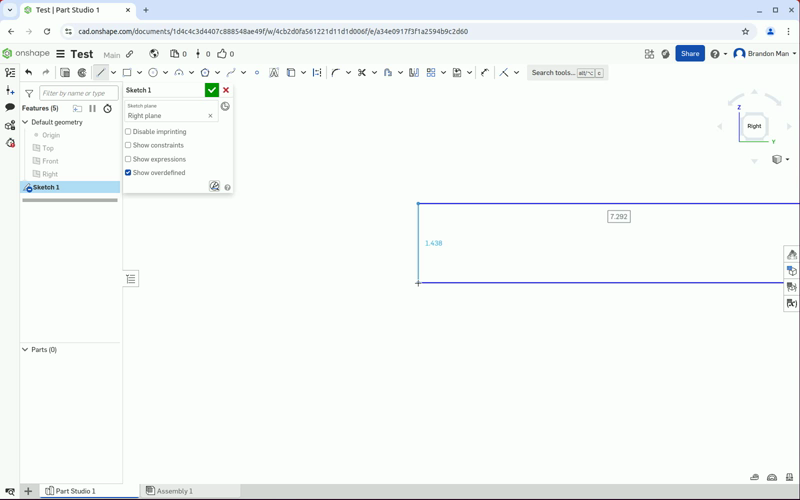
click(418, 282)
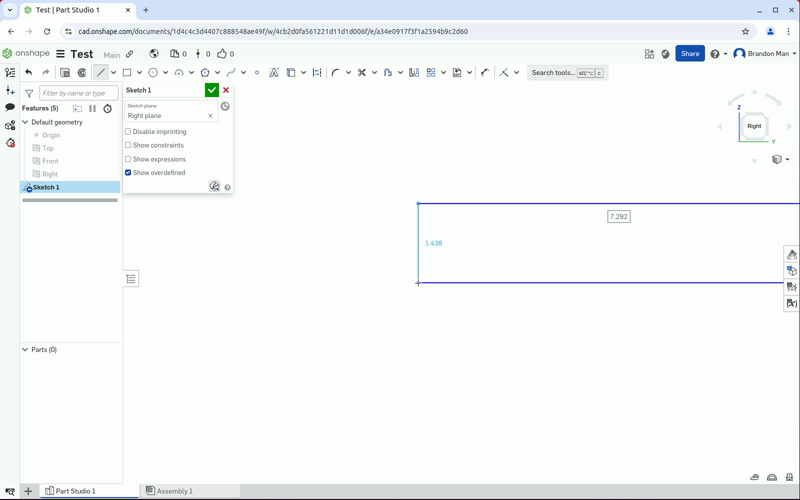
scroll(-6)
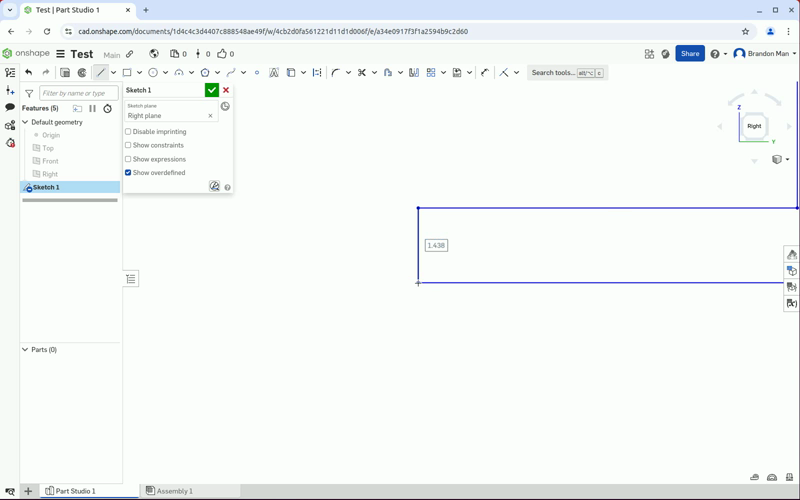
scroll(-6)
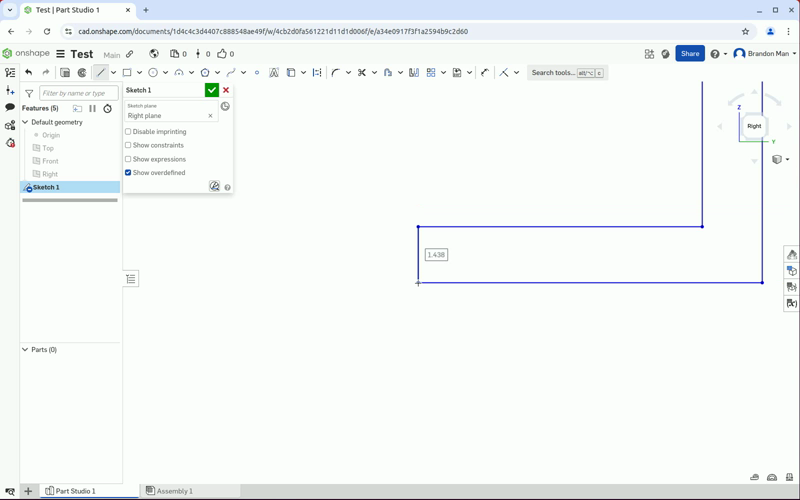
scroll(-6)
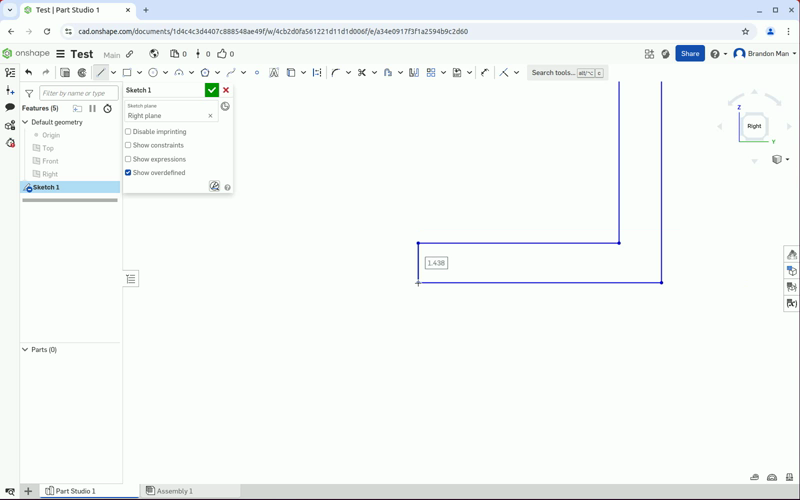
scroll(-6)
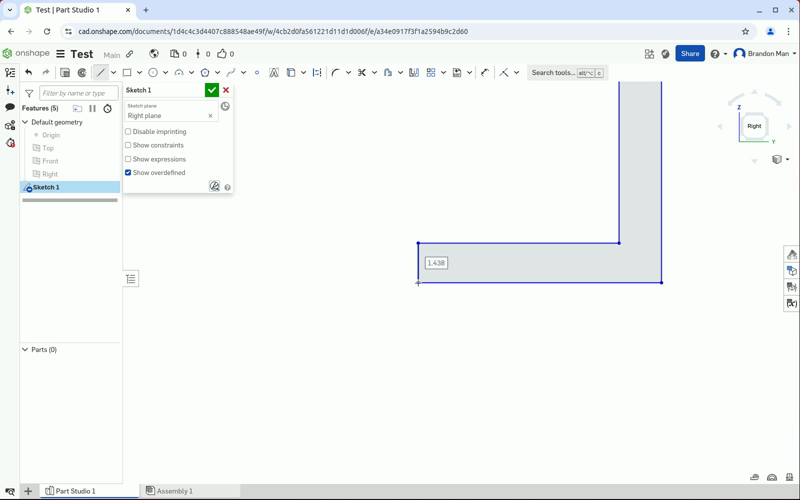
scroll(-6)
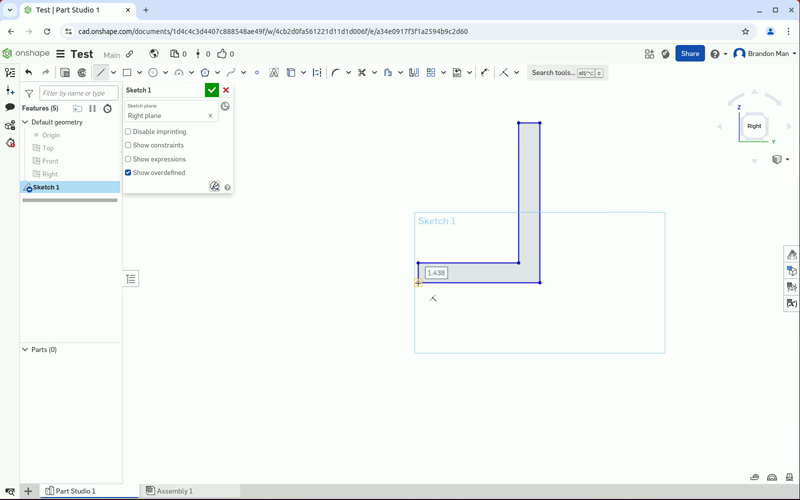
scroll(-6)
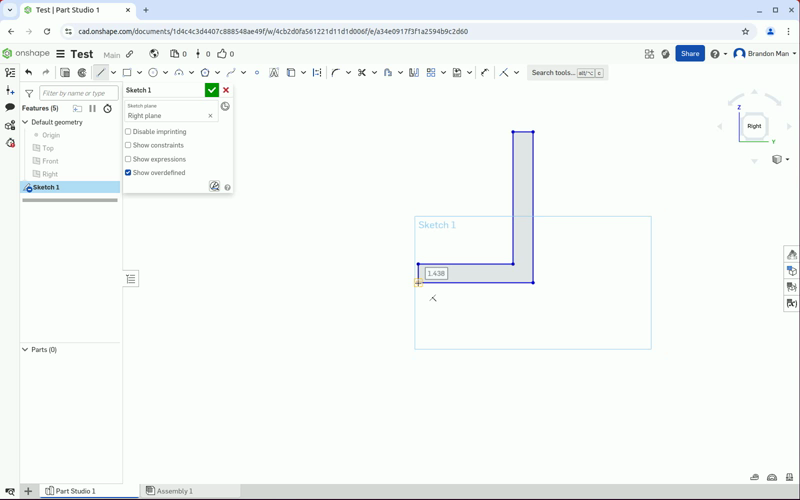
scroll(-6)
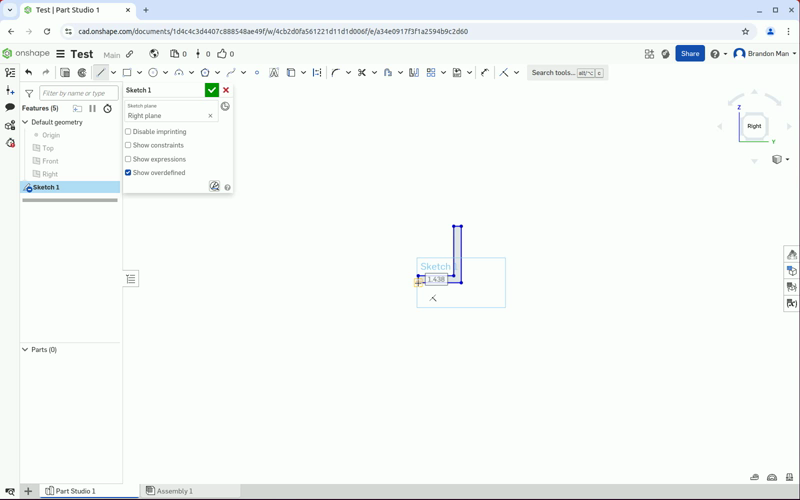
key(esc)
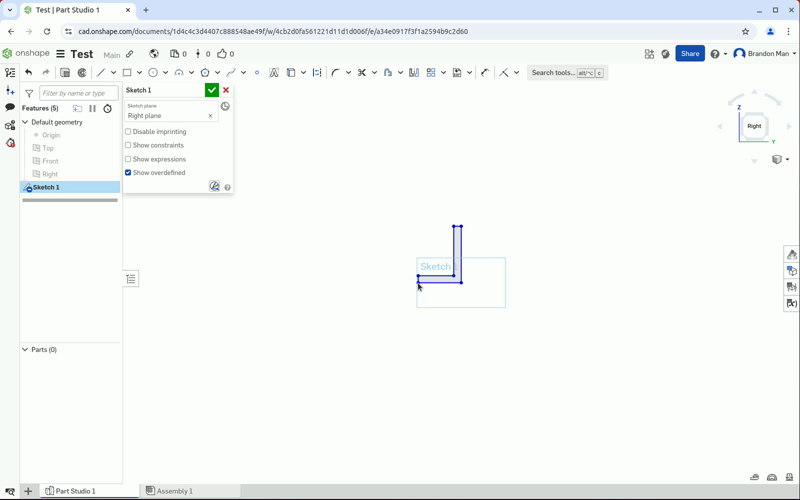
mouse_move(456, 277)
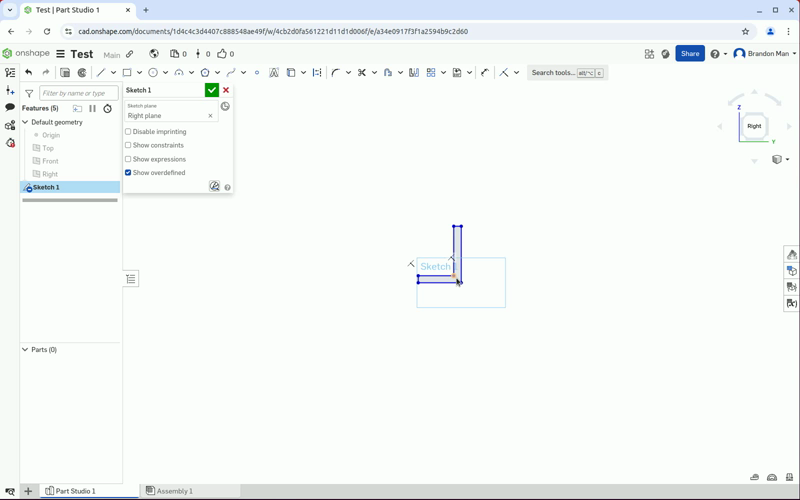
scroll(6)
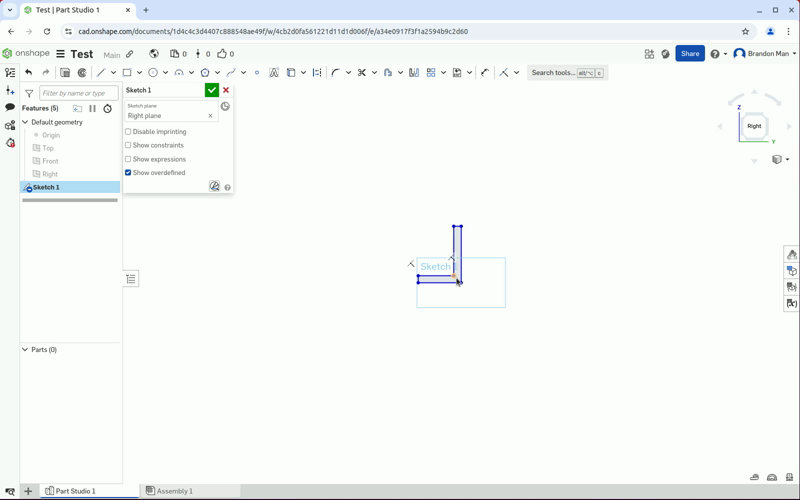
scroll(6)
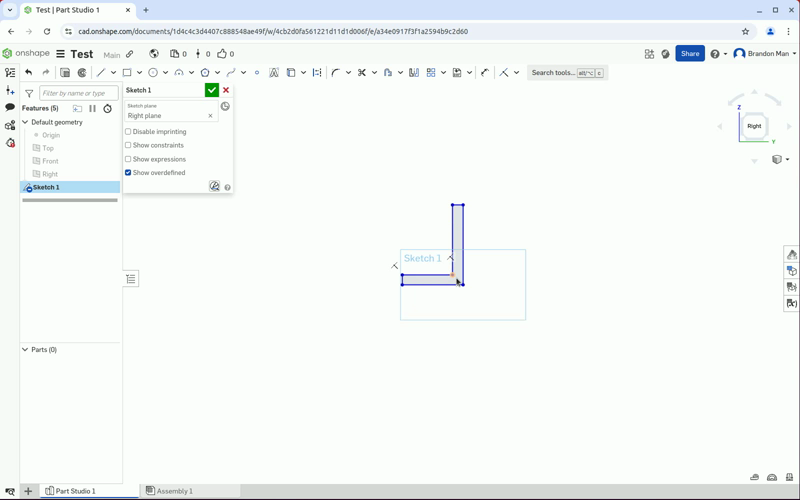
scroll(6)
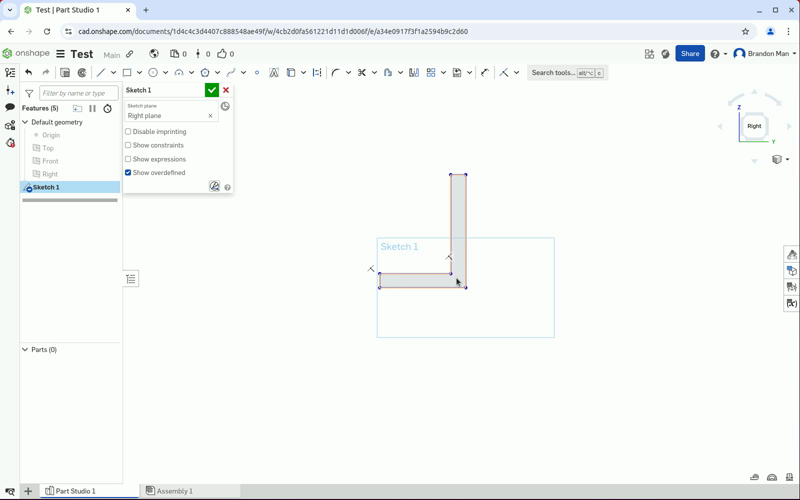
scroll(6)
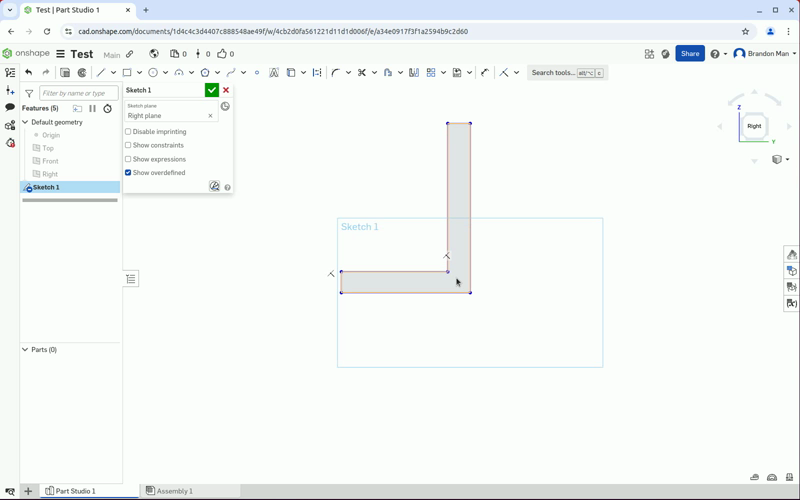
scroll(6)
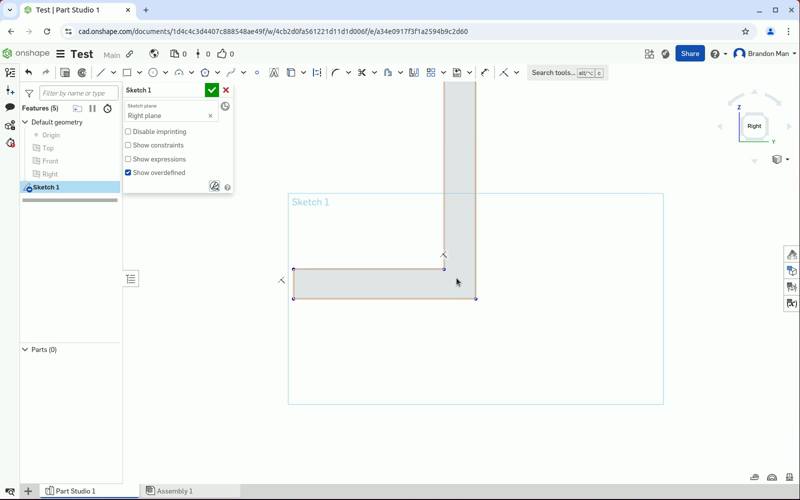
scroll(6)
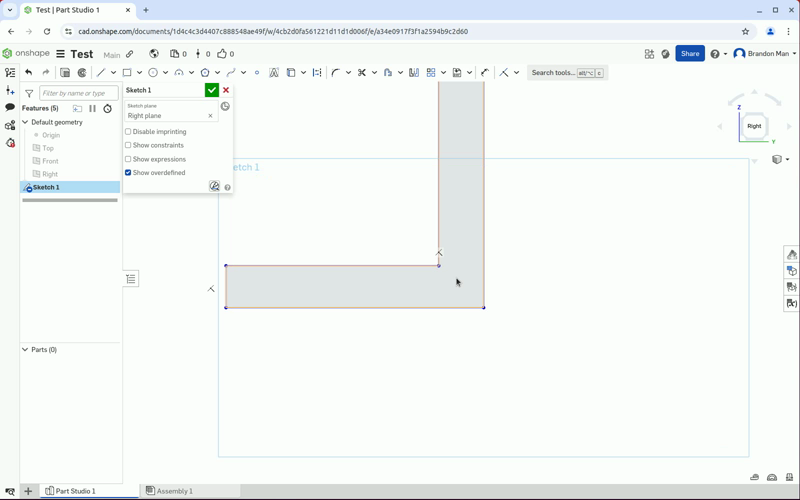
scroll(6)
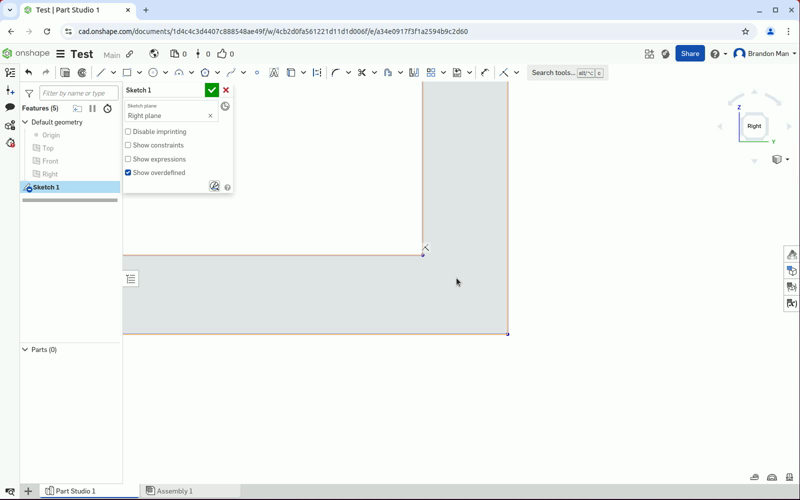
click(456, 277)
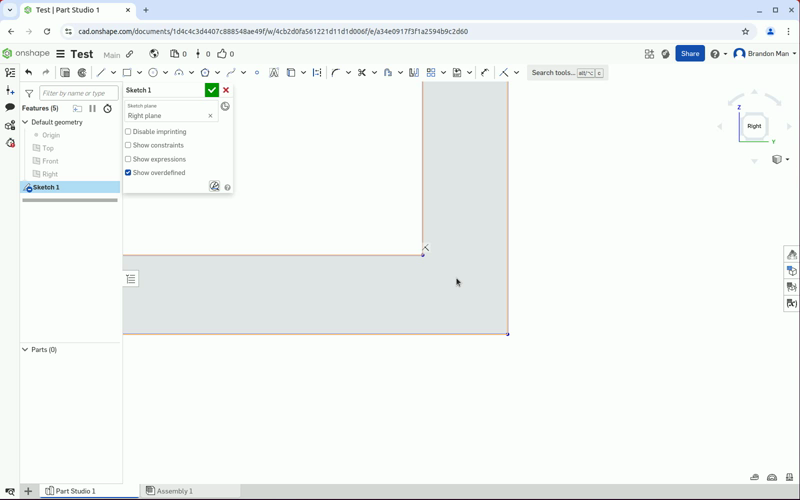
scroll(-6)
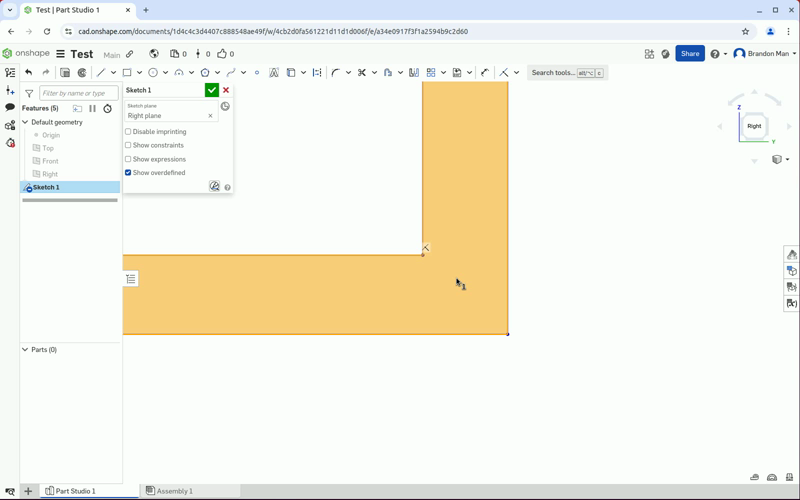
scroll(-6)
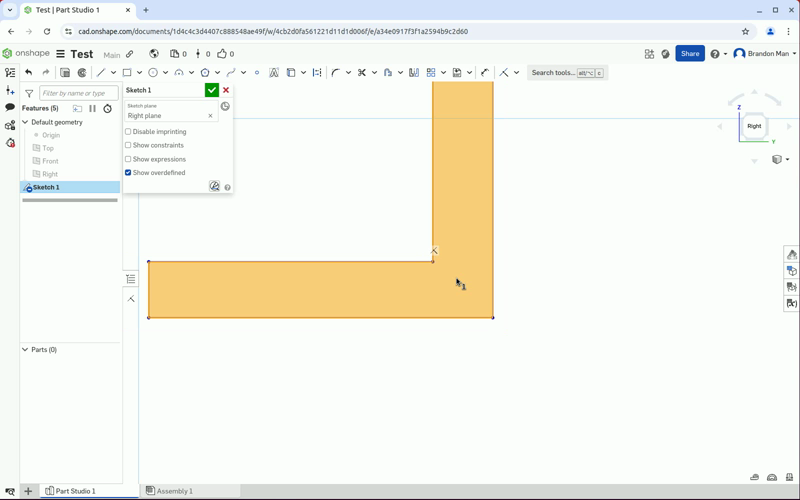
scroll(-6)
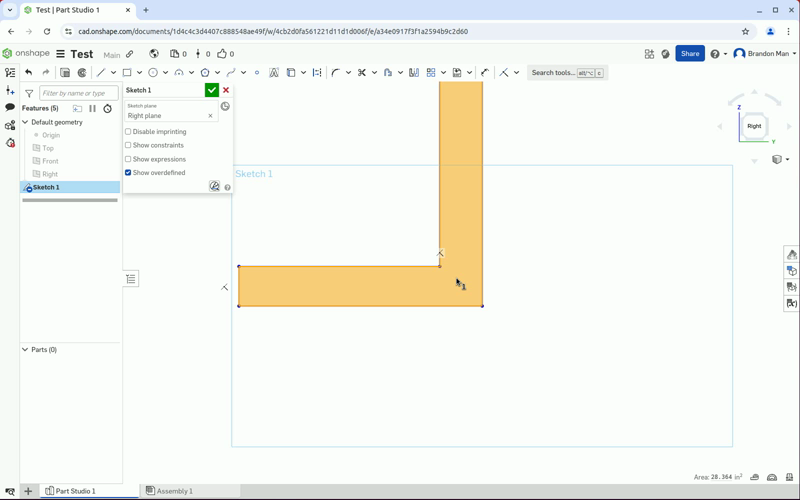
scroll(-6)
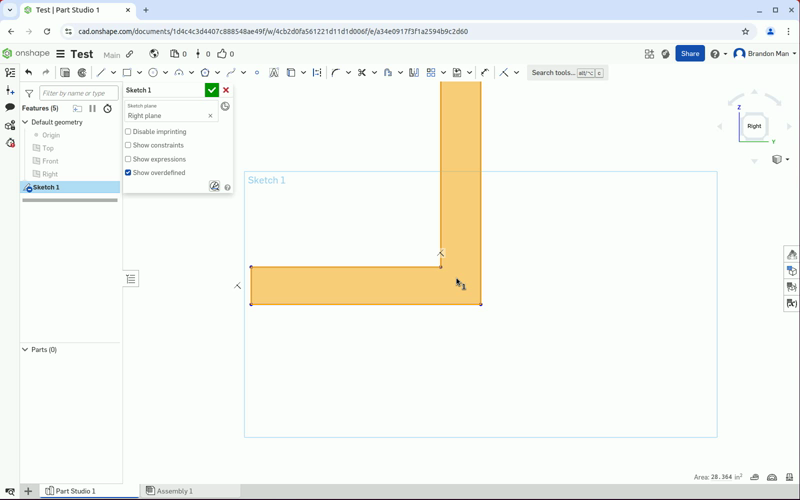
scroll(-6)
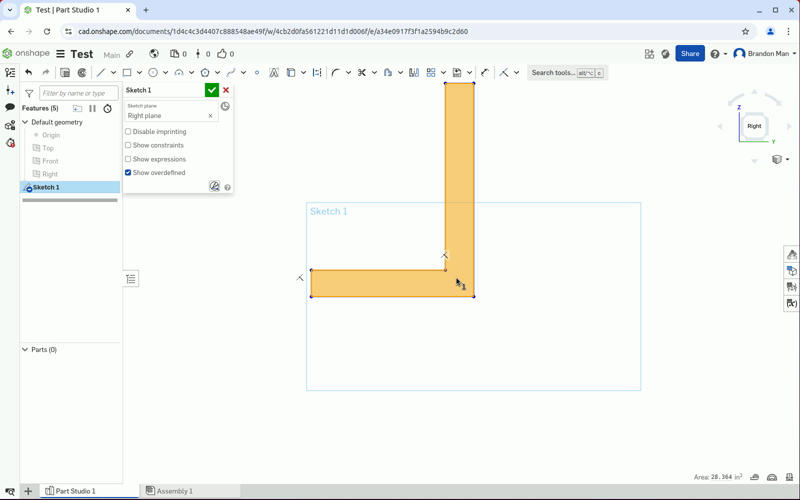
scroll(-6)
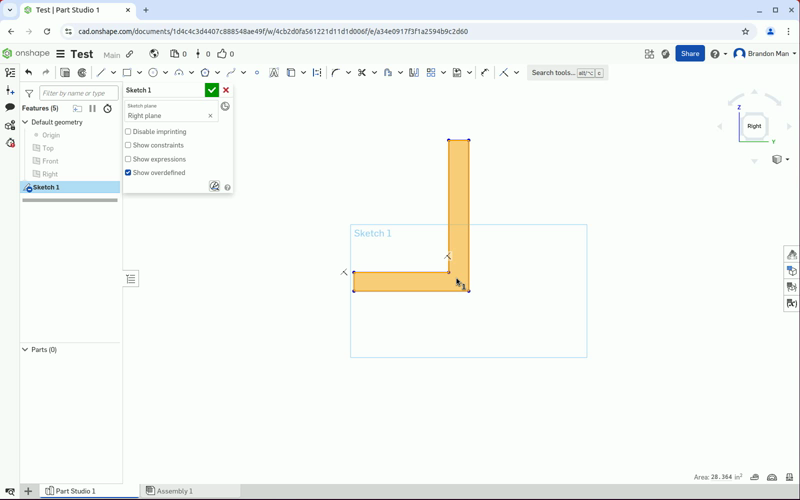
scroll(-6)
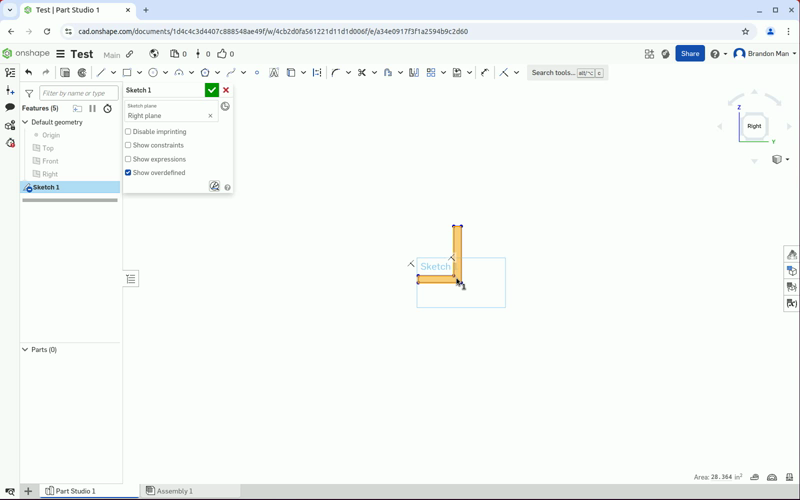
mouse_move(73, 352)
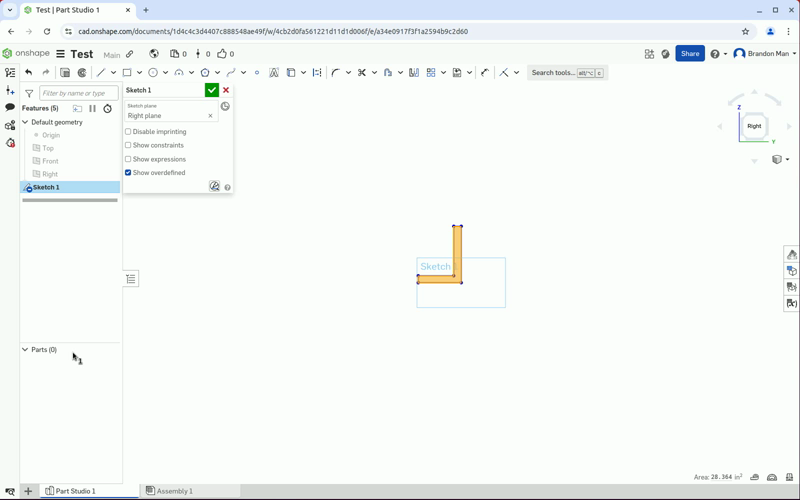
key(shift+y)
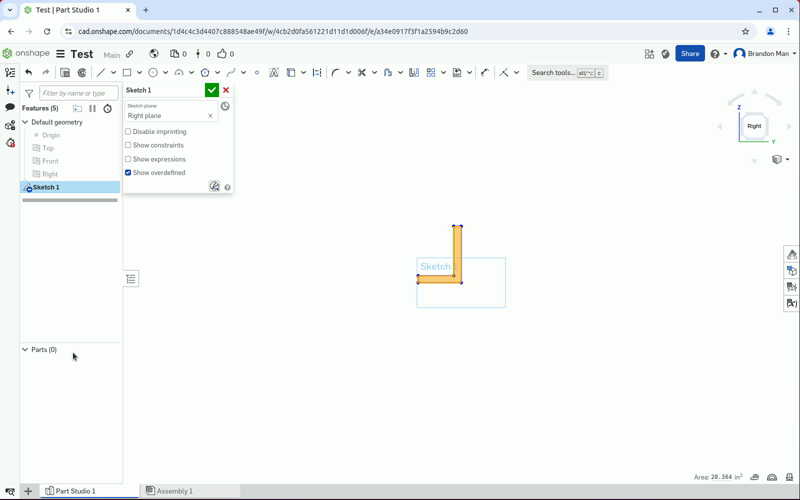
key(shift+e)
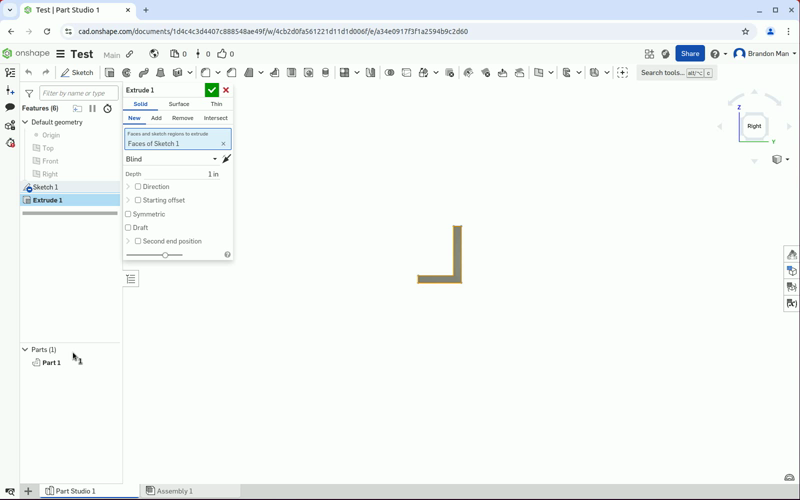
mouse_move(143, 106)
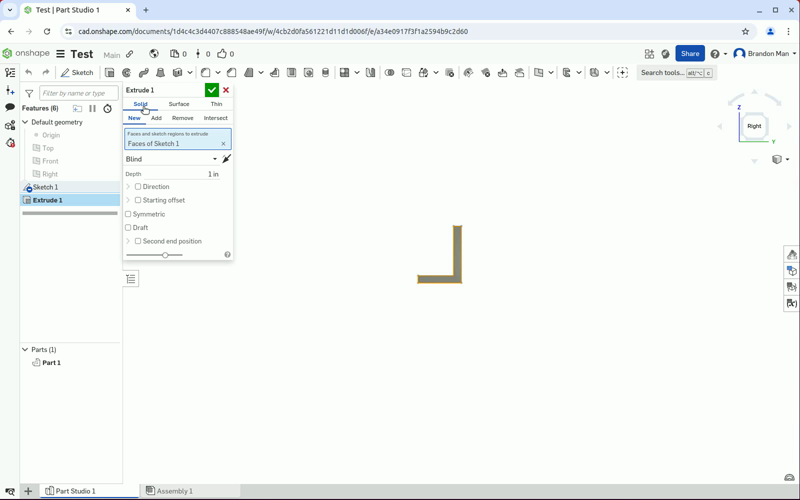
click(143, 106)
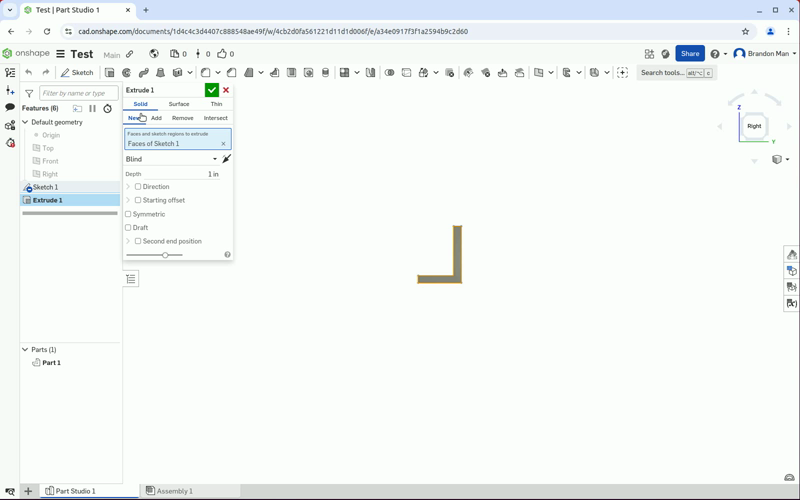
mouse_move(137, 120)
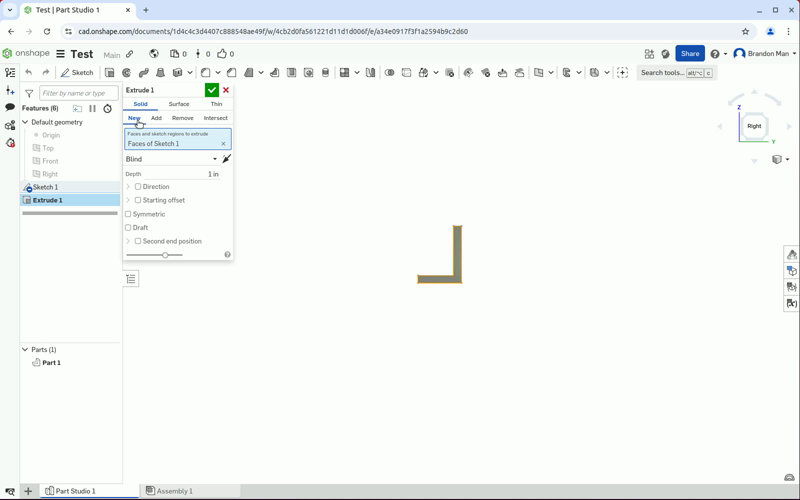
click(137, 120)
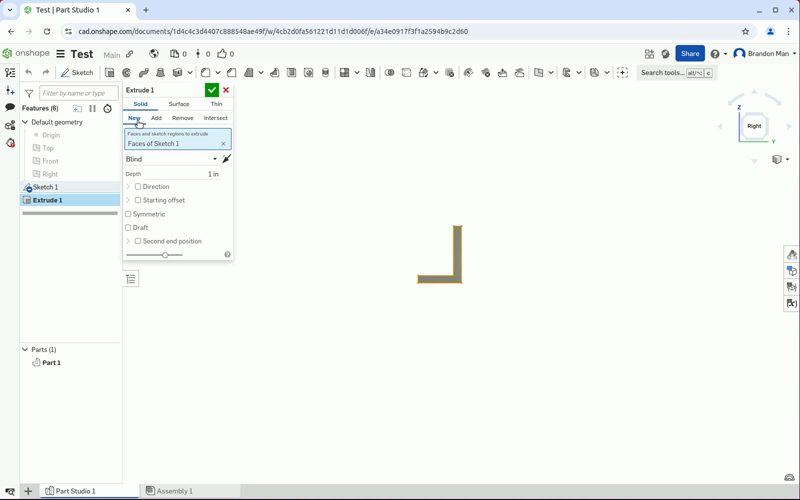
key(tab, 4)
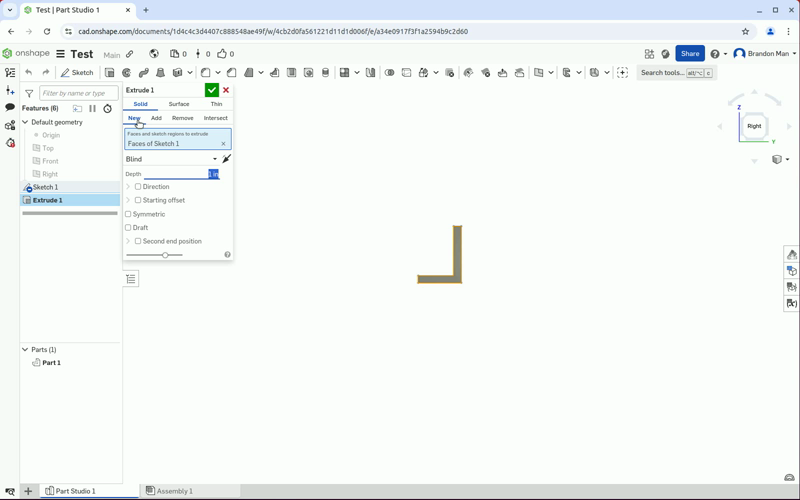
text(23.108)
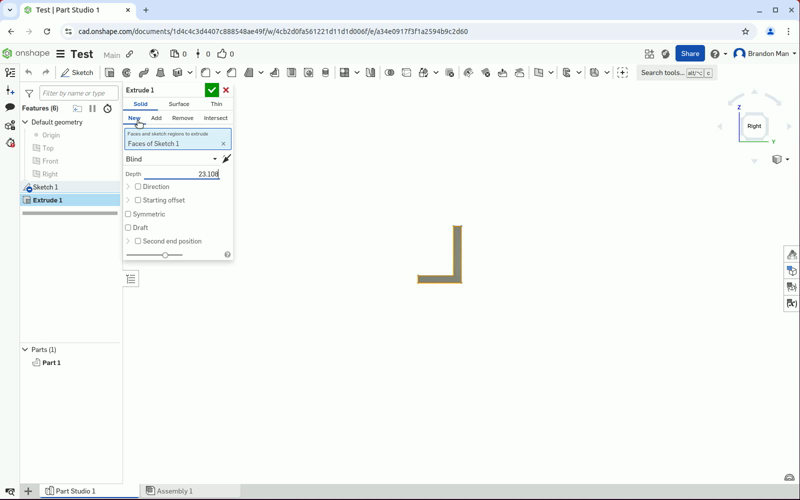
key(enter)
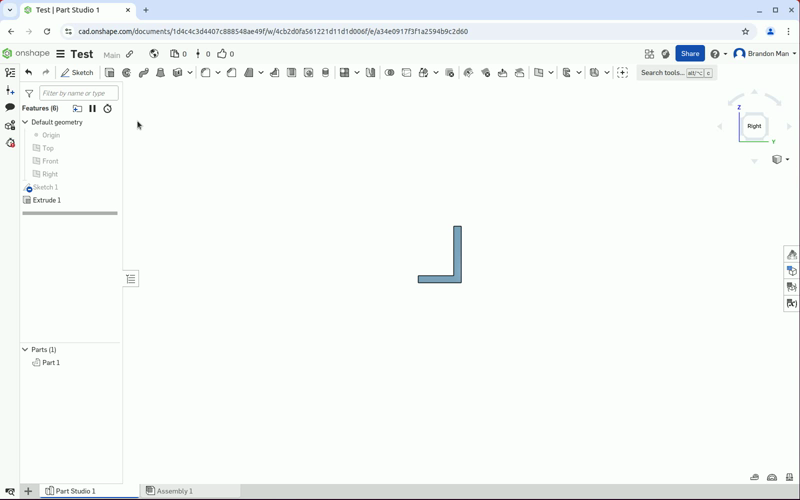
key(shift+h)
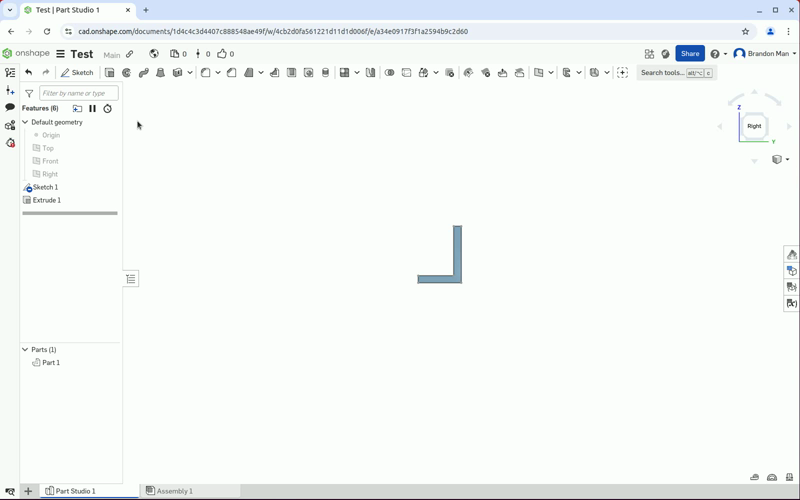
key(shift+h)
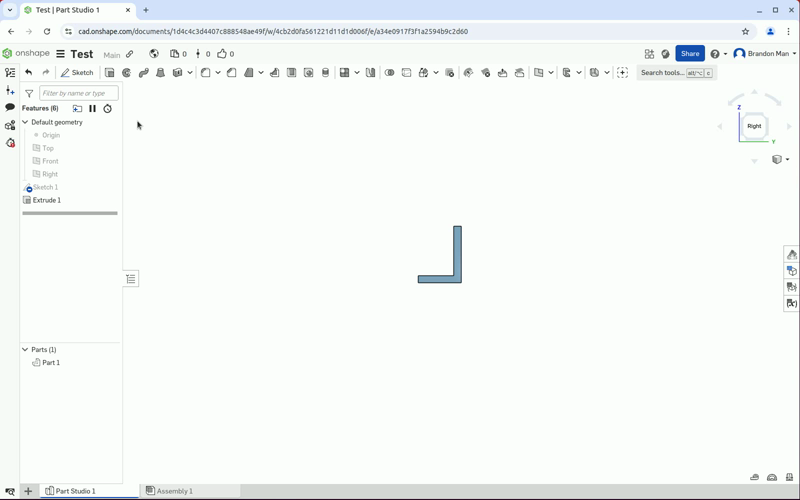
mouse_move(73, 189)
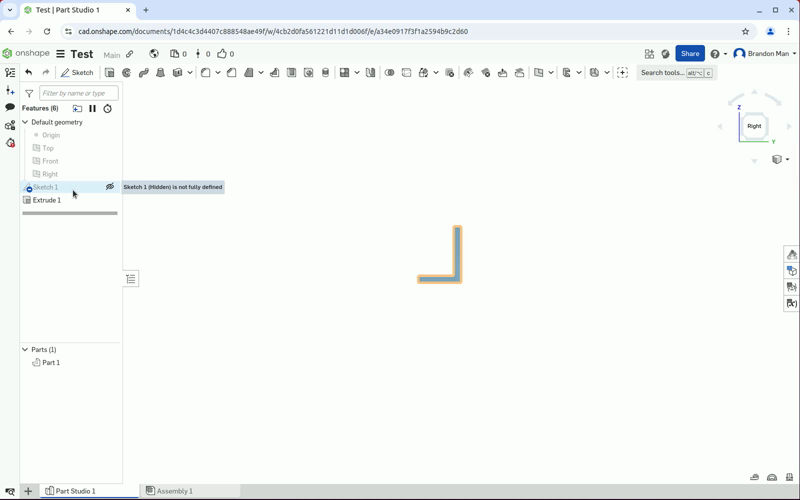
click(73, 189)
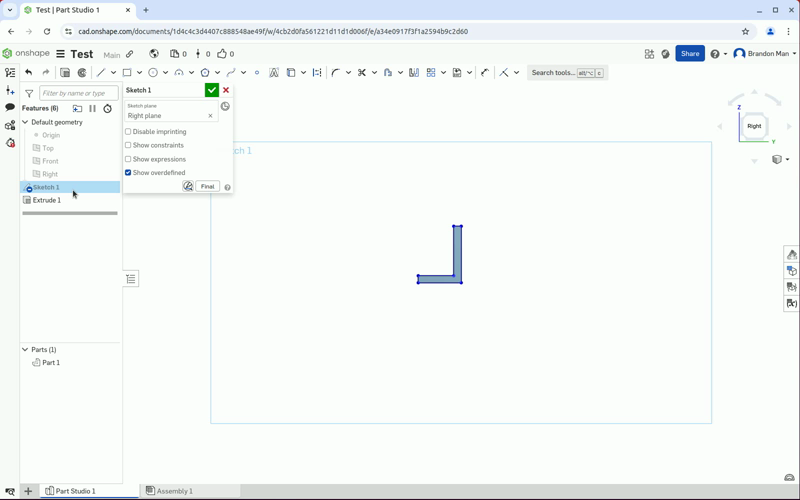
mouse_move(229, 92)
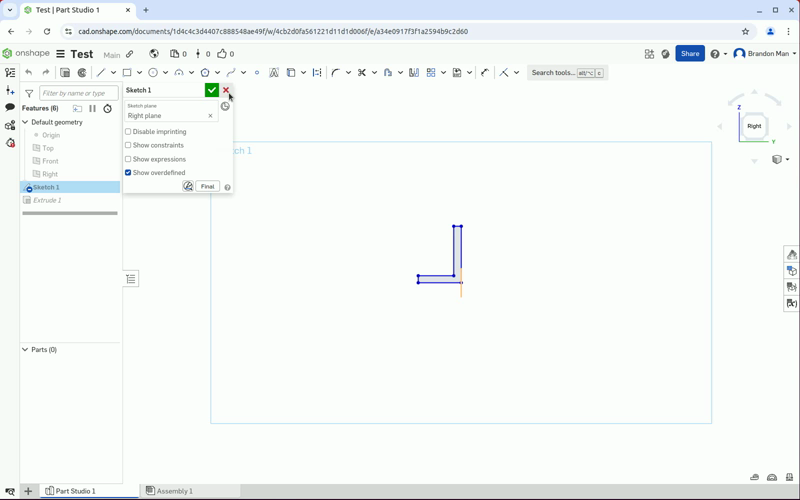
click(229, 92)
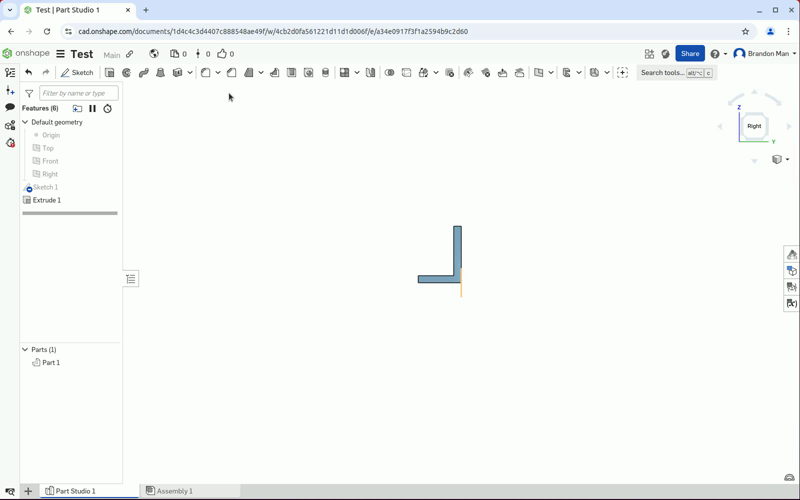
mouse_move(73, 352)
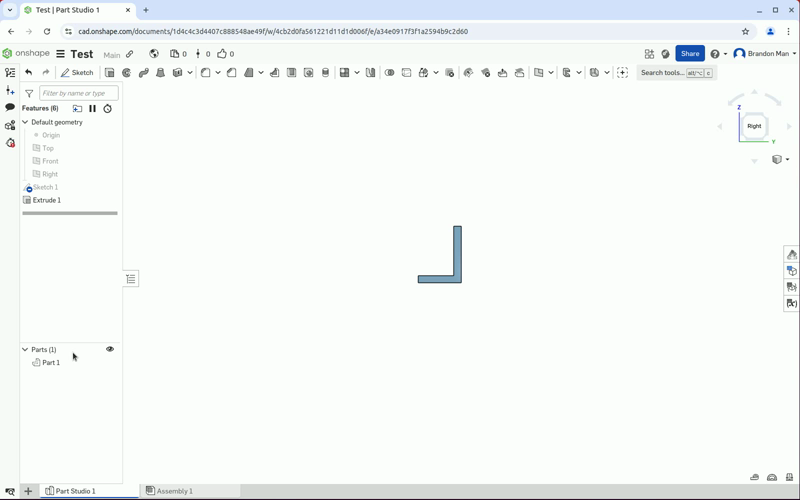
key(y)
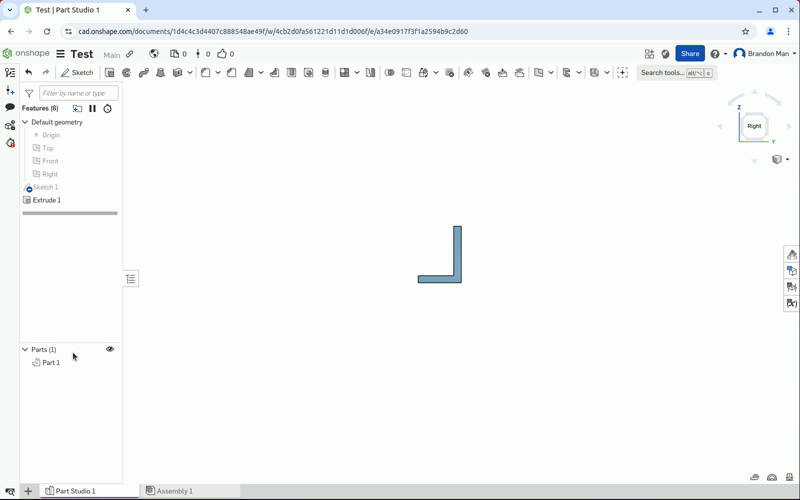
key(shift+p)
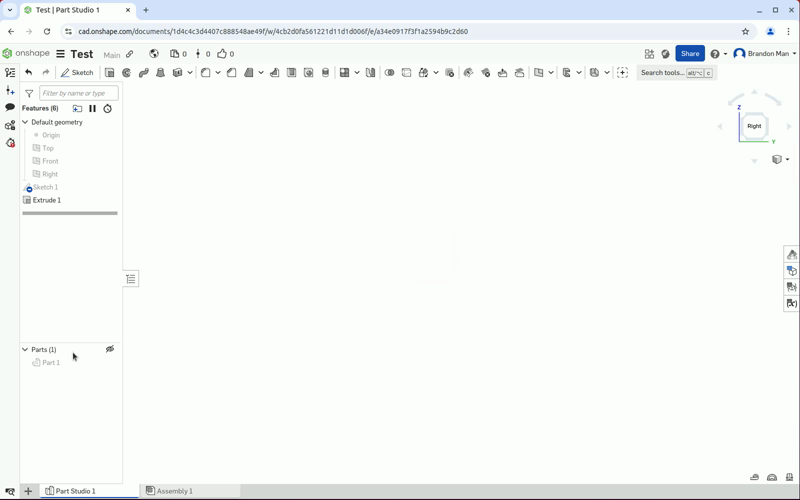
key(space)
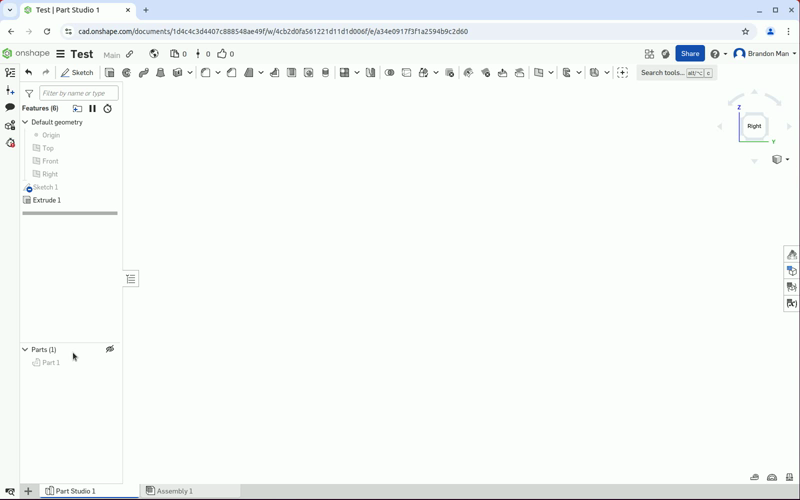
key_down(shift)
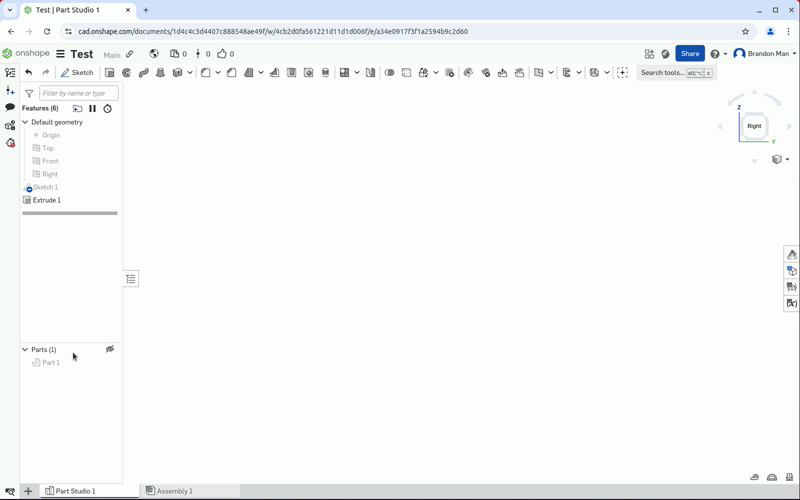
key(right)
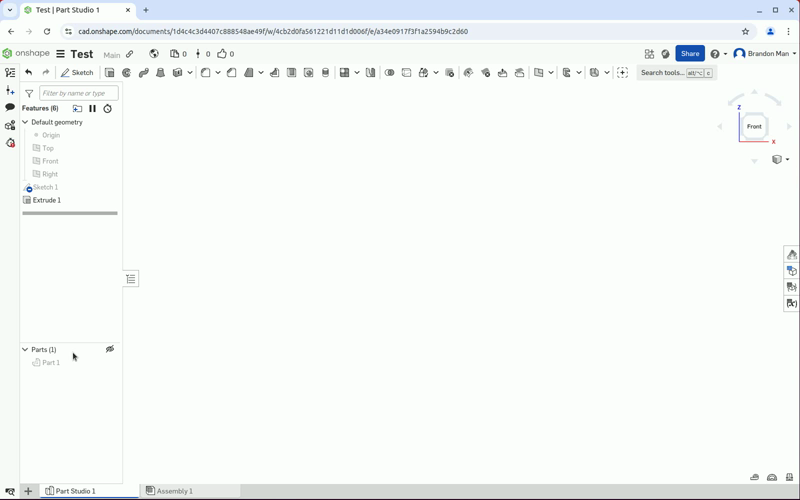
key_up(shift)
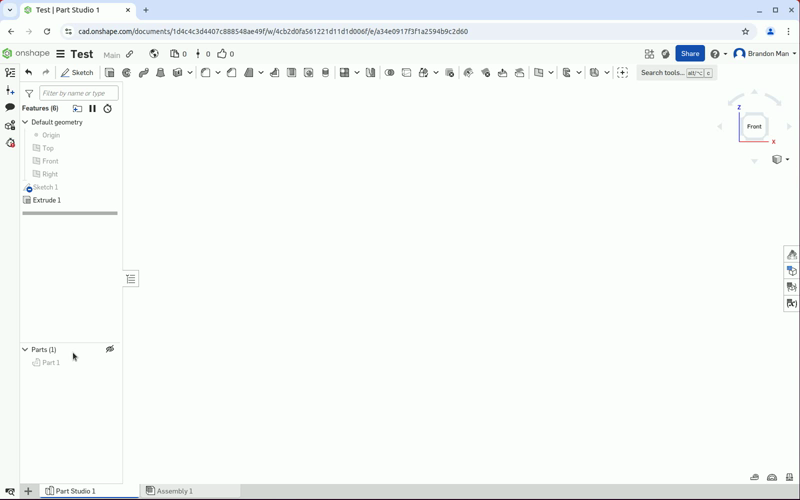
mouse_move(73, 352)
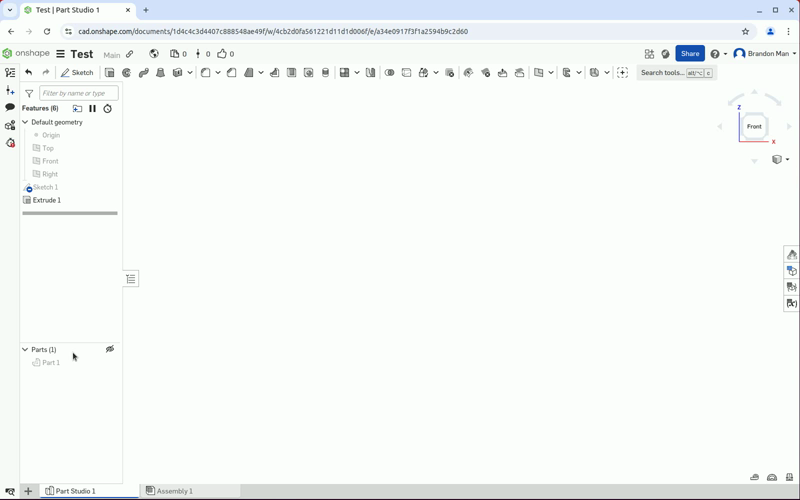
key(shift+y)
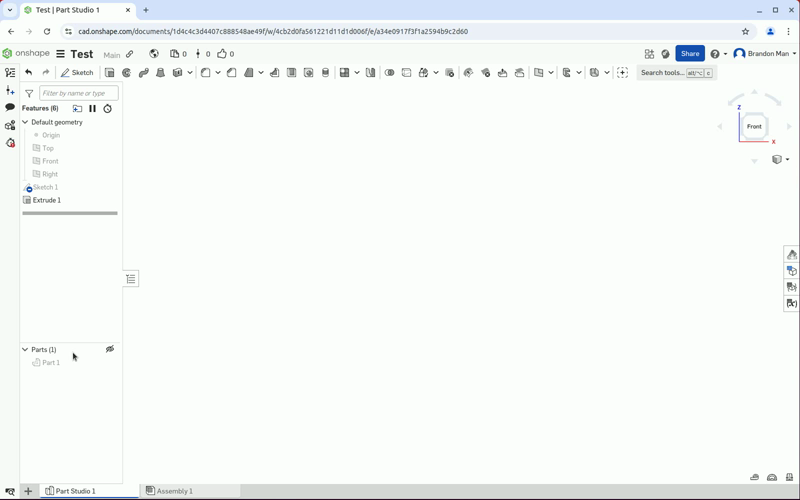
key(shift+s)
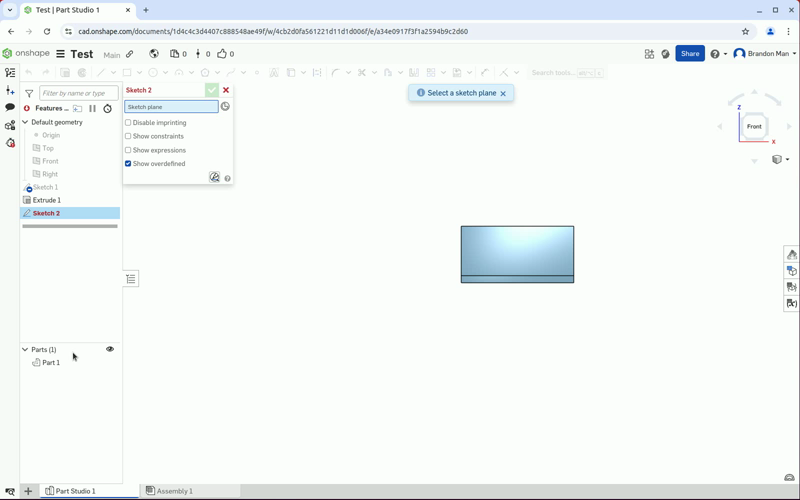
mouse_move(73, 163)
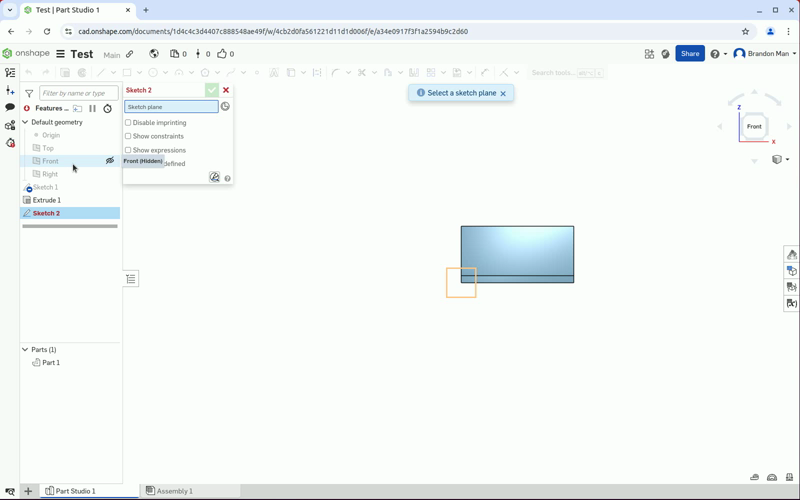
click(73, 163)
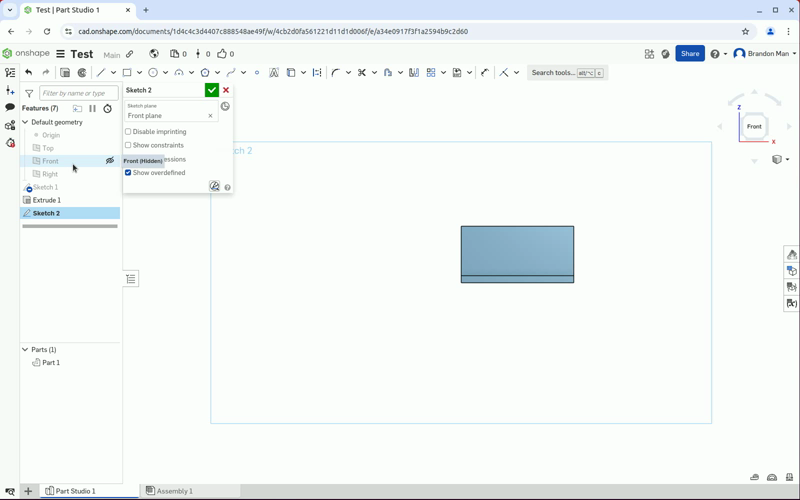
mouse_move(73, 352)
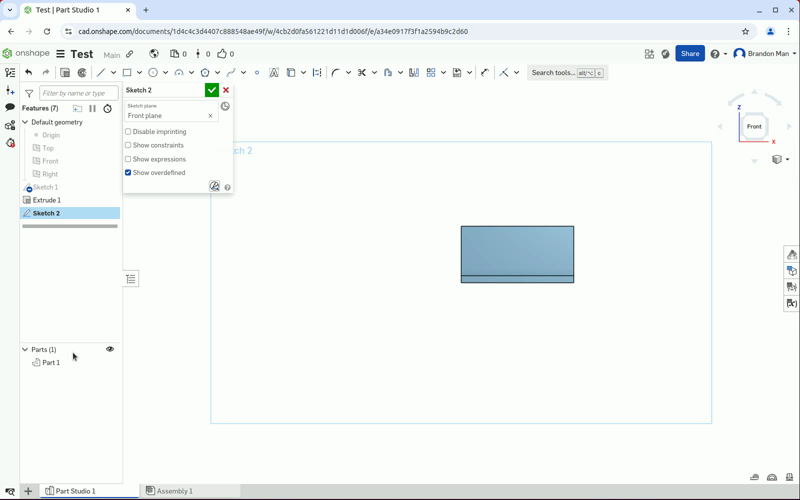
key(y)
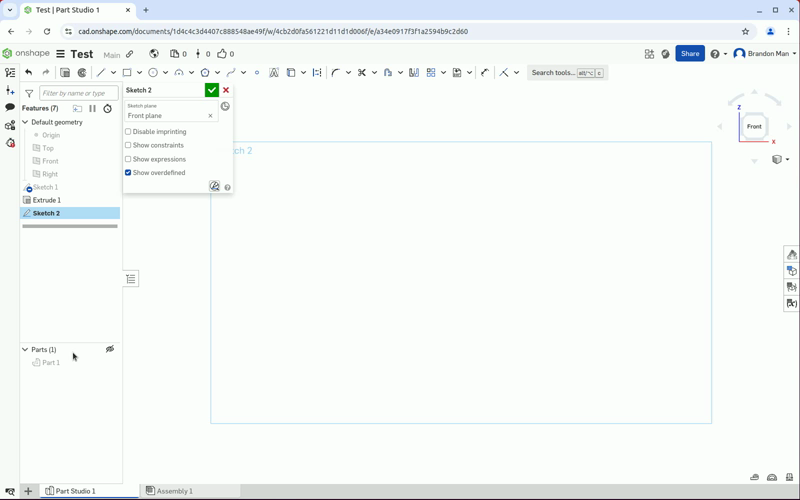
key(c)
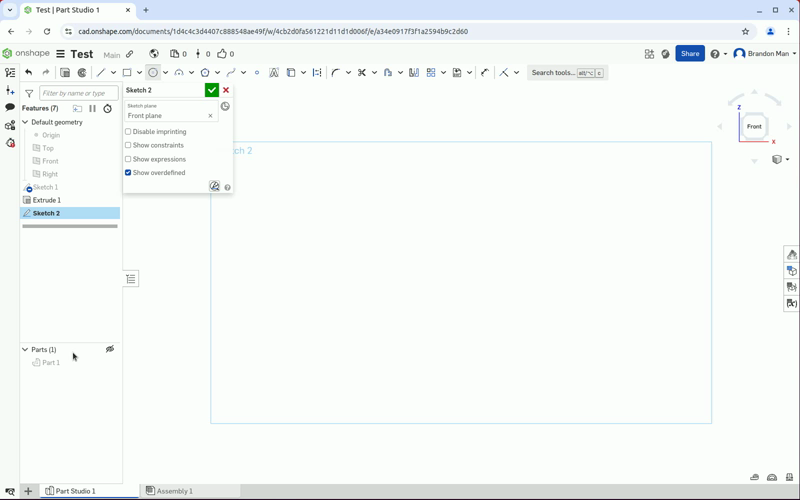
key_down(shift)
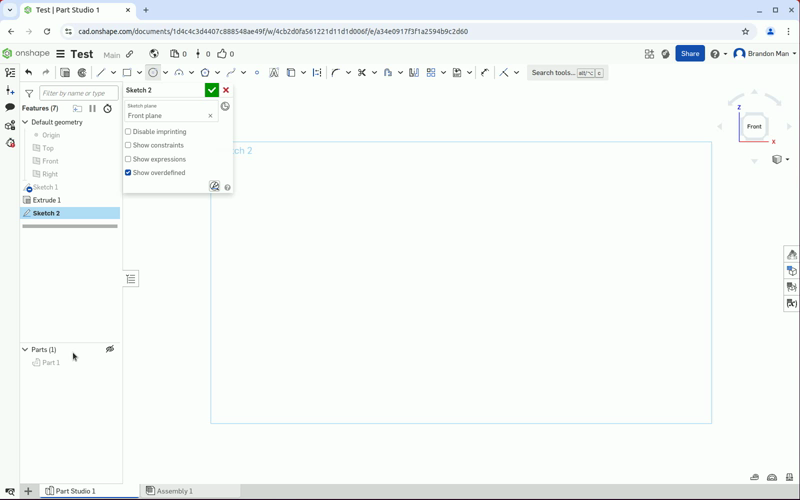
mouse_move(545, 254)
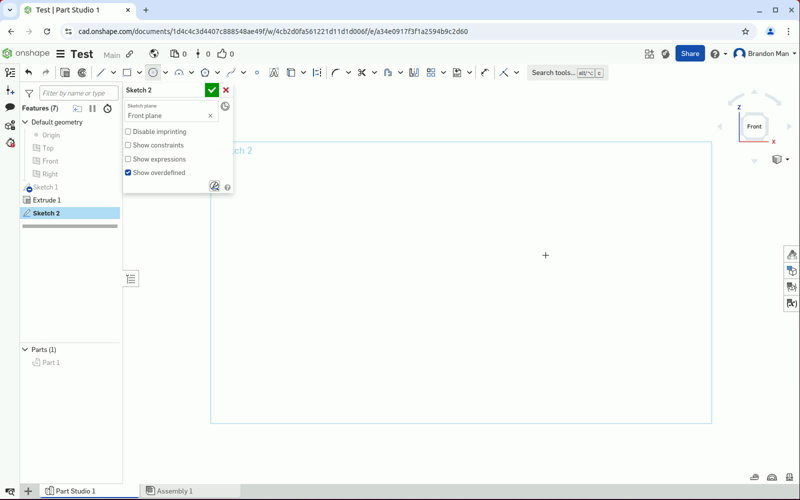
click(545, 254)
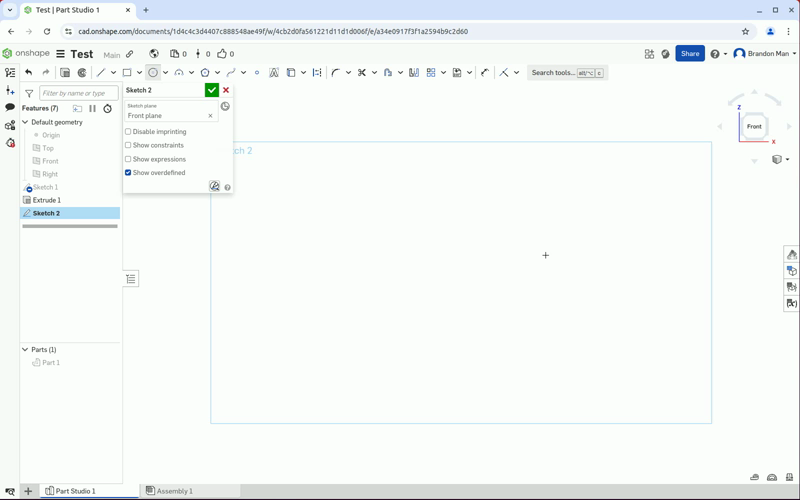
key_up(shift)
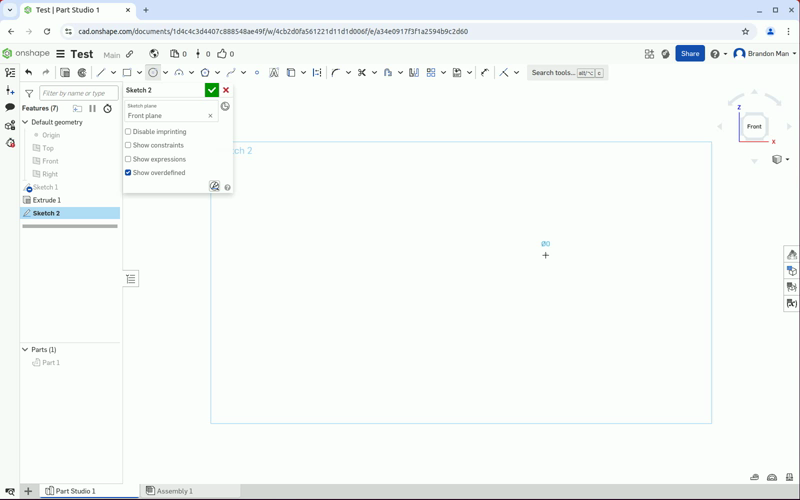
mouse_move(552, 254)
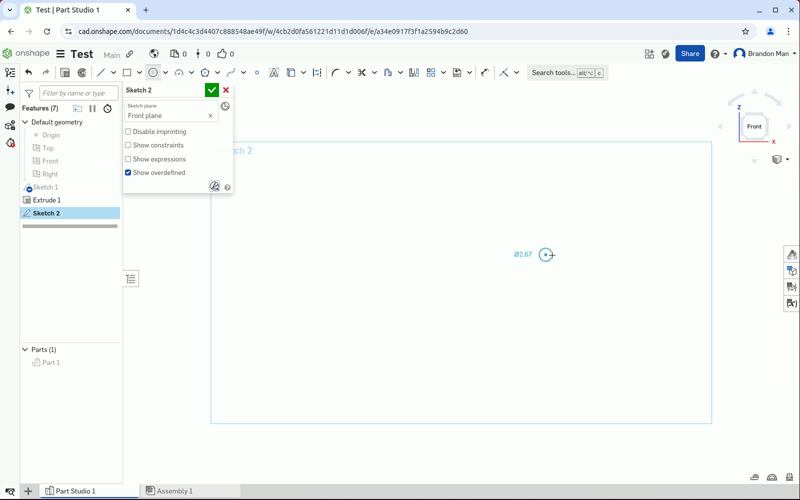
click(552, 254)
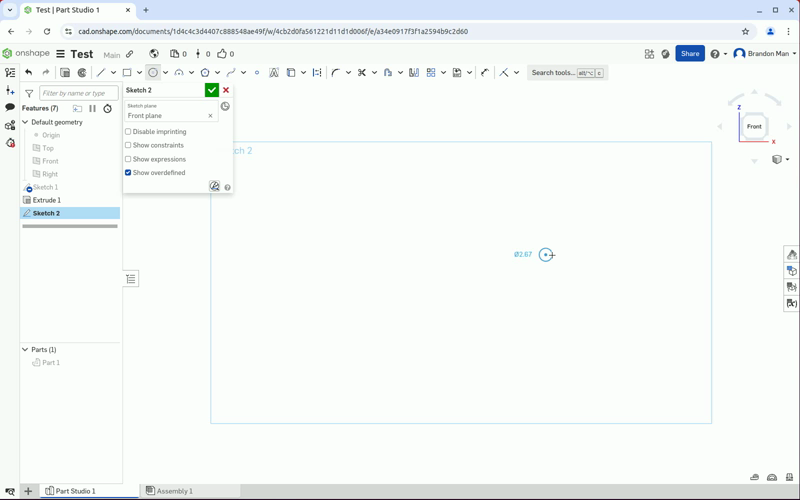
key(esc)
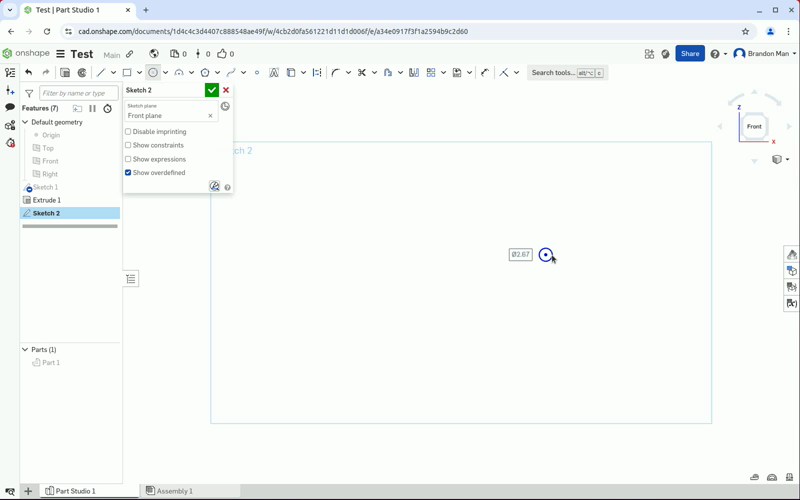
mouse_move(545, 254)
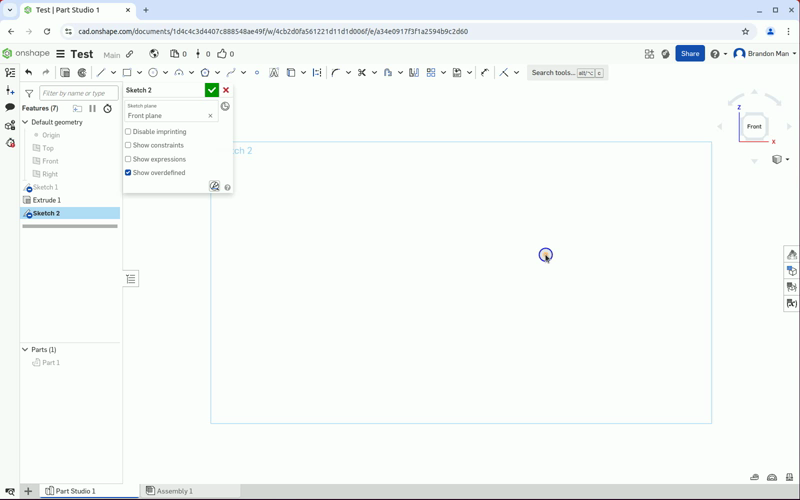
scroll(6)
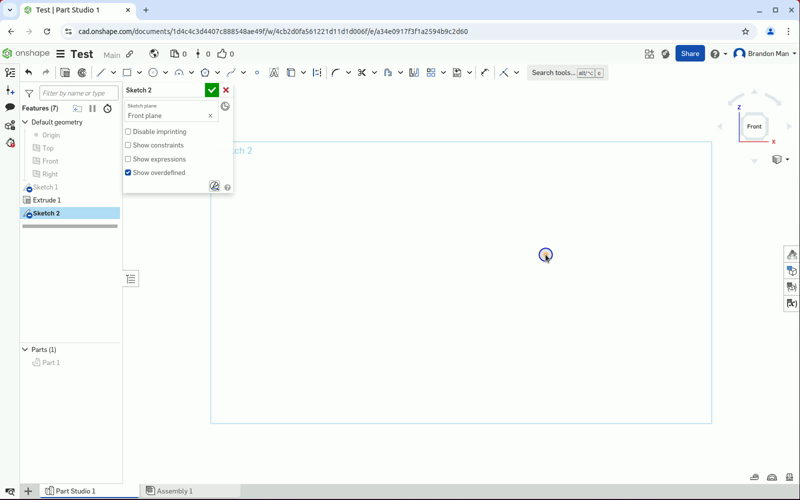
scroll(6)
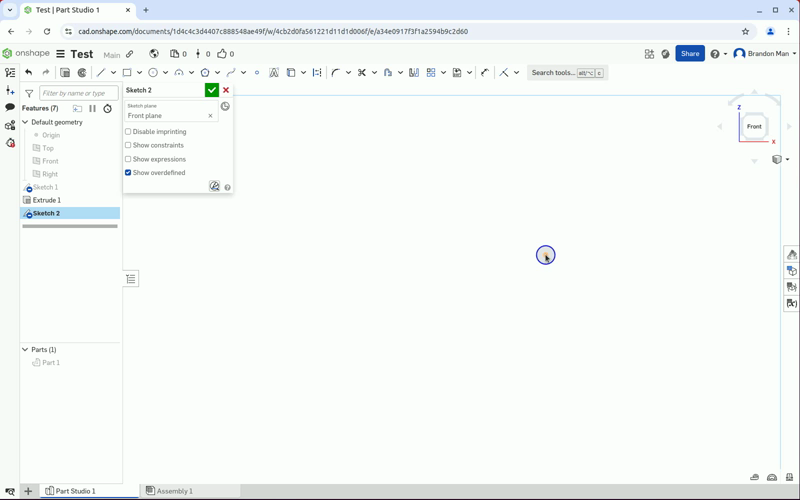
scroll(6)
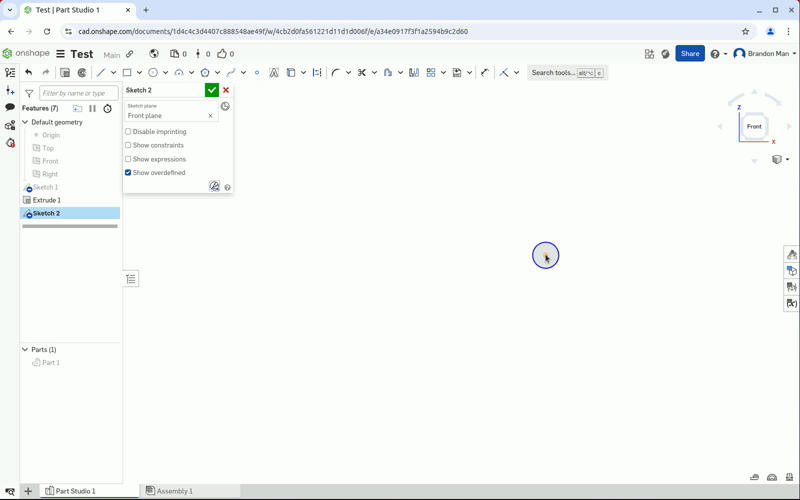
scroll(6)
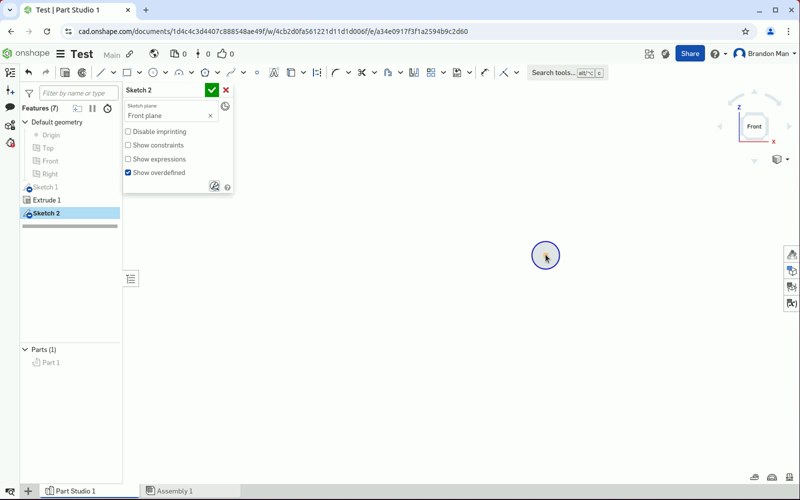
scroll(6)
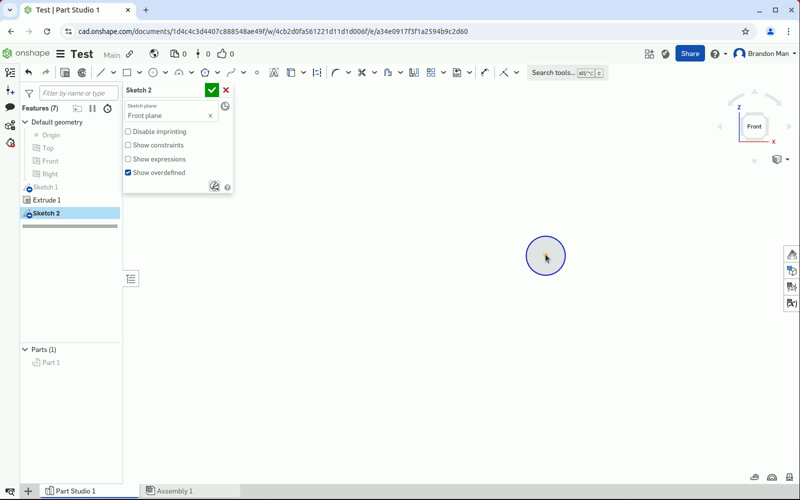
scroll(6)
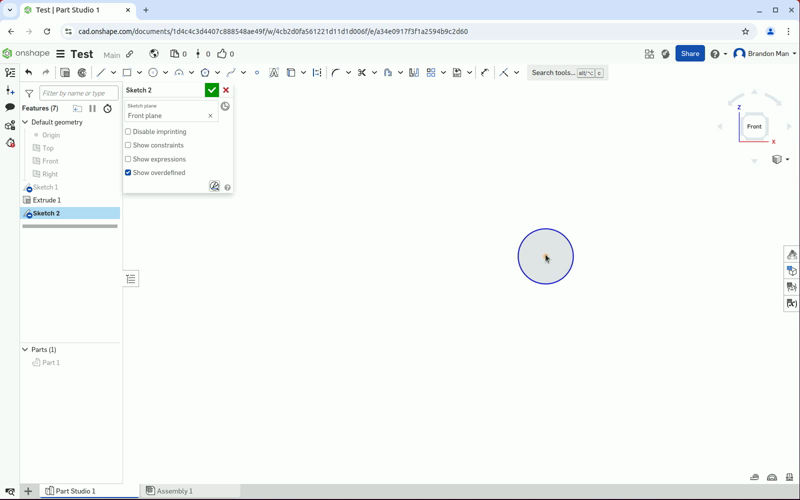
scroll(6)
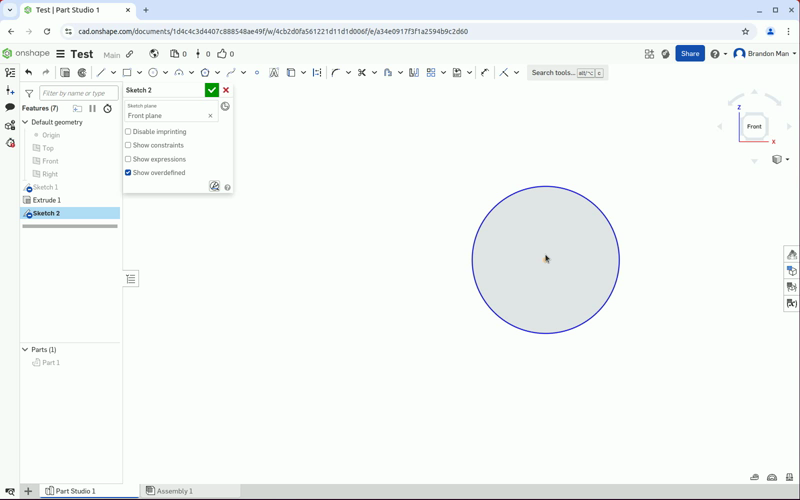
click(545, 254)
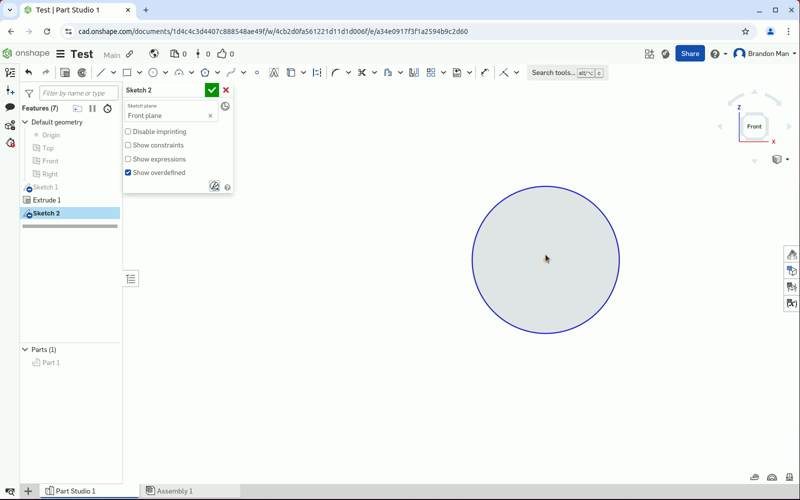
scroll(-6)
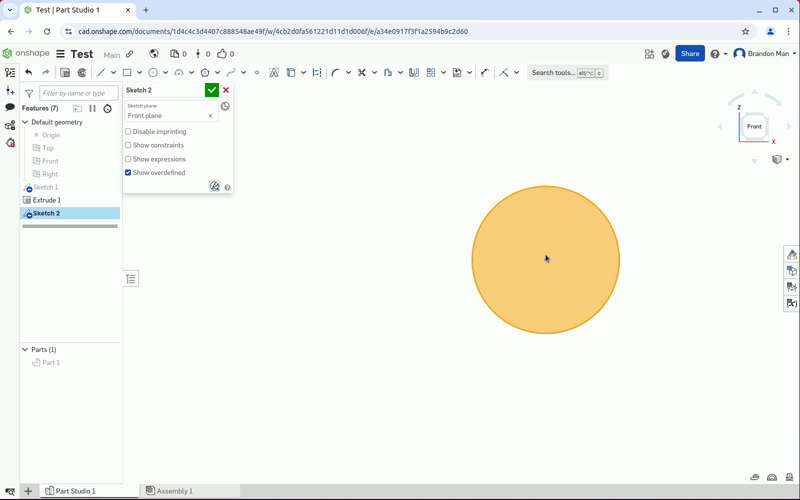
scroll(-6)
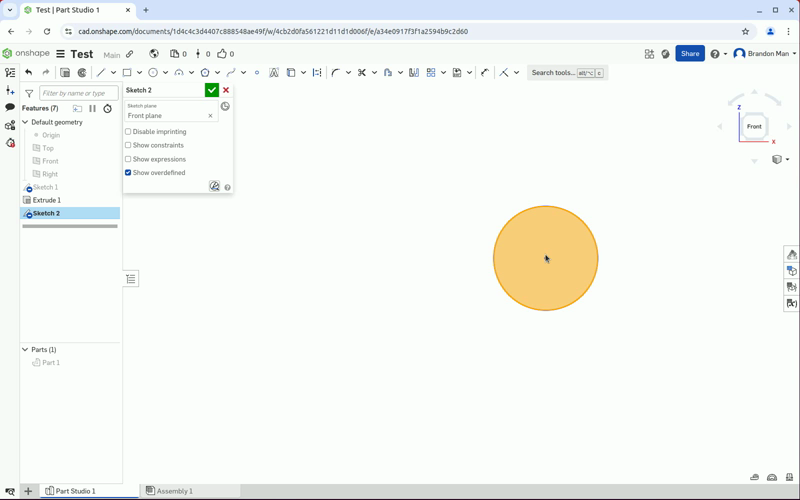
scroll(-6)
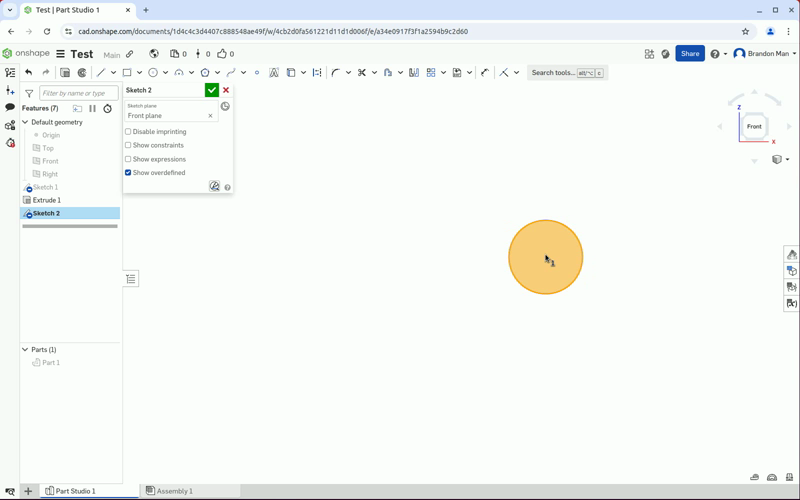
scroll(-6)
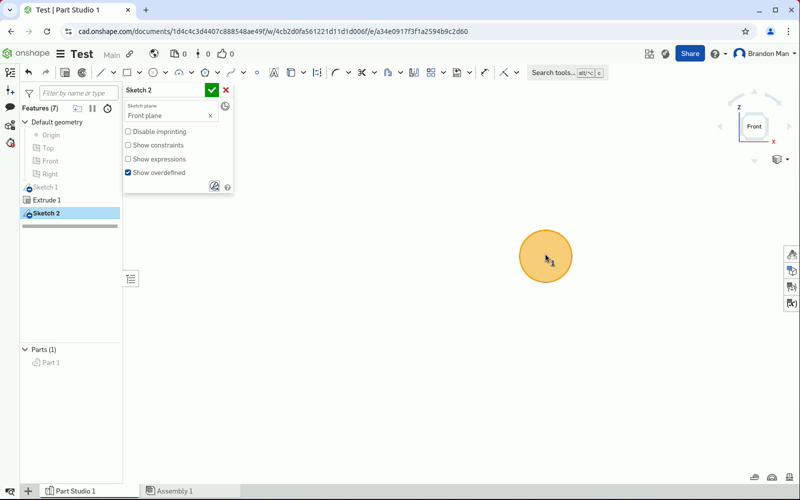
scroll(-6)
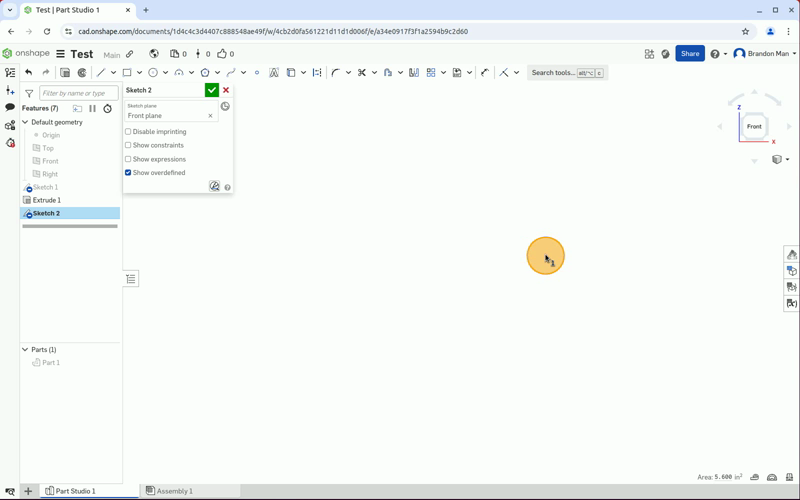
scroll(-6)
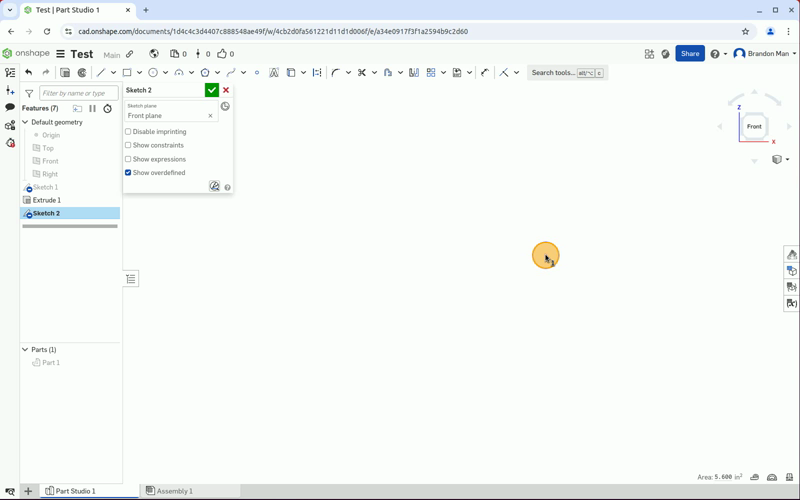
scroll(-6)
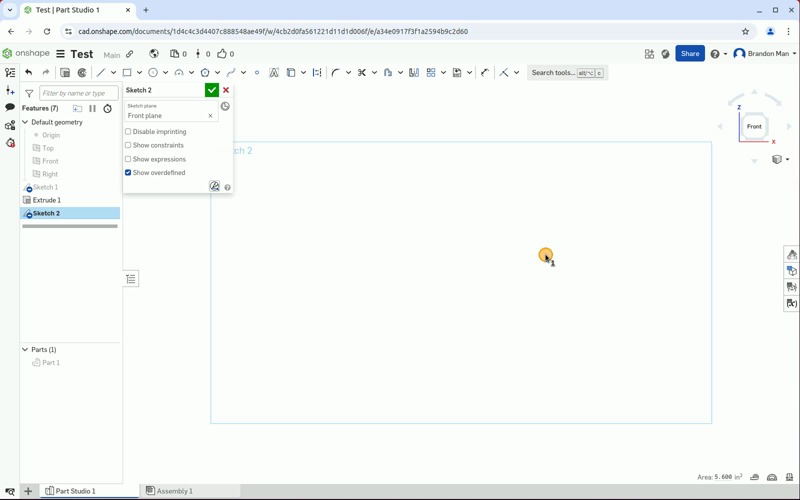
mouse_move(73, 352)
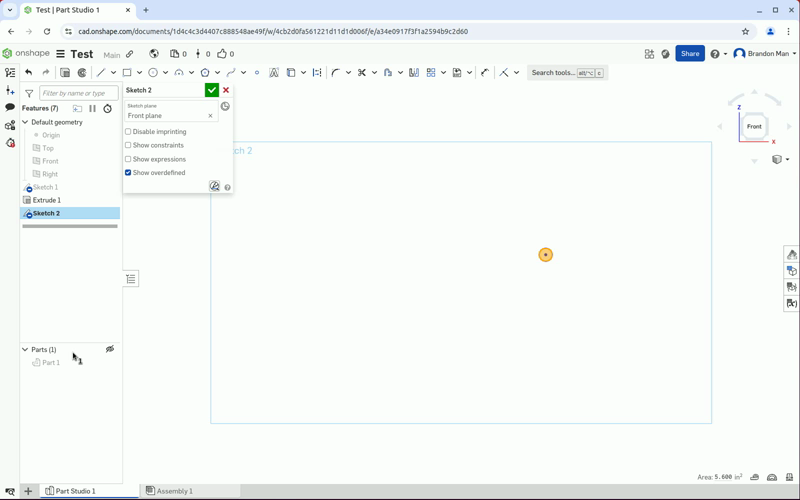
key(shift+y)
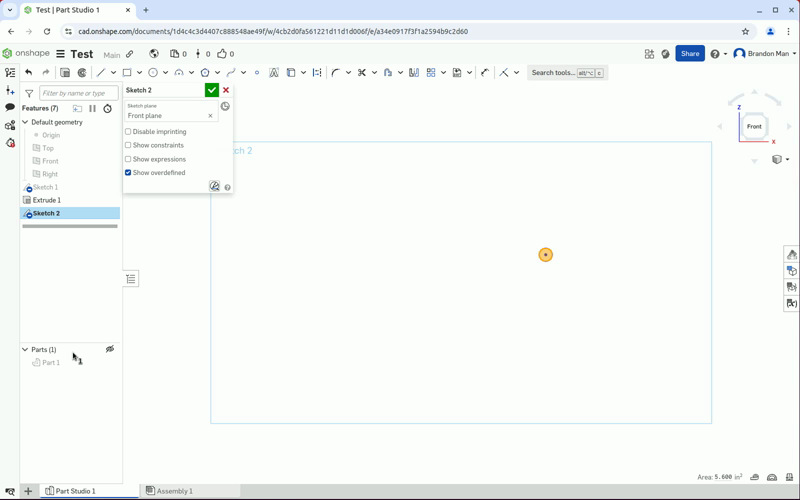
key(shift+e)
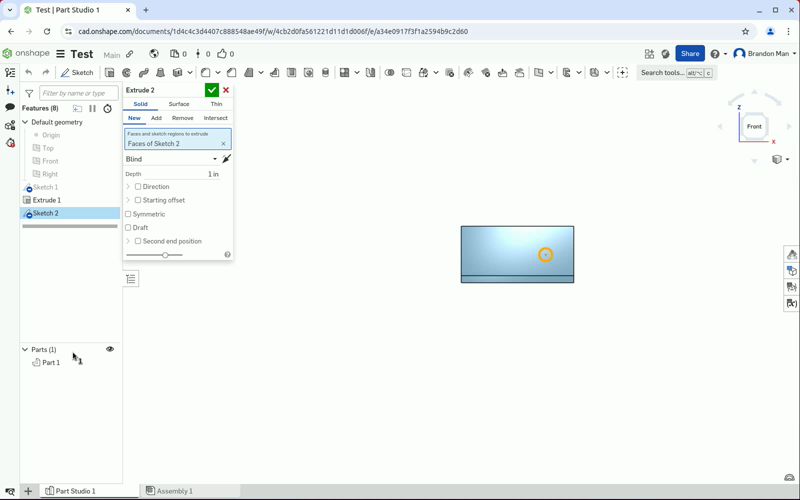
mouse_move(143, 106)
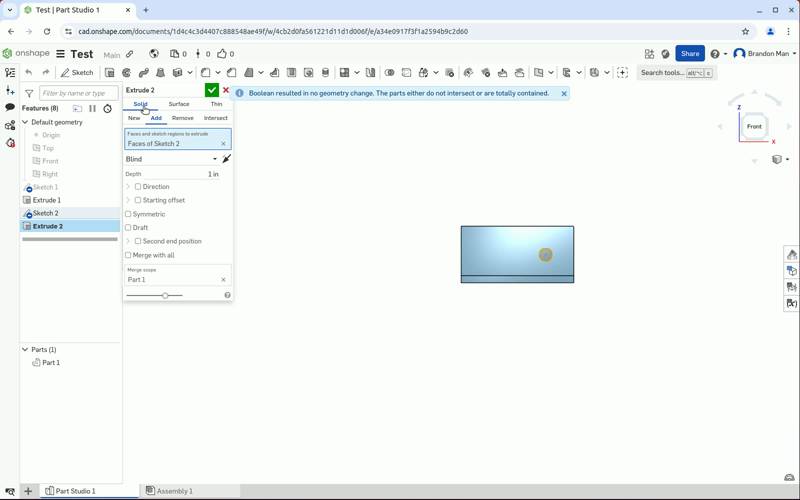
click(143, 106)
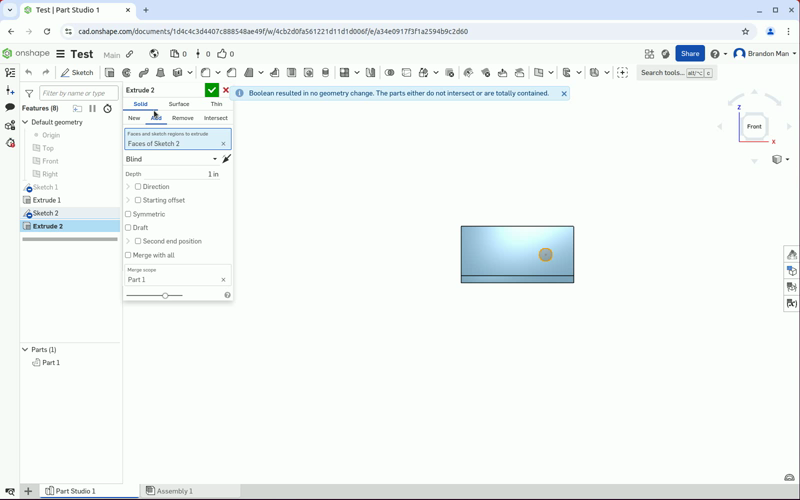
mouse_move(186, 120)
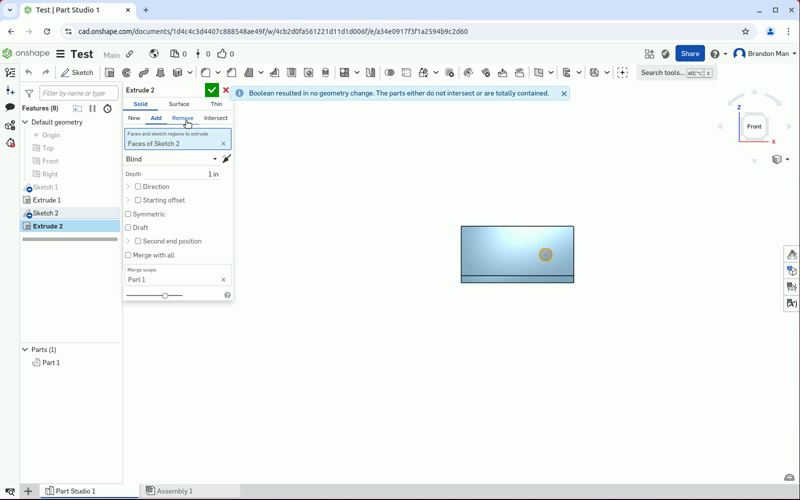
click(186, 120)
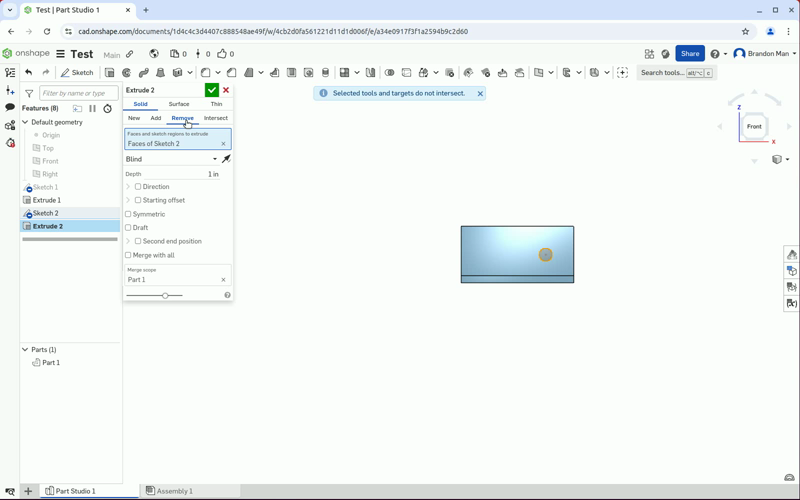
key(tab, 4)
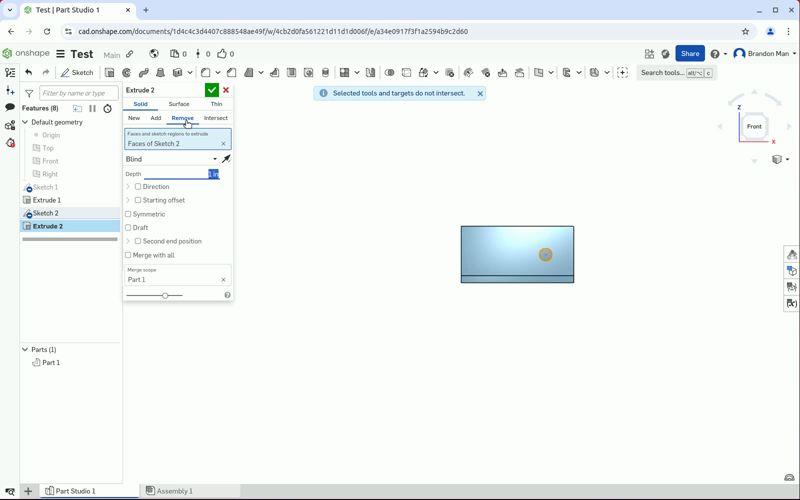
text(-11.554)
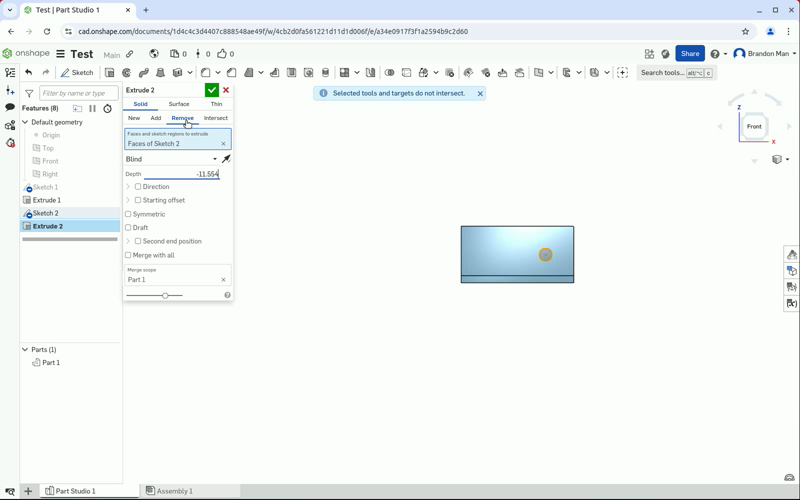
key(tab, 6)
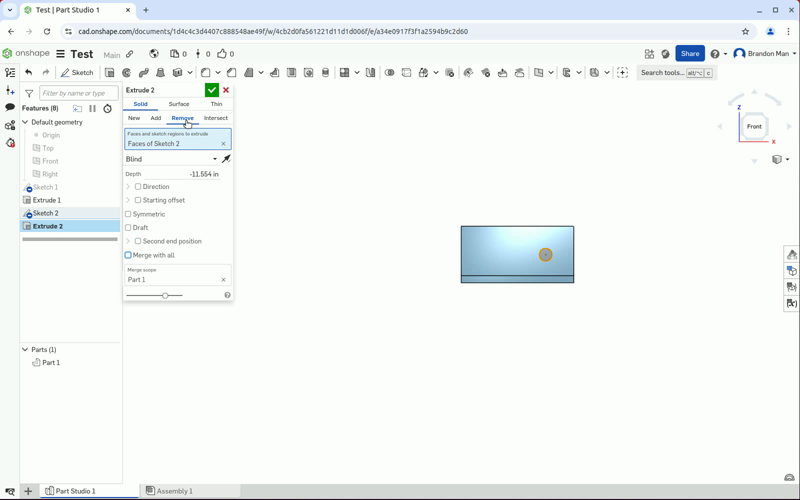
key(space)
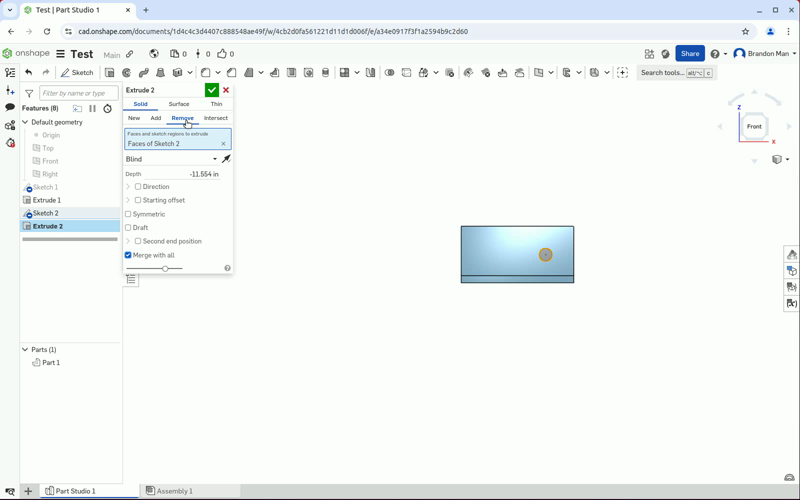
key(enter)
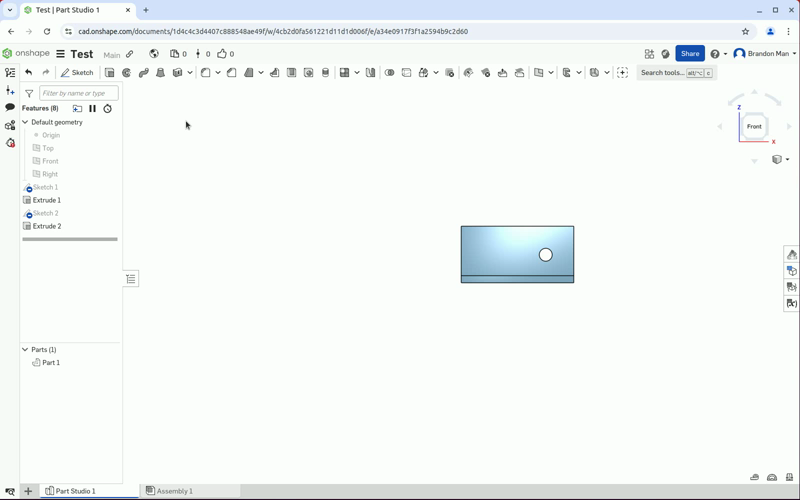
key(shift+h)
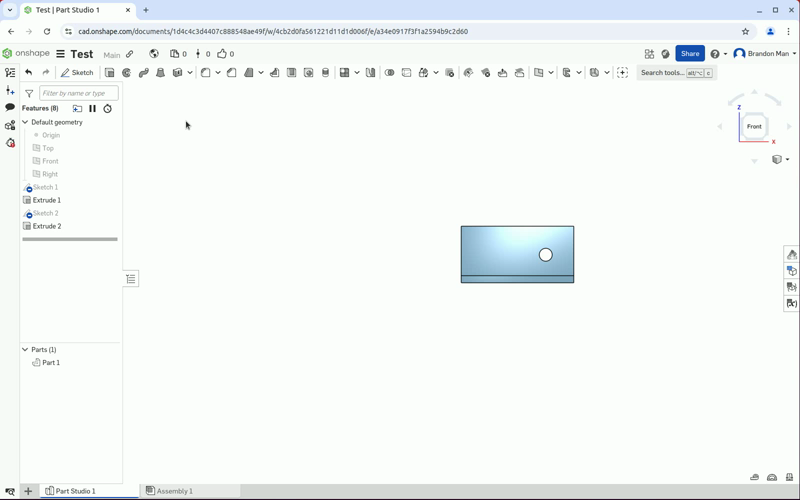
key(shift+h)
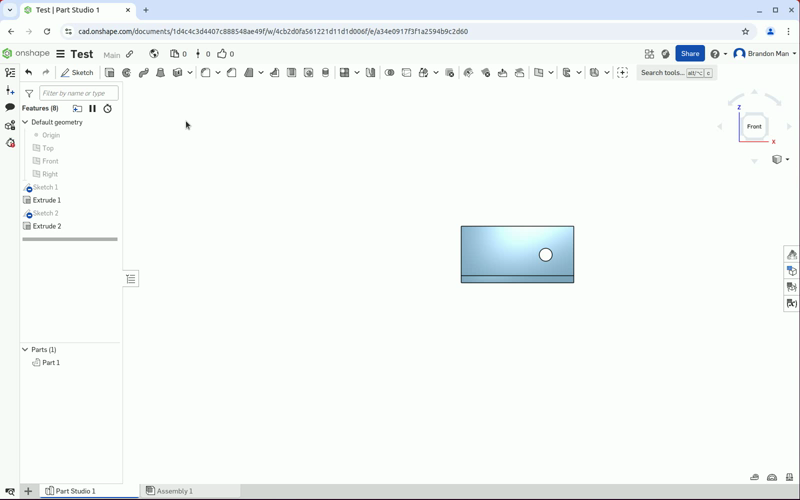
mouse_move(73, 189)
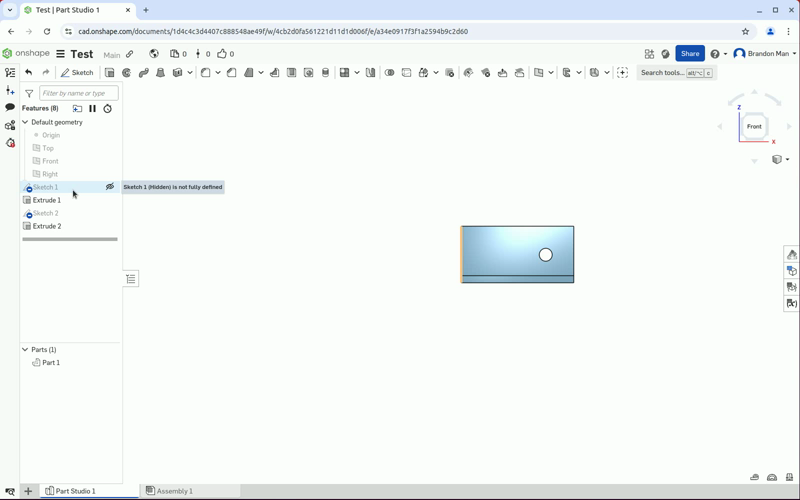
click(73, 189)
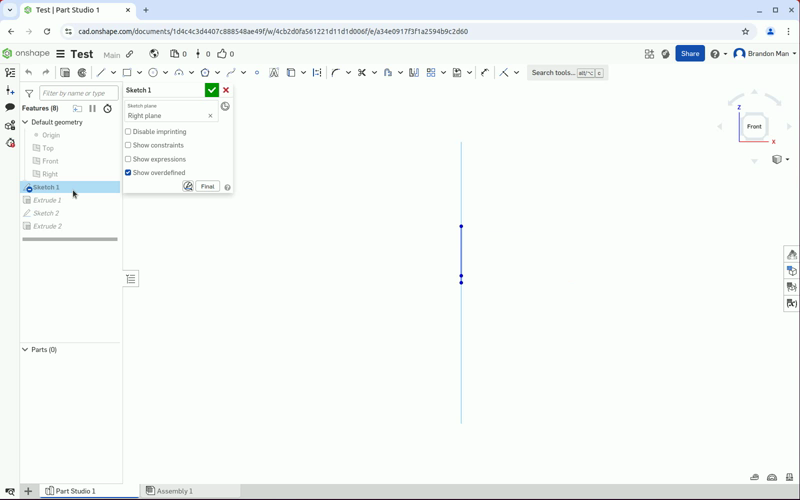
mouse_move(229, 92)
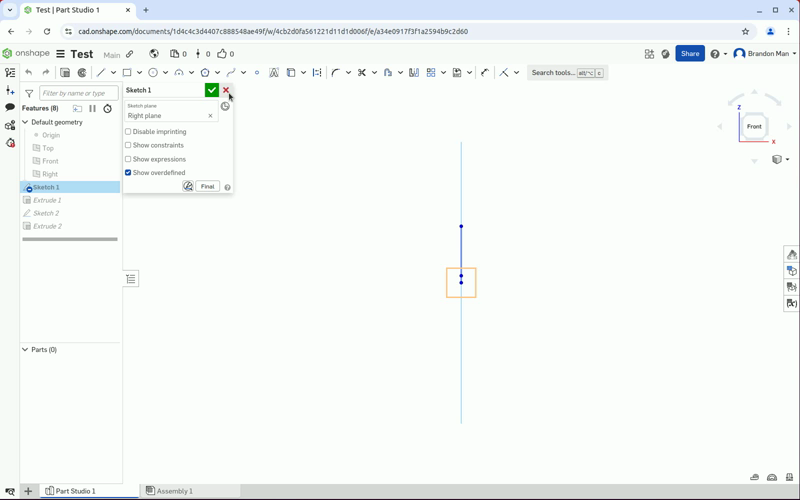
click(229, 92)
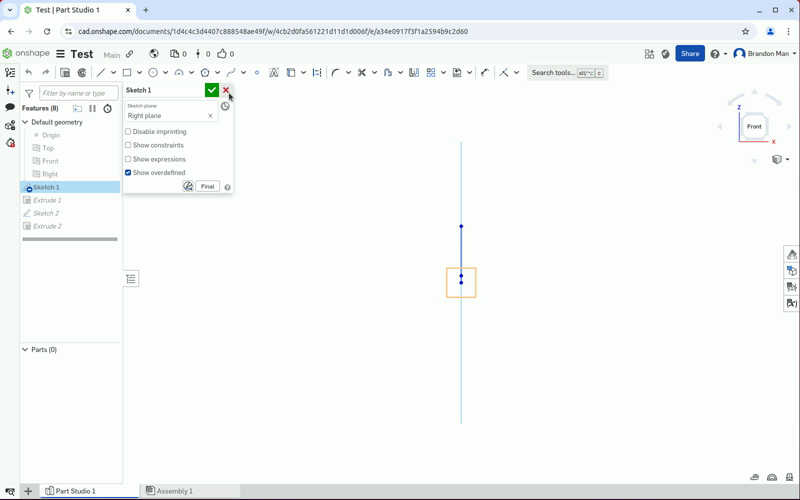
key(shift+s)
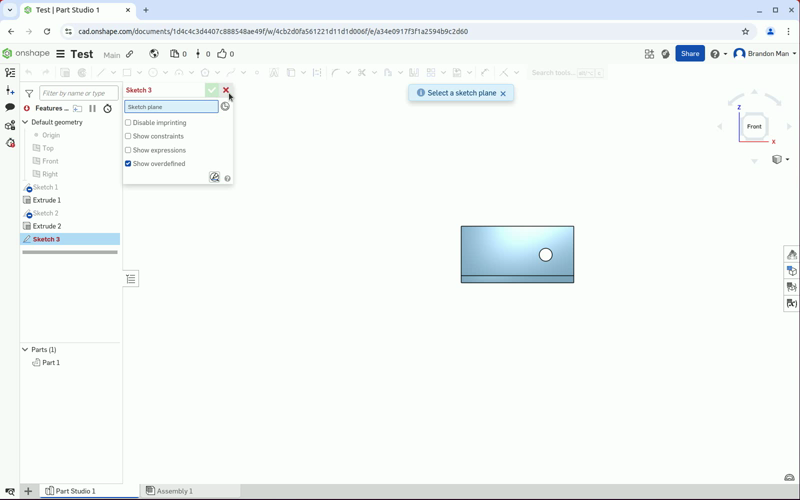
mouse_move(73, 163)
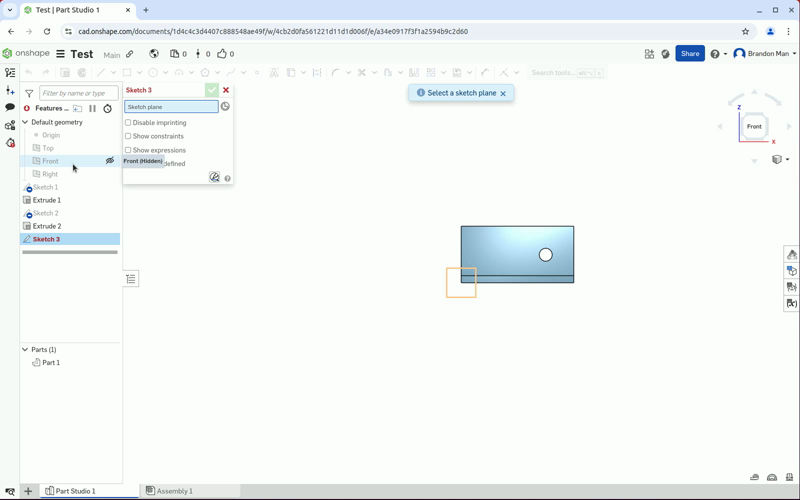
click(73, 163)
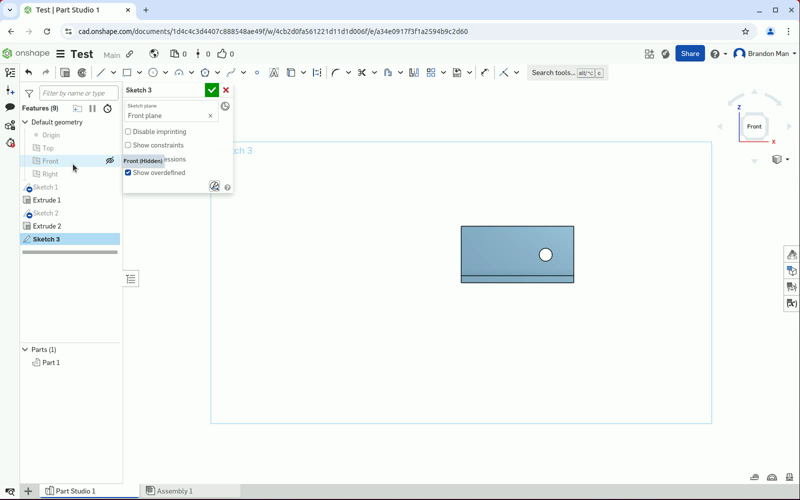
mouse_move(73, 352)
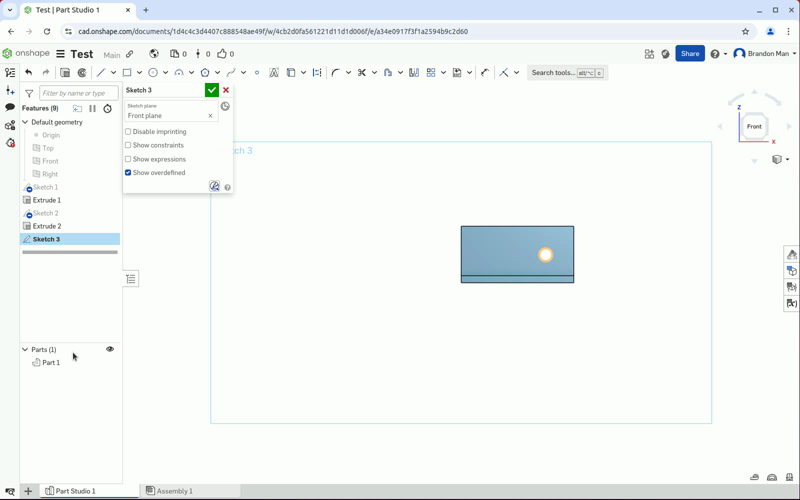
key(y)
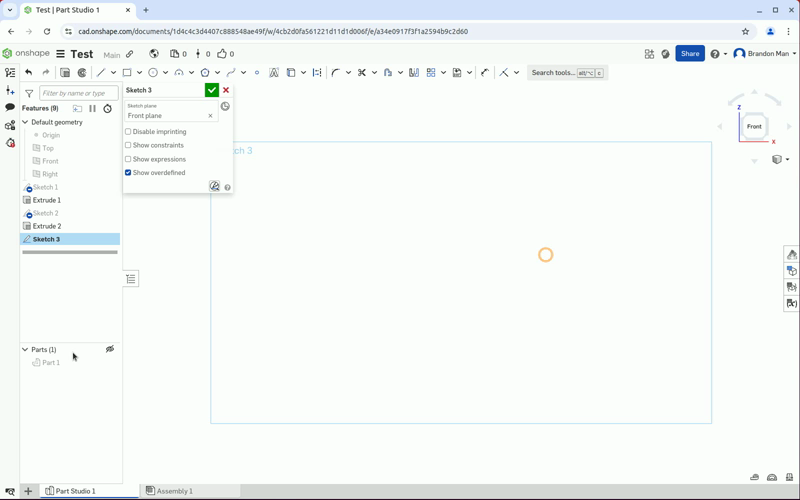
key(c)
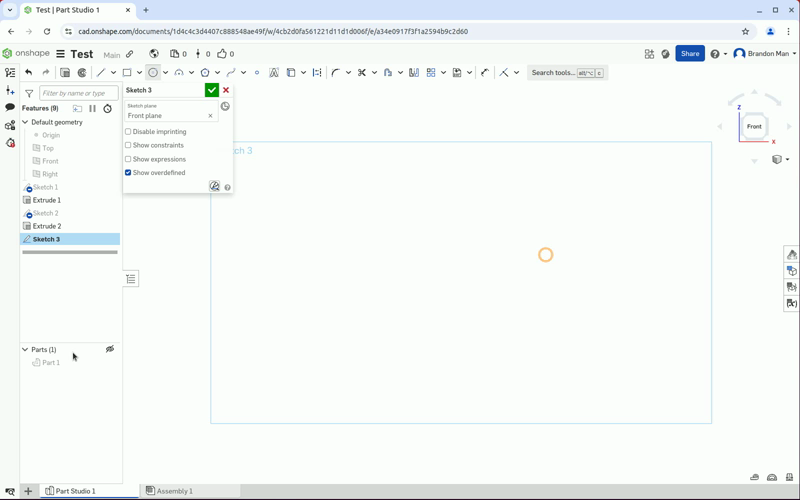
key_down(shift)
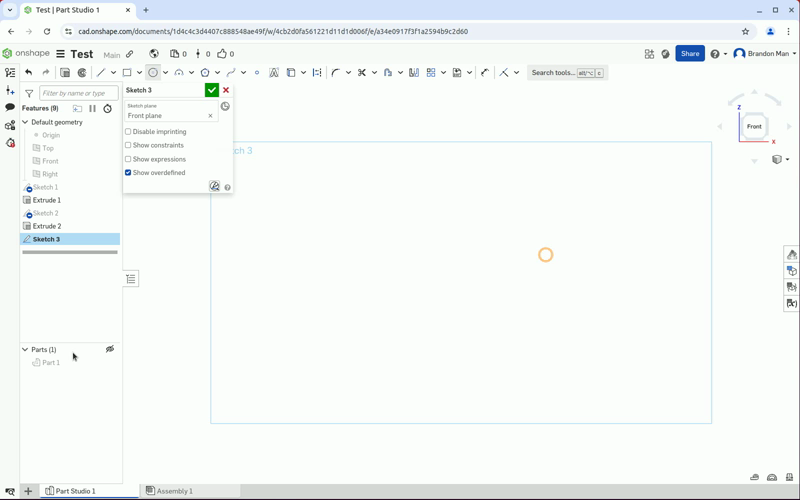
mouse_move(489, 254)
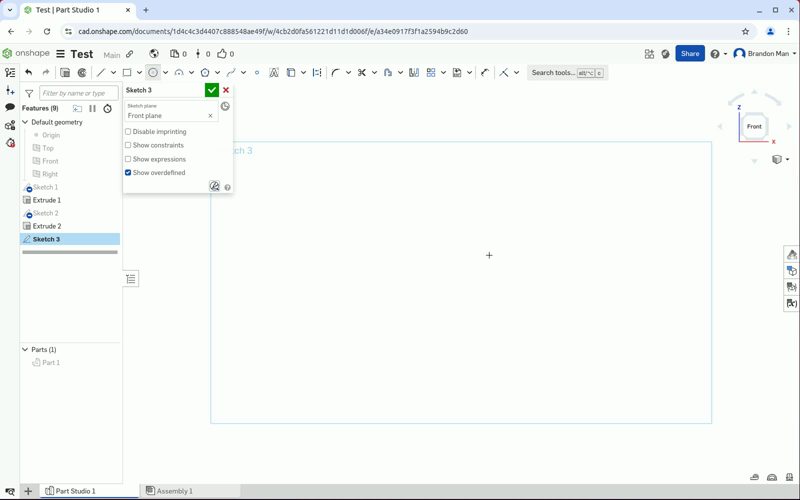
click(489, 254)
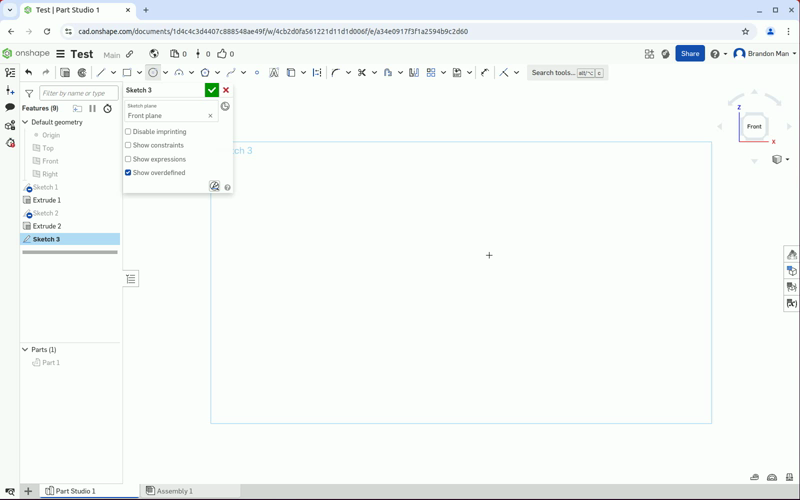
key_up(shift)
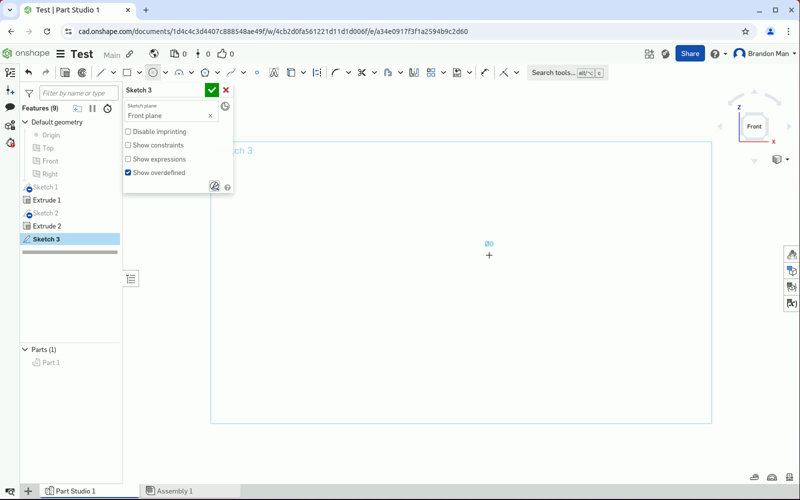
mouse_move(495, 254)
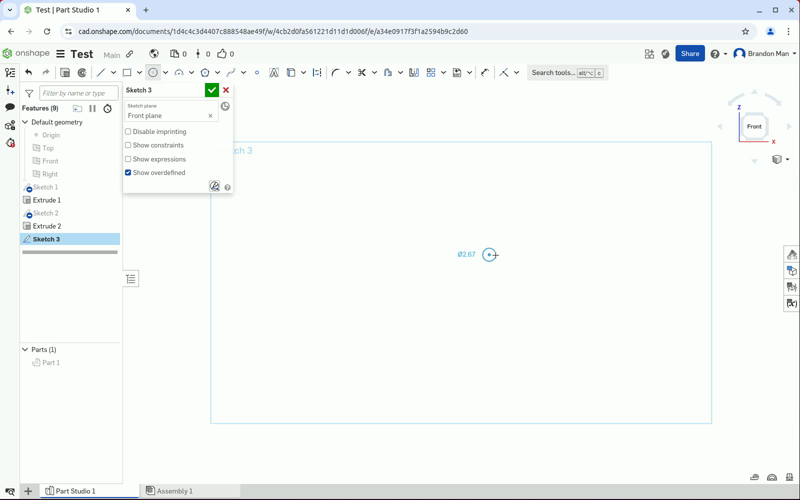
click(495, 254)
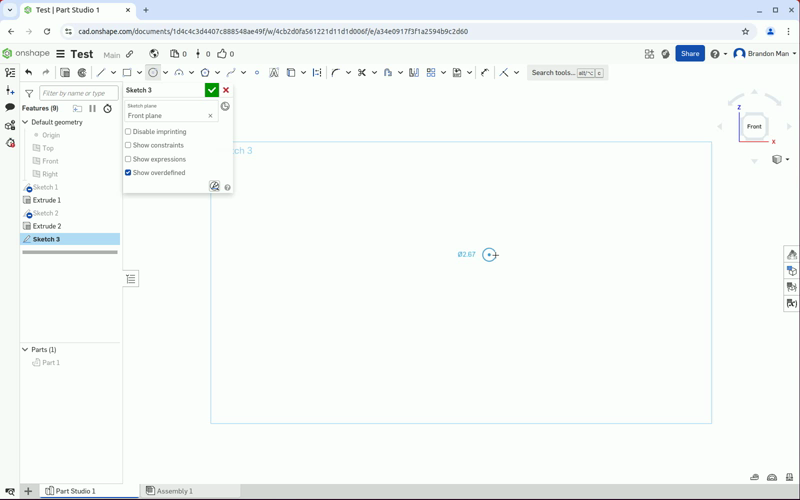
key(esc)
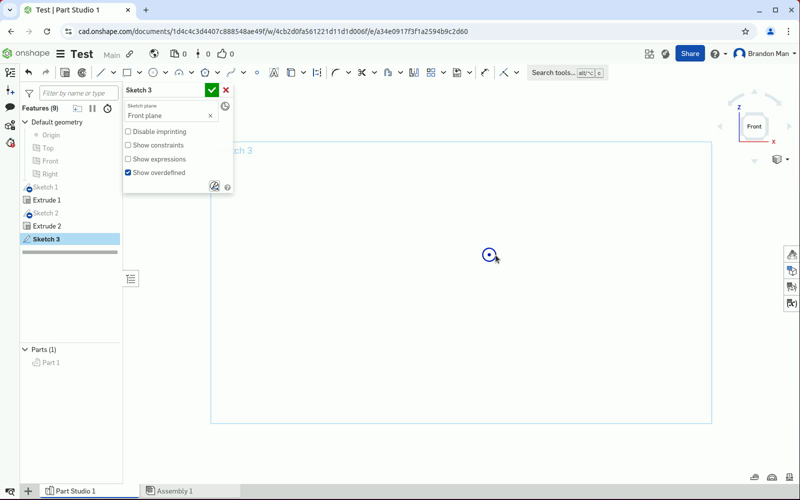
mouse_move(489, 260)
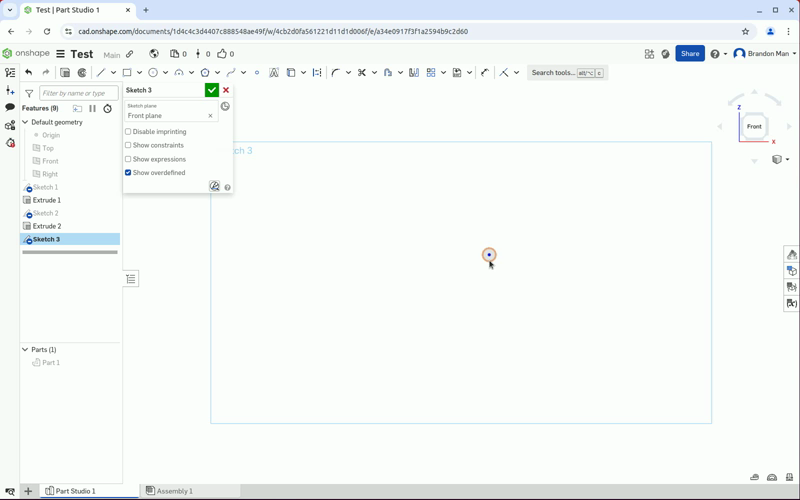
scroll(6)
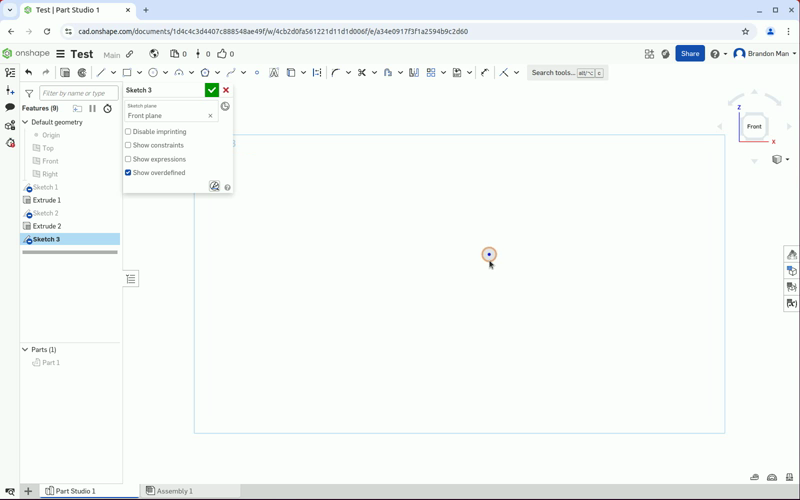
scroll(6)
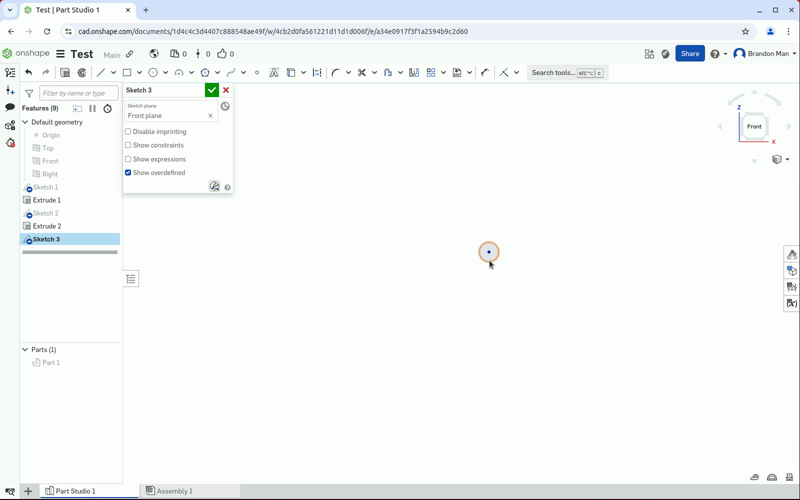
scroll(6)
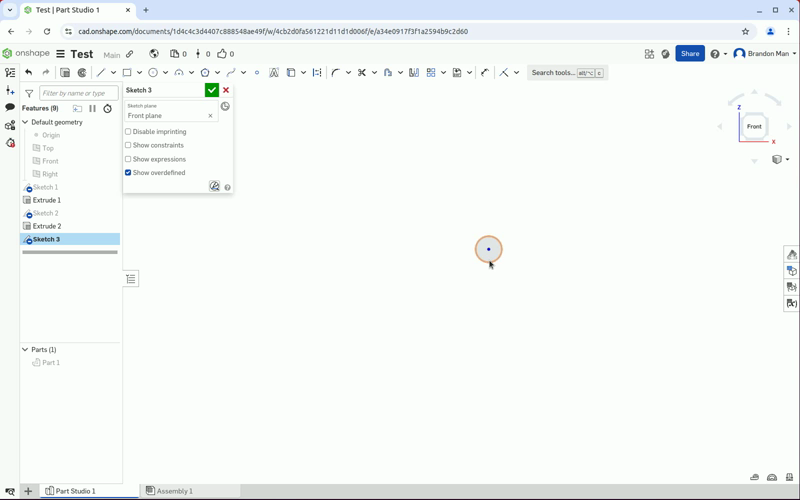
scroll(6)
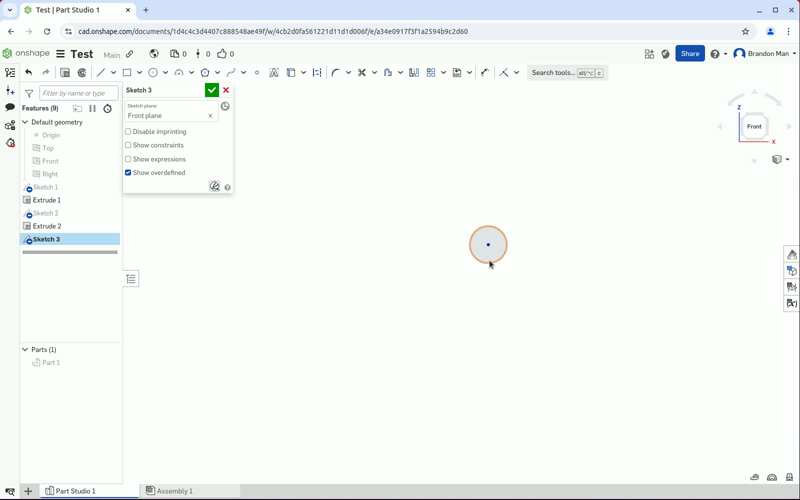
scroll(6)
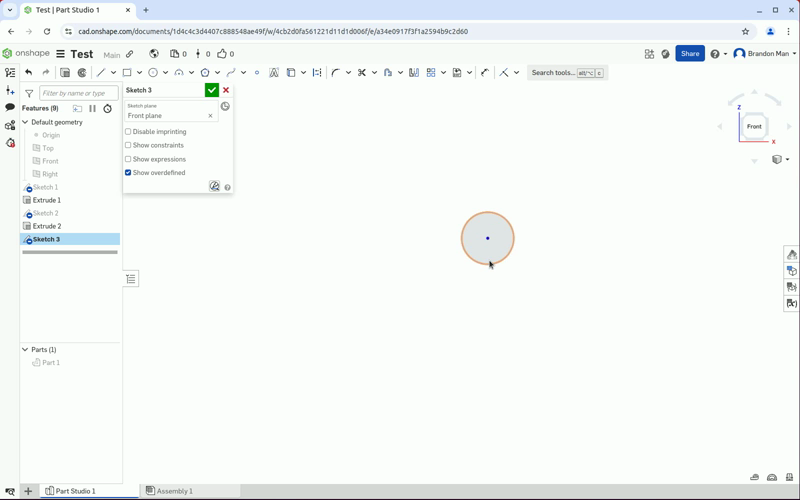
scroll(6)
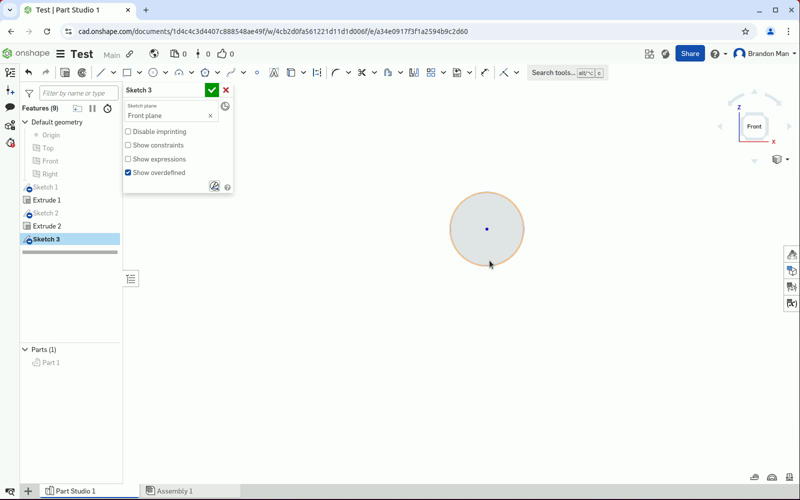
scroll(6)
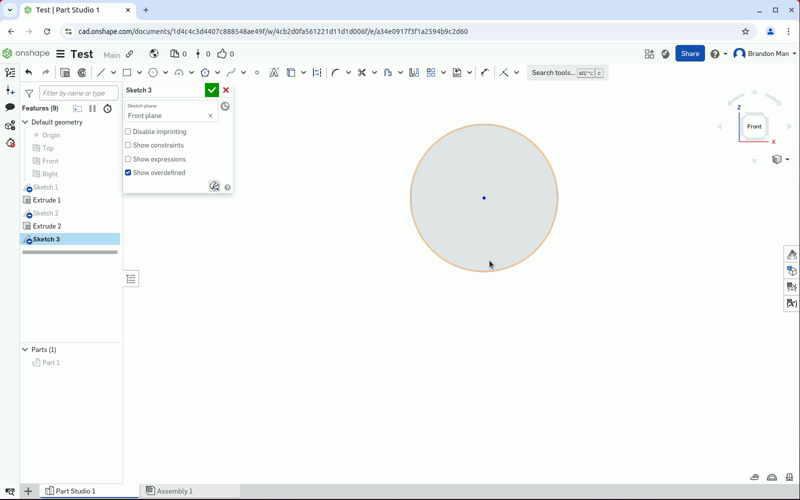
click(489, 260)
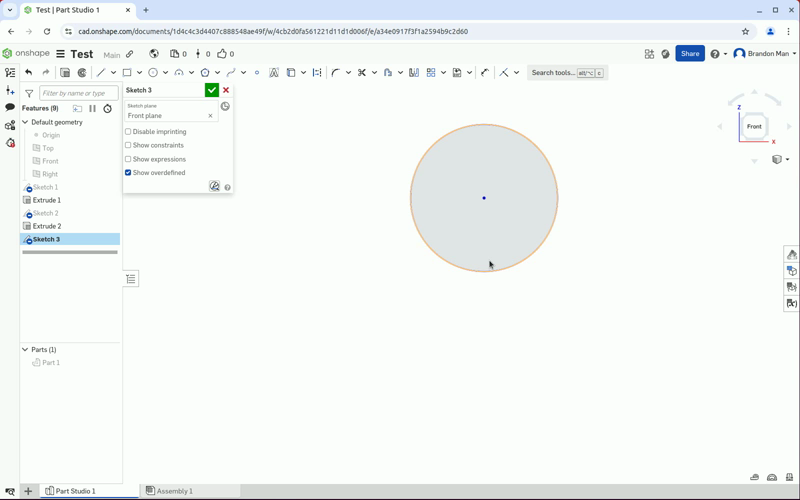
scroll(-6)
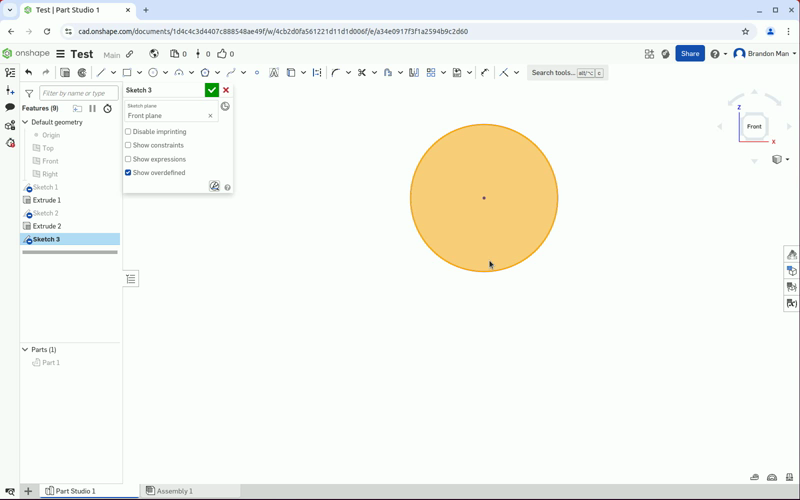
scroll(-6)
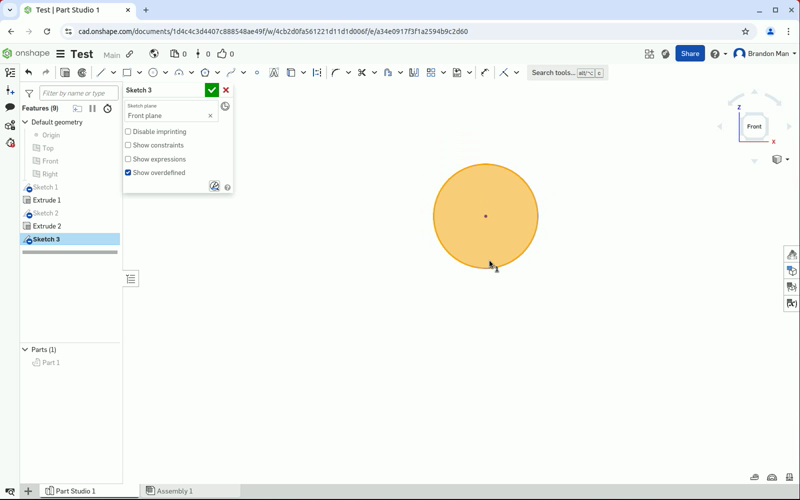
scroll(-6)
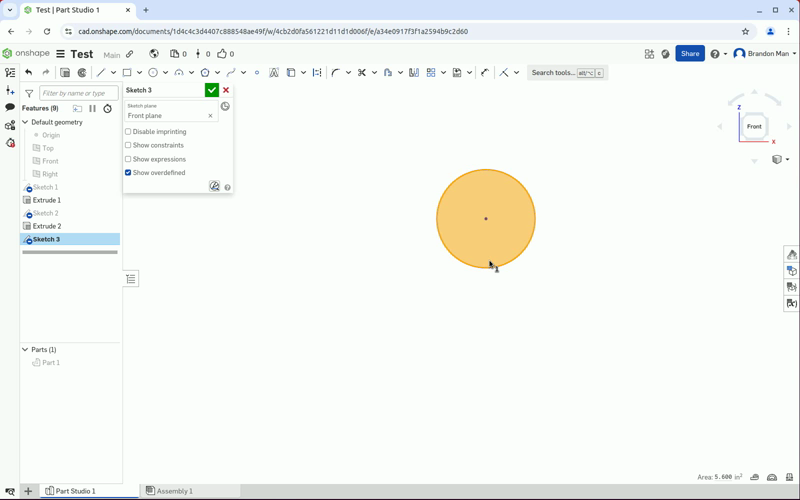
scroll(-6)
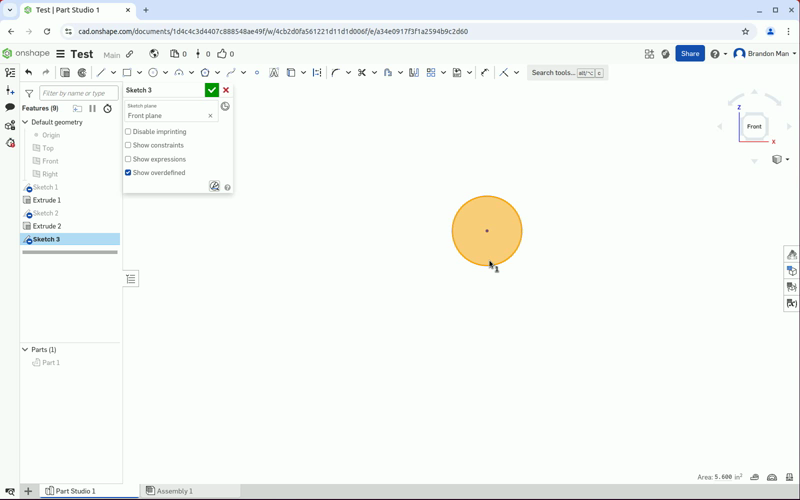
scroll(-6)
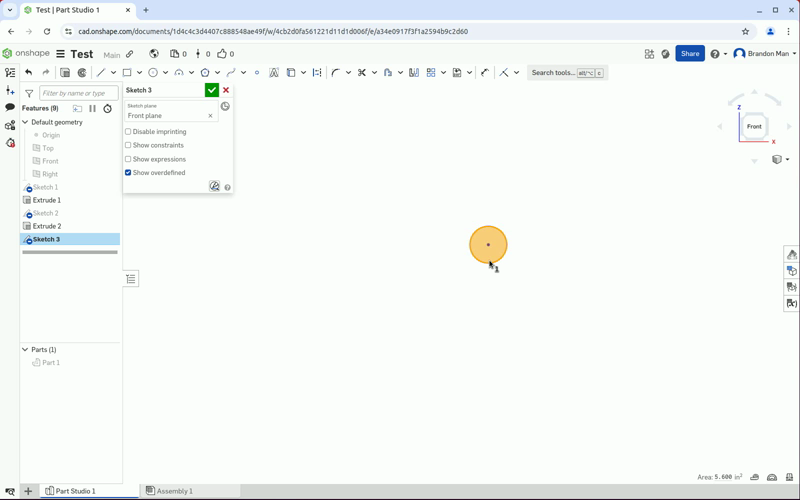
scroll(-6)
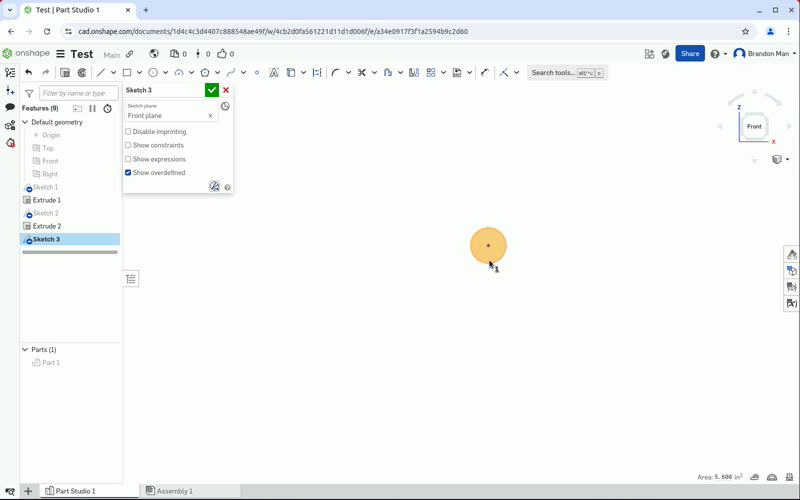
scroll(-6)
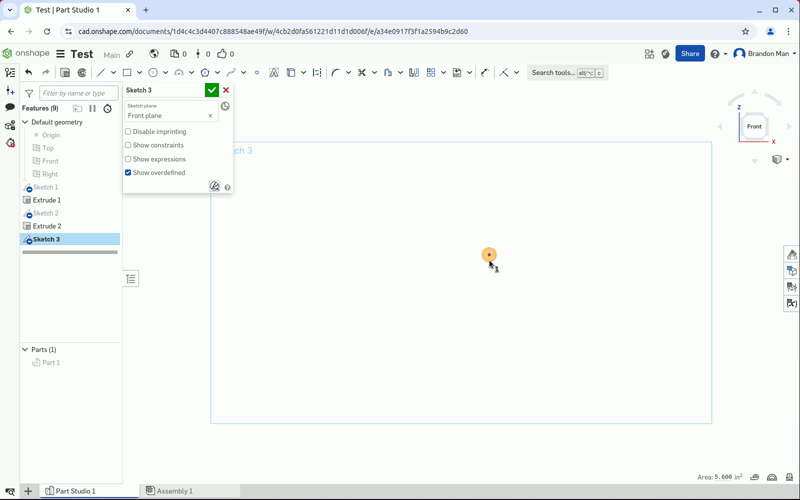
mouse_move(73, 352)
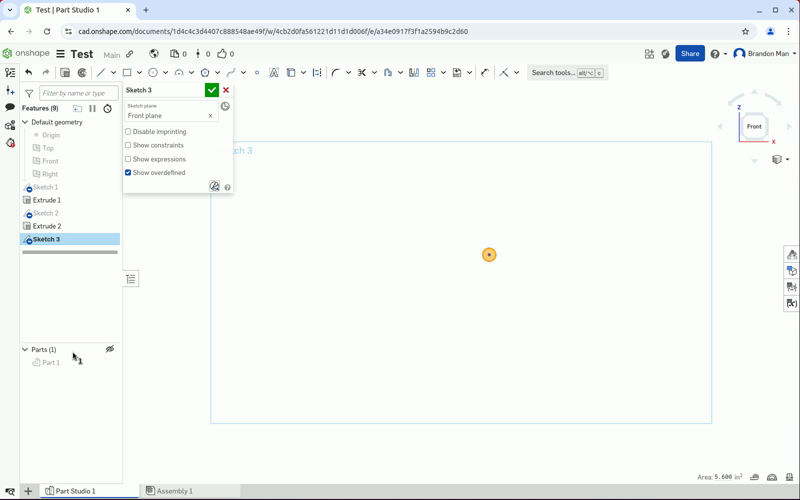
key(shift+y)
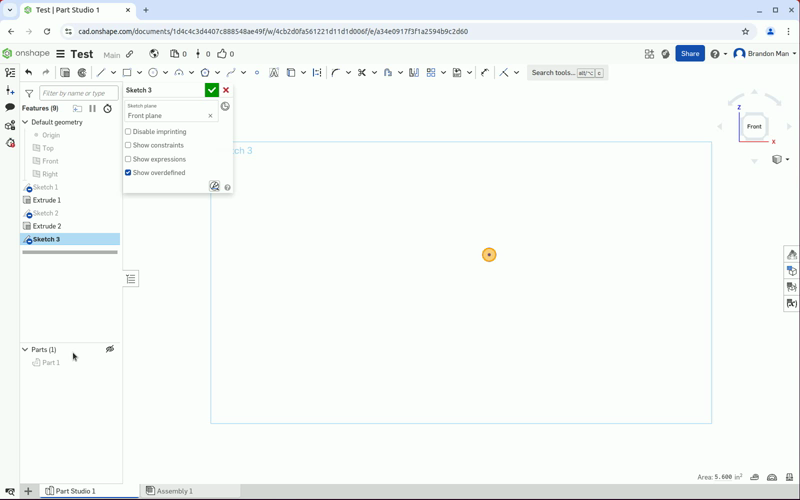
key(shift+e)
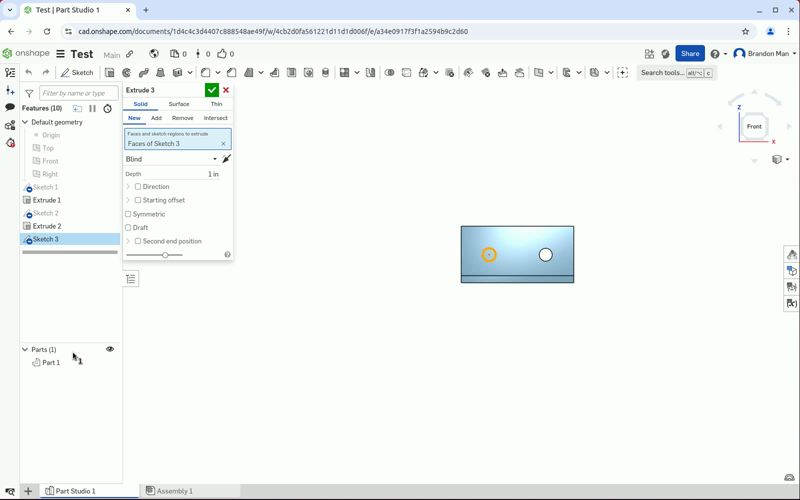
mouse_move(143, 106)
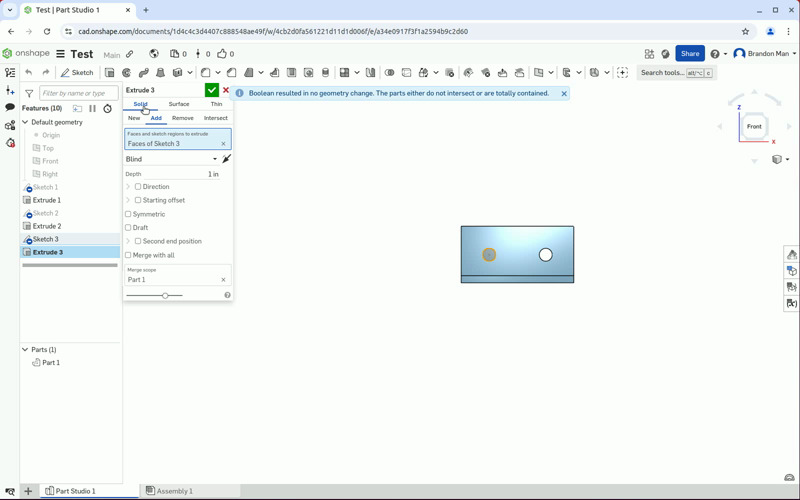
click(143, 106)
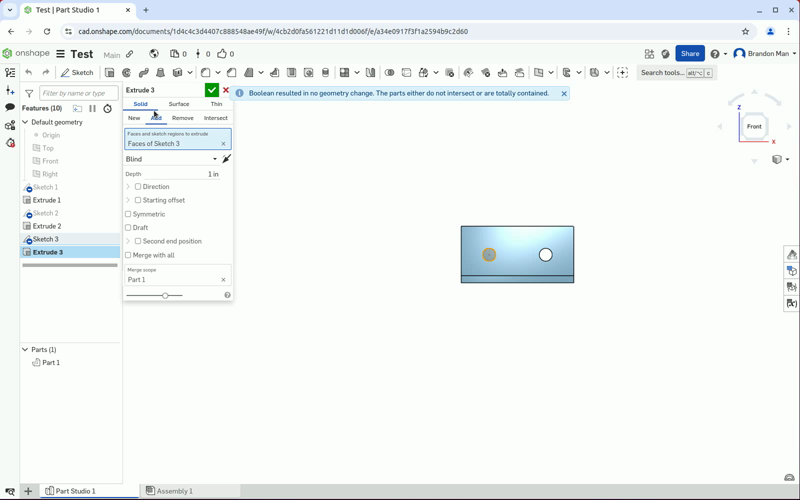
mouse_move(186, 120)
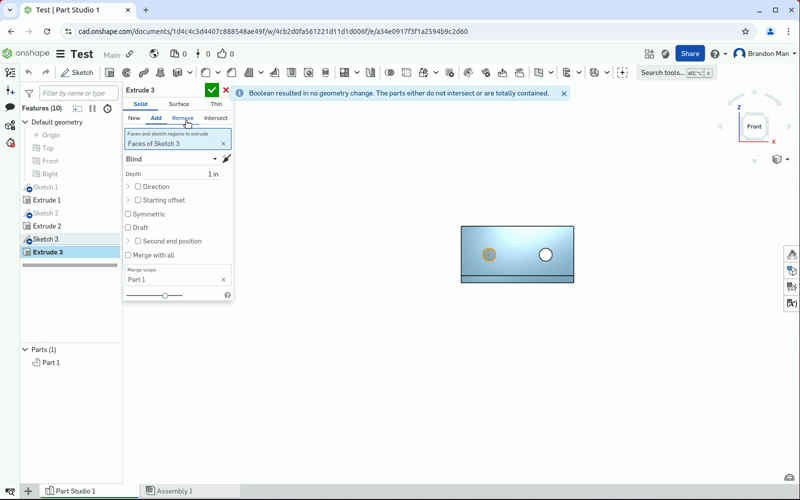
click(186, 120)
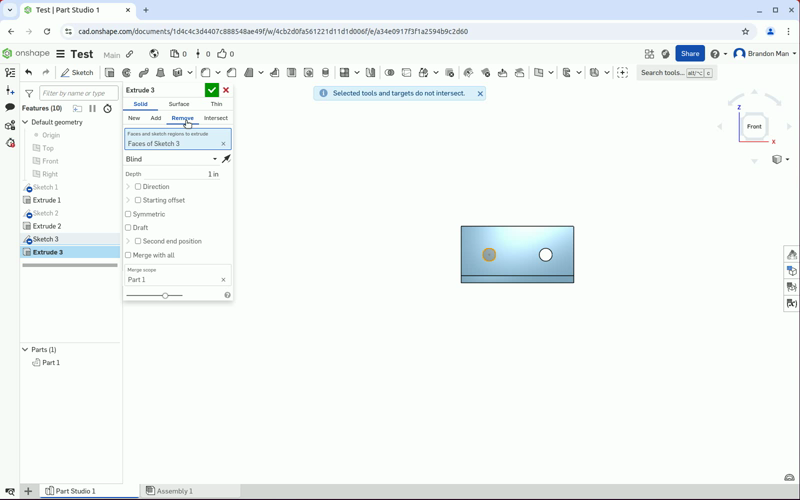
key(tab, 4)
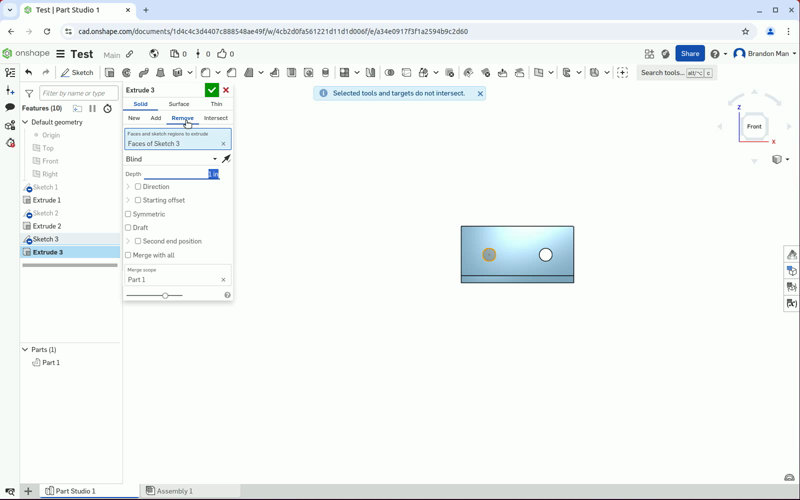
text(-11.554)
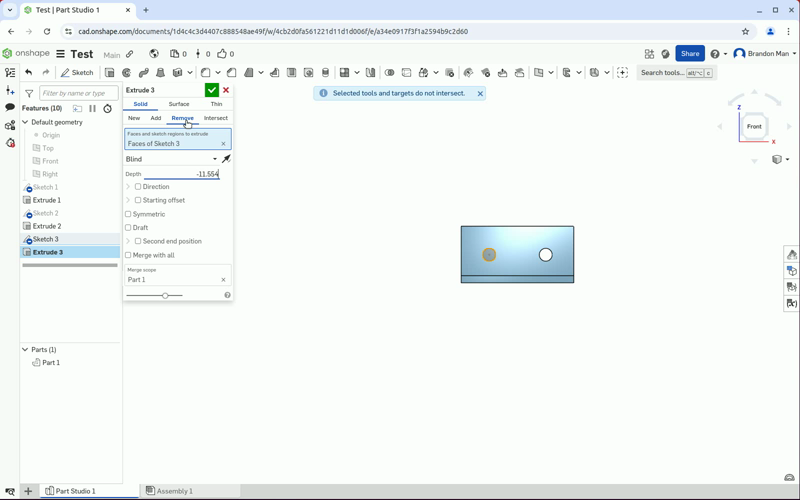
key(tab, 6)
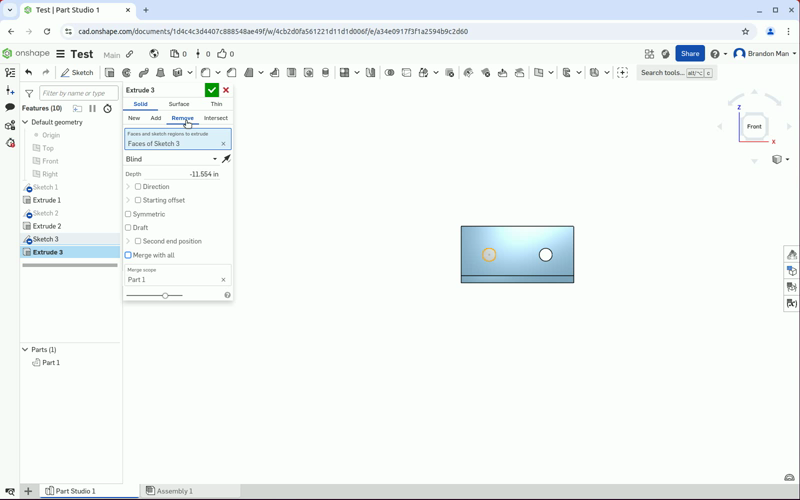
key(space)
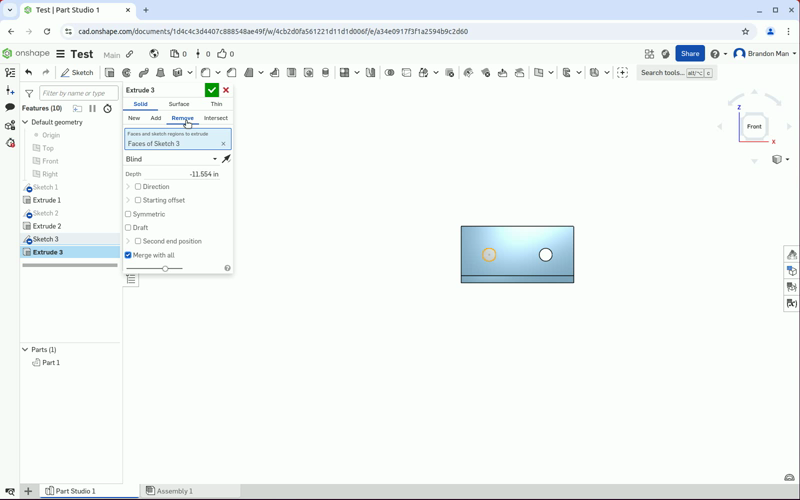
key(enter)
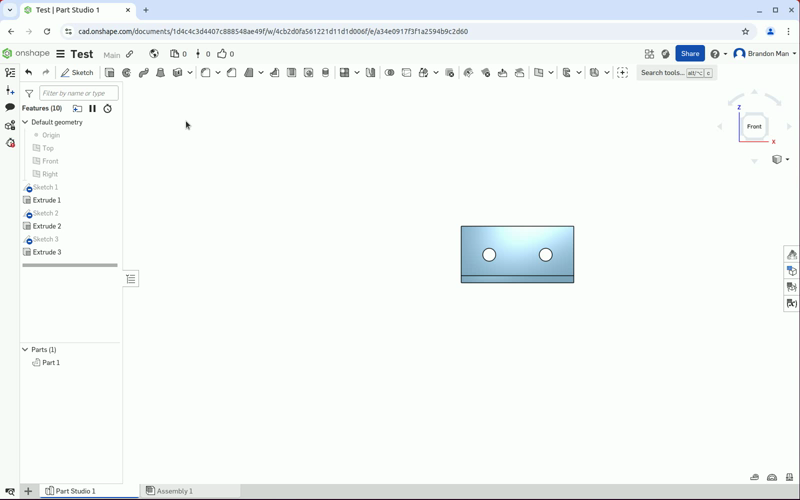
key(shift+h)
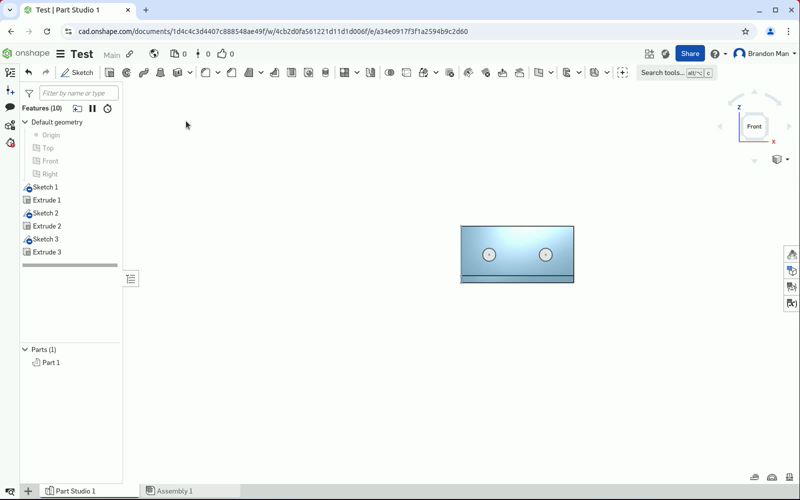
key(shift+h)
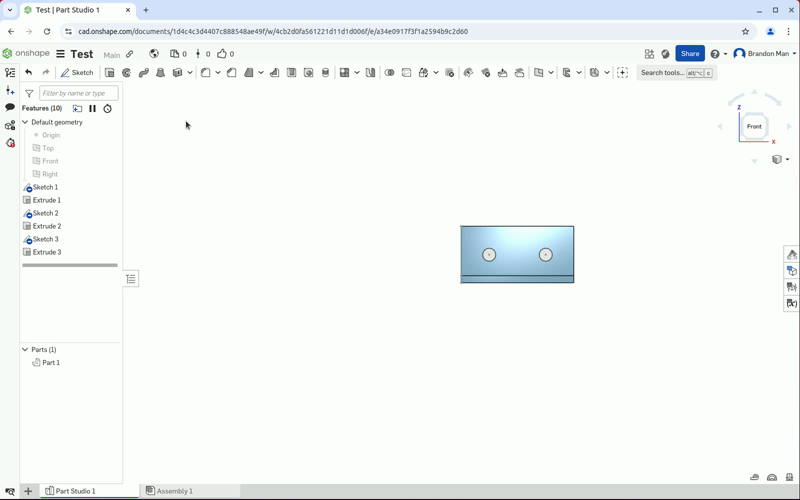
key(shift+7)
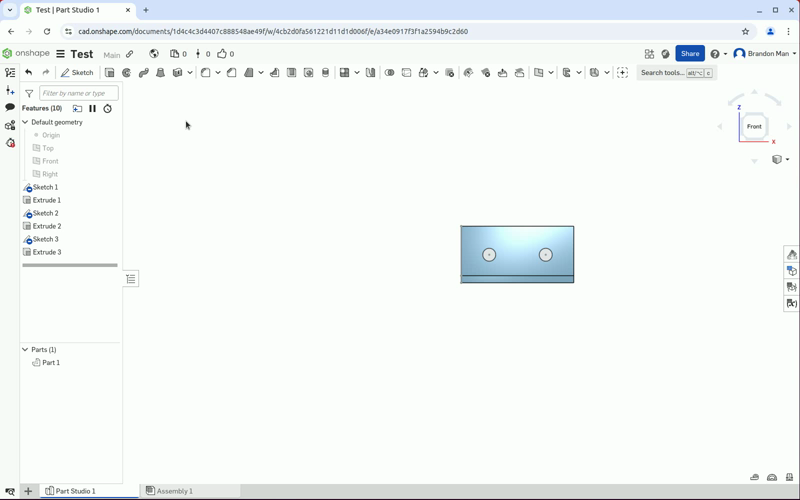
key(left, 2)
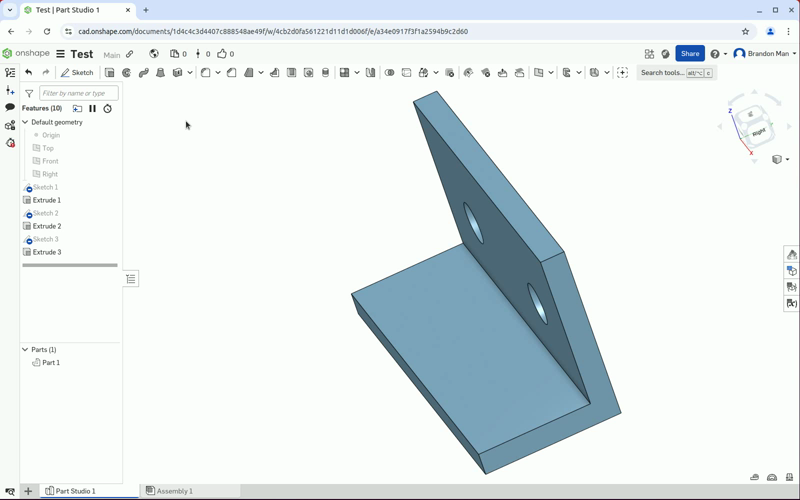
key(down, 2)
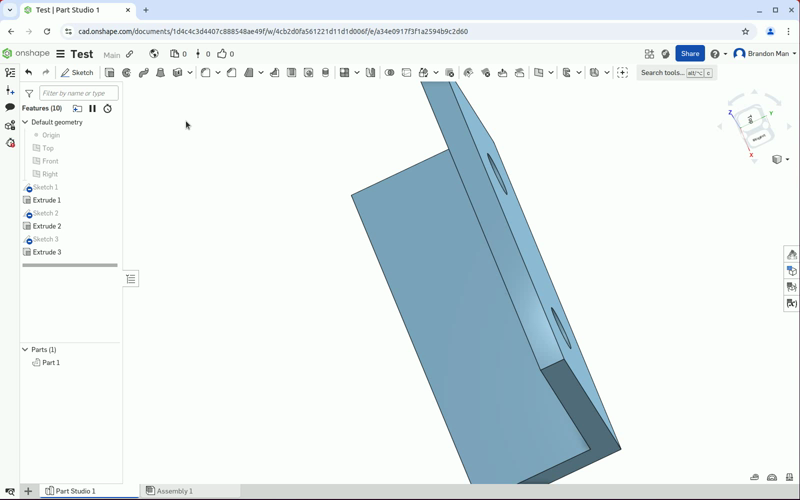
key(up, 2)
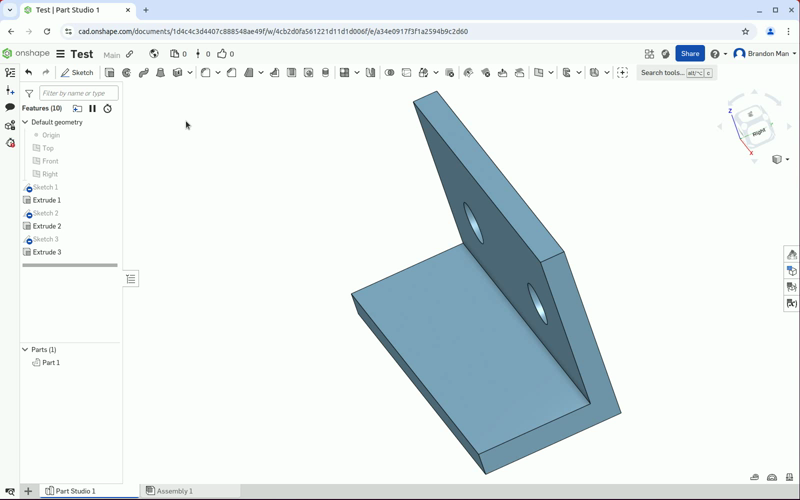
key(right, 2)
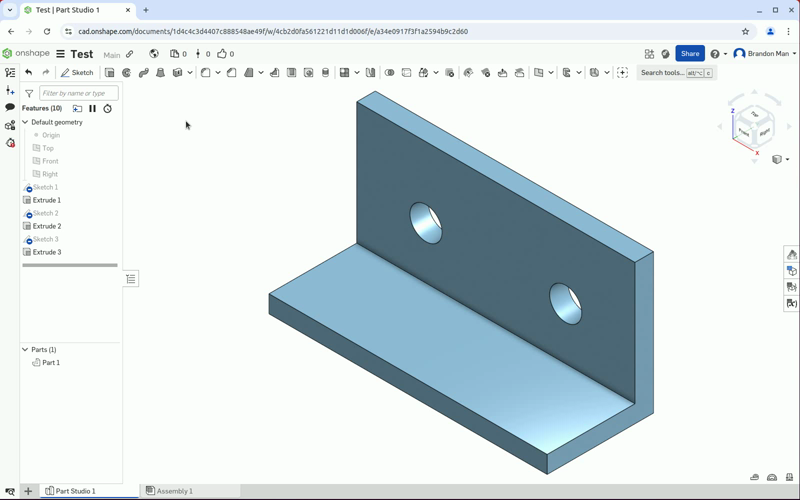
mouse_move(73, 189)
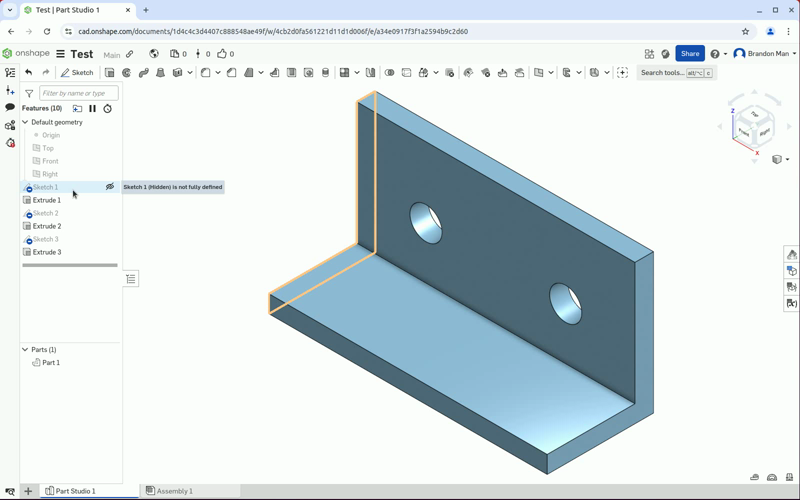
click(73, 189)